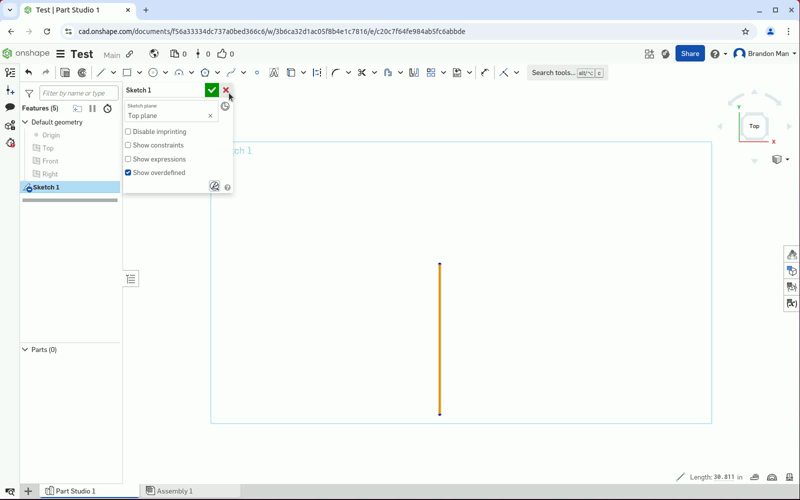
key(shift+h)
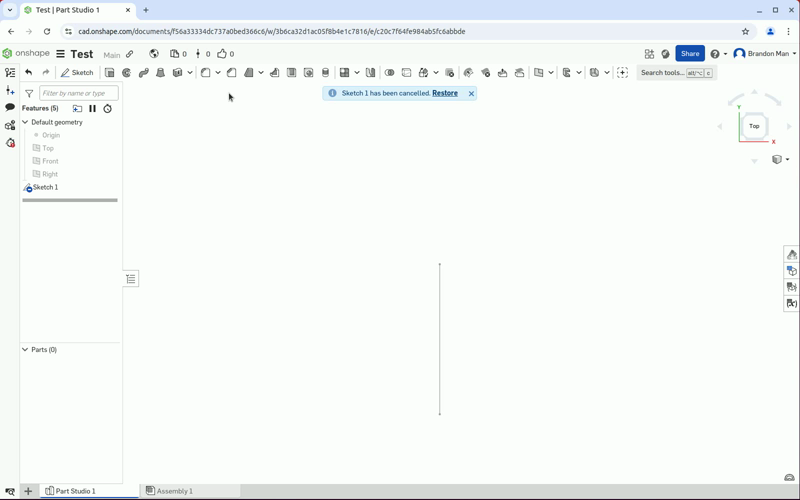
mouse_move(73, 352)
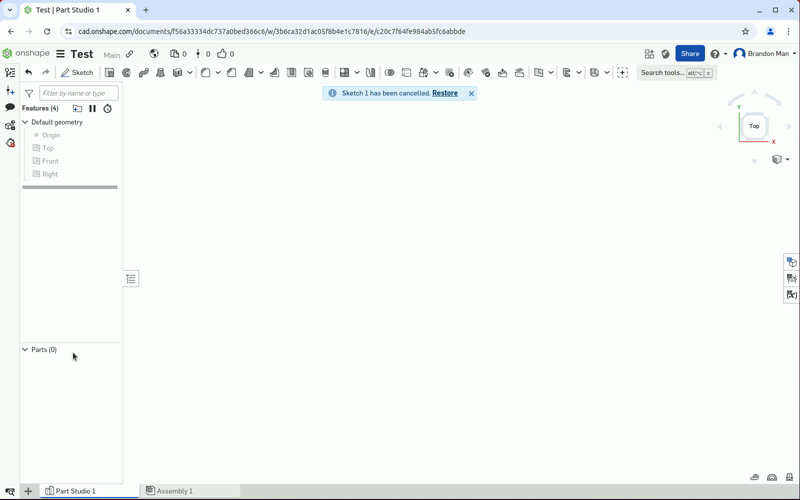
key(y)
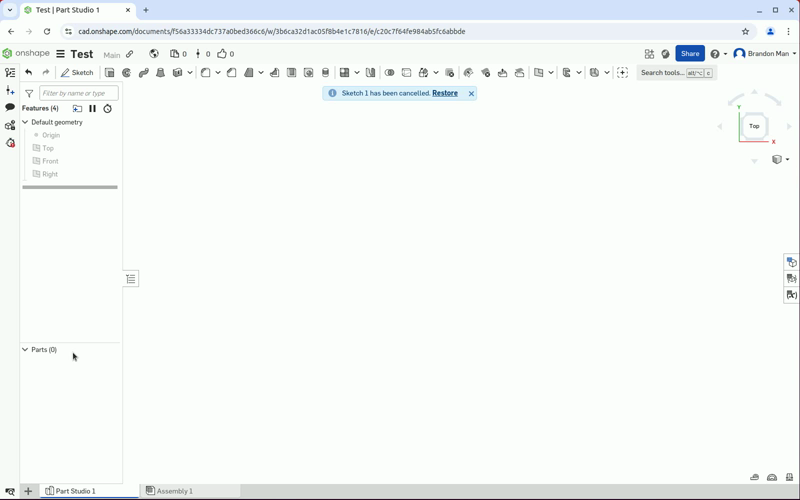
key(shift+p)
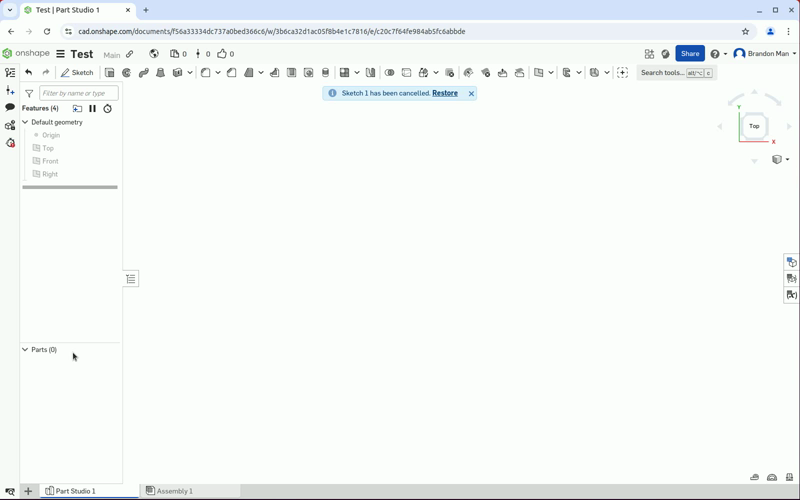
key(space)
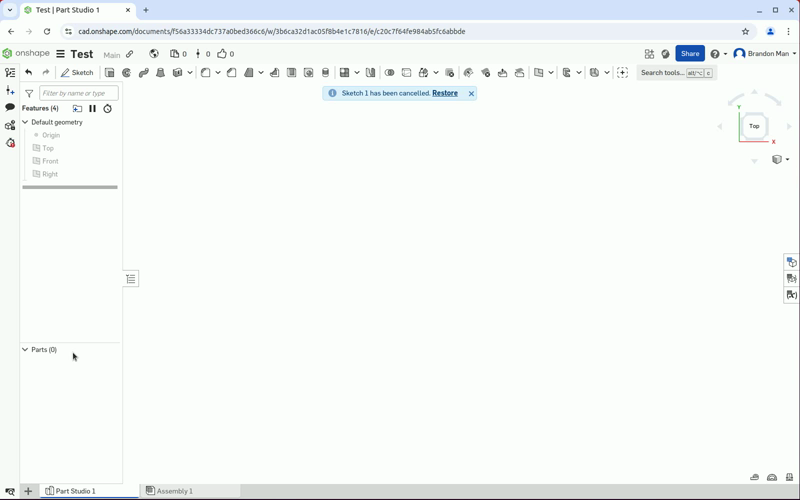
key_down(shift)
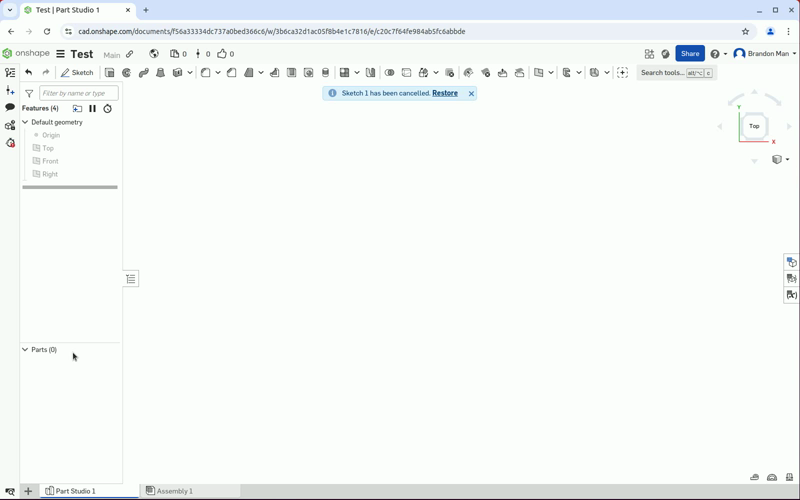
key(up)
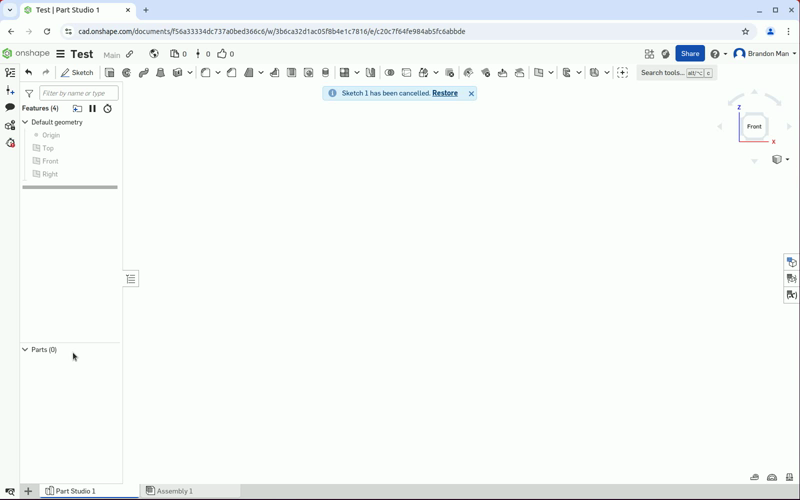
key_up(shift)
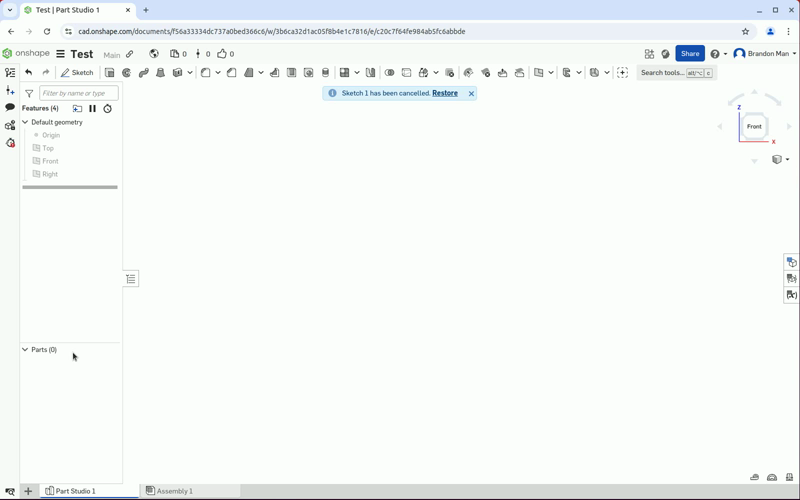
mouse_move(73, 352)
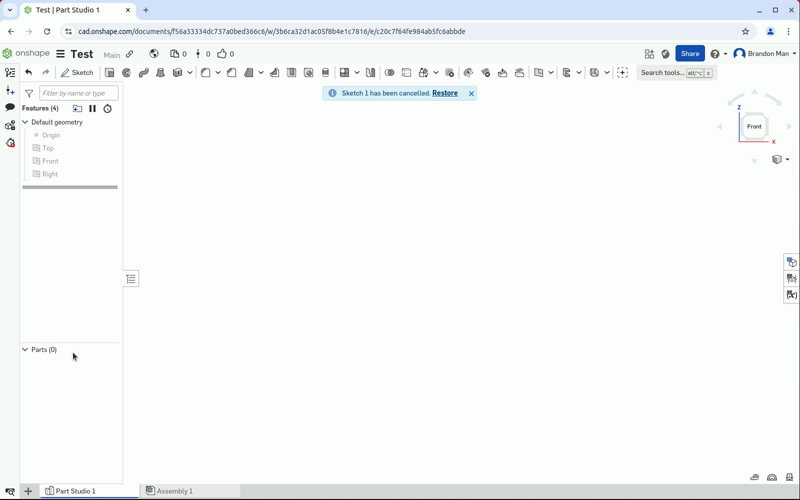
key(shift+y)
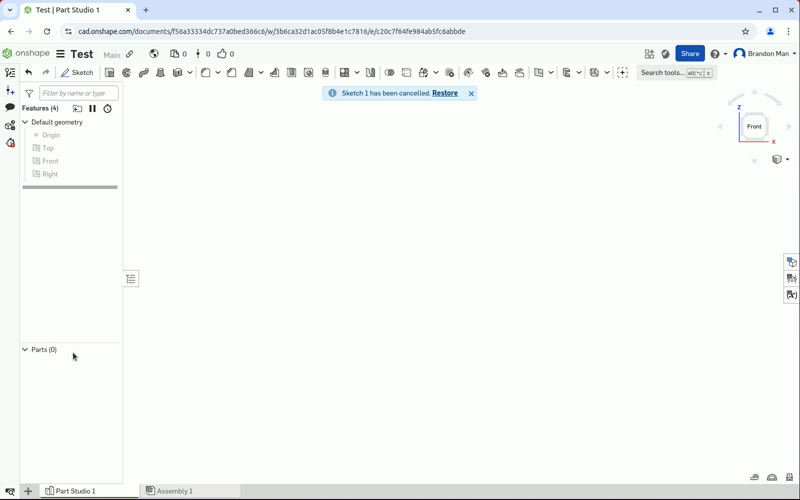
key(shift+s)
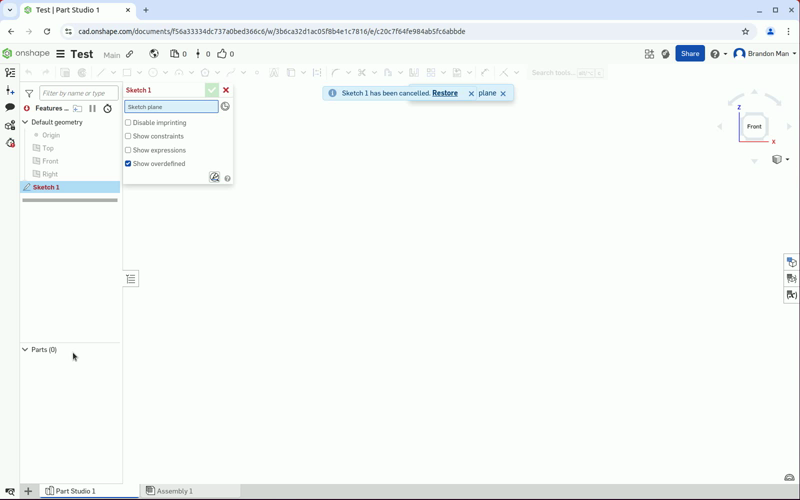
mouse_move(73, 163)
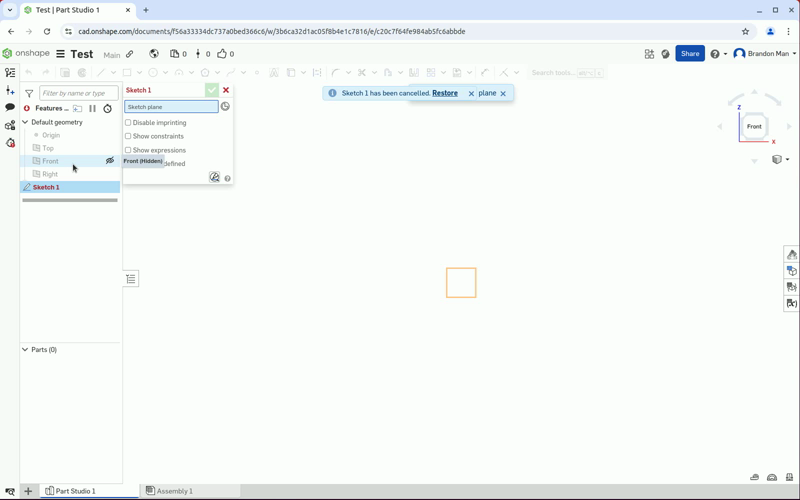
click(73, 163)
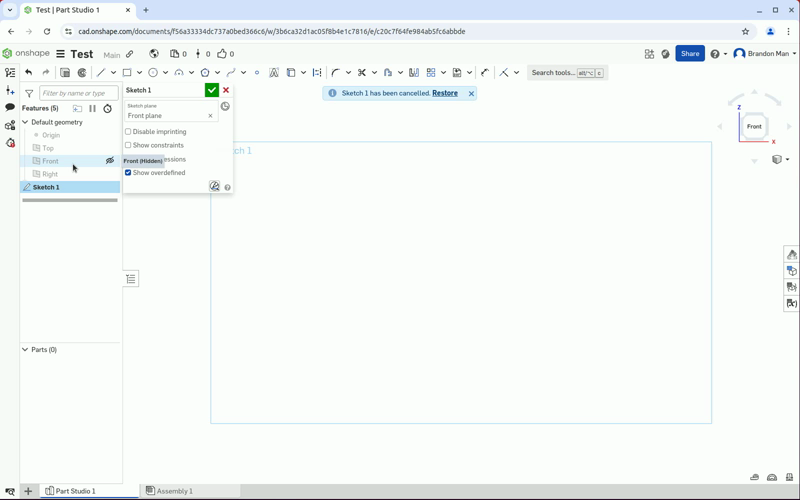
mouse_move(73, 352)
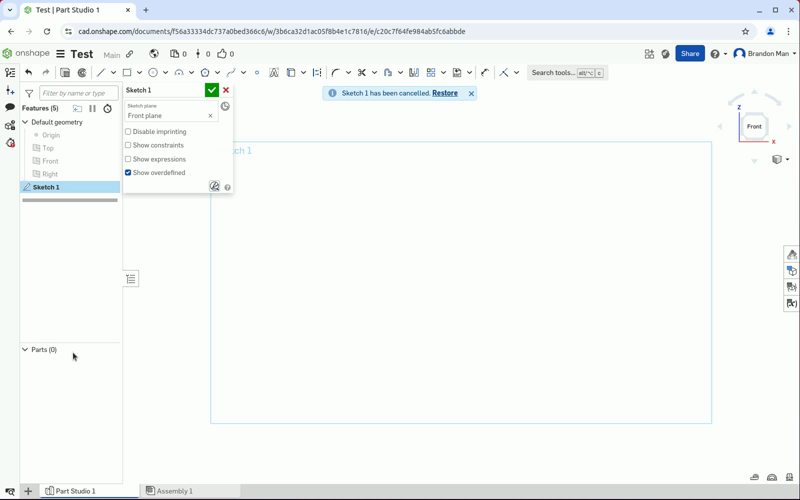
key(y)
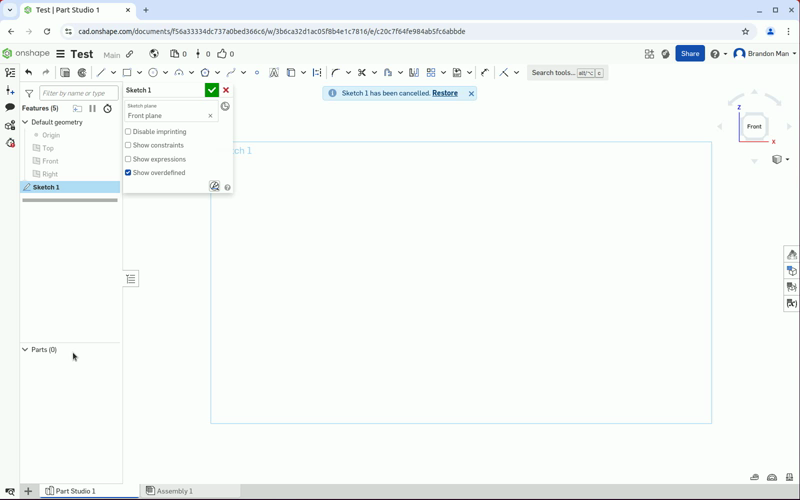
key(l)
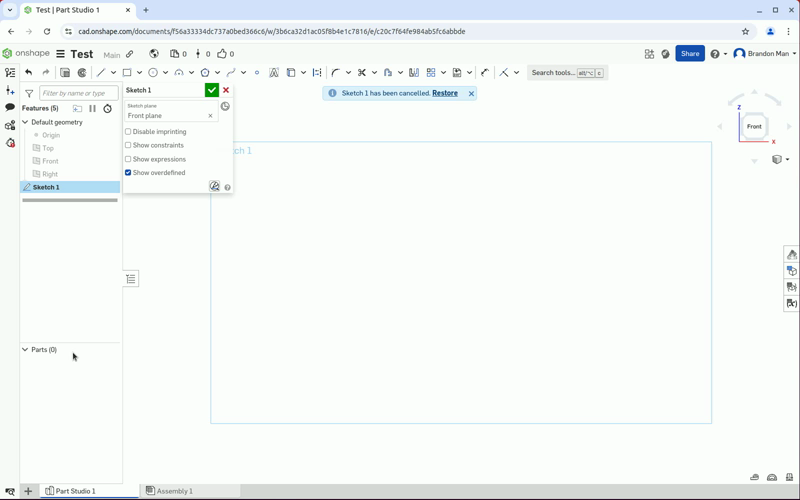
key_down(shift)
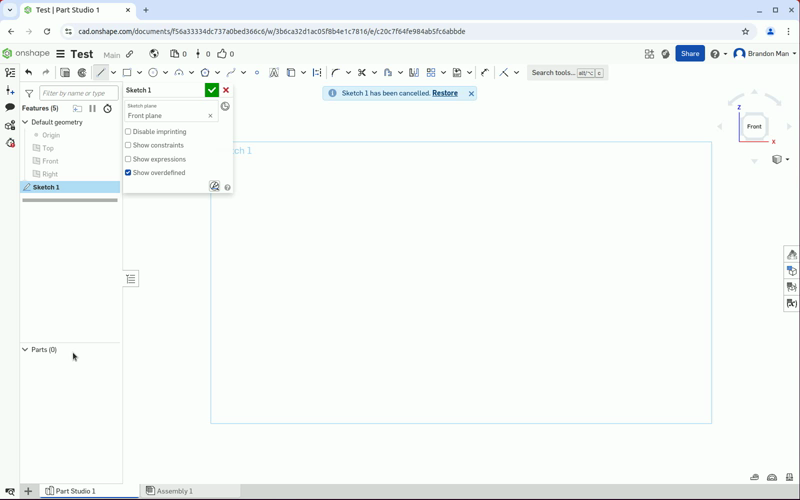
mouse_move(460, 308)
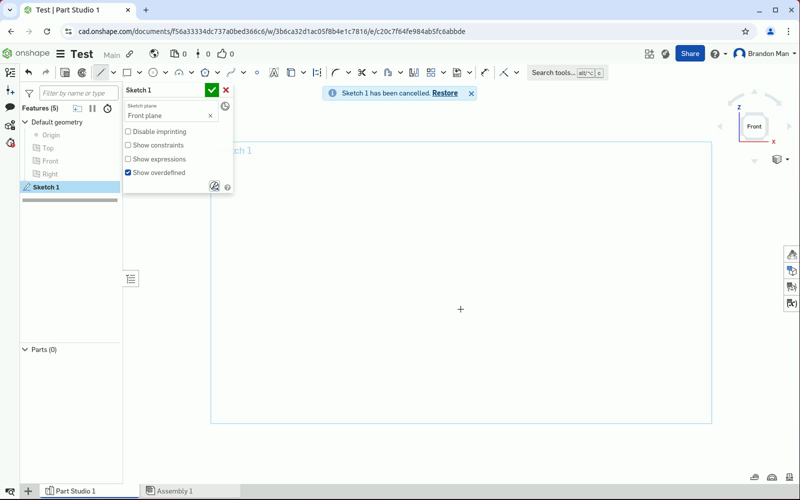
click(460, 308)
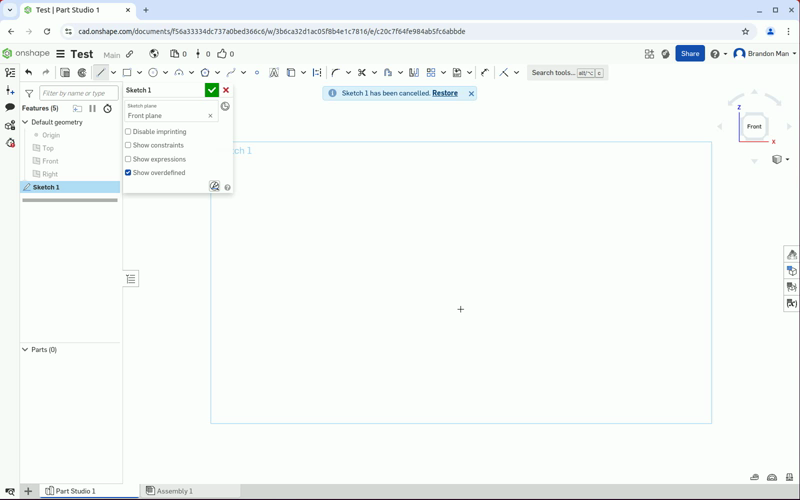
key_up(shift)
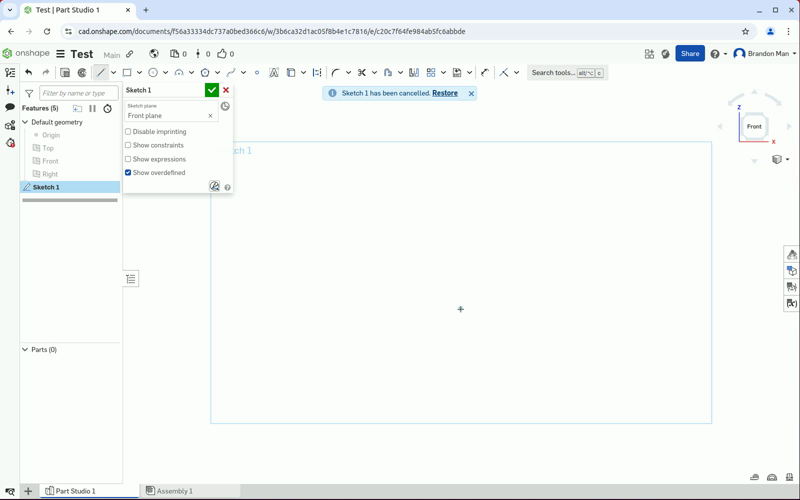
key_down(shift)
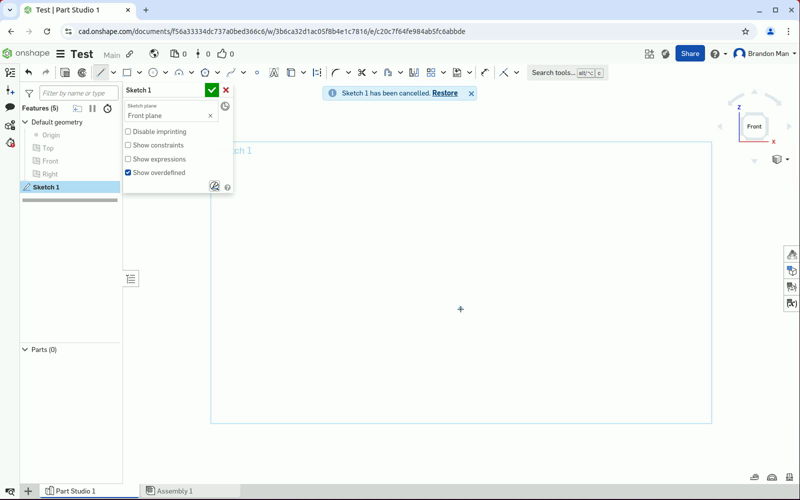
mouse_move(543, 308)
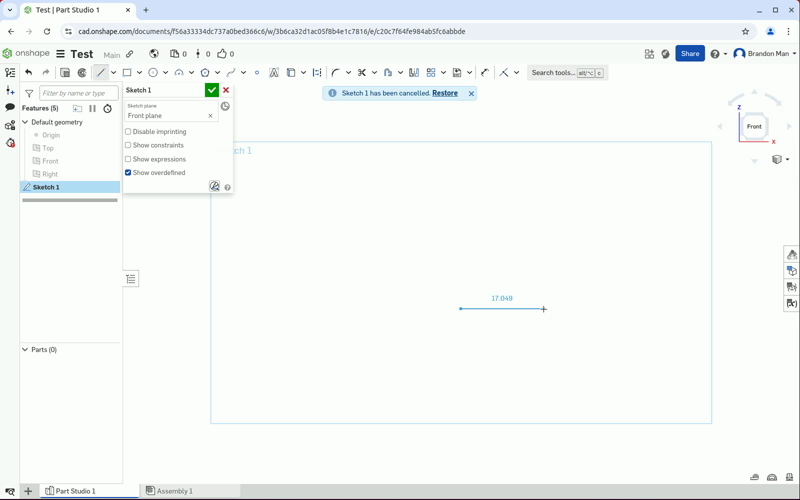
click(543, 308)
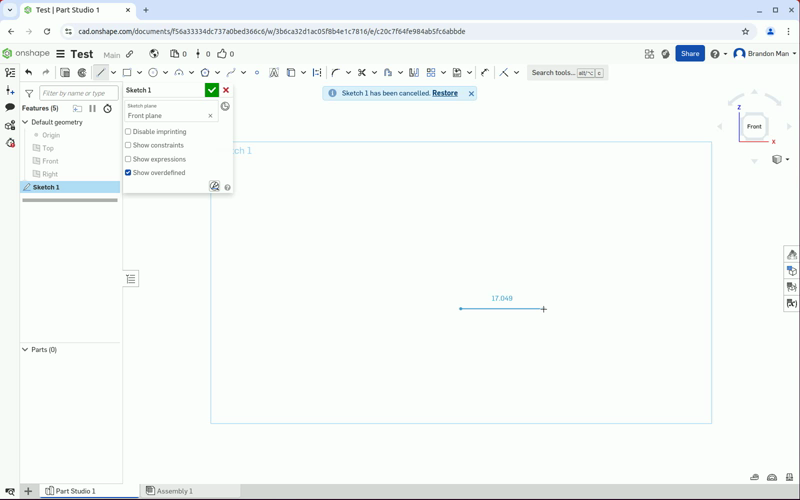
key_up(shift)
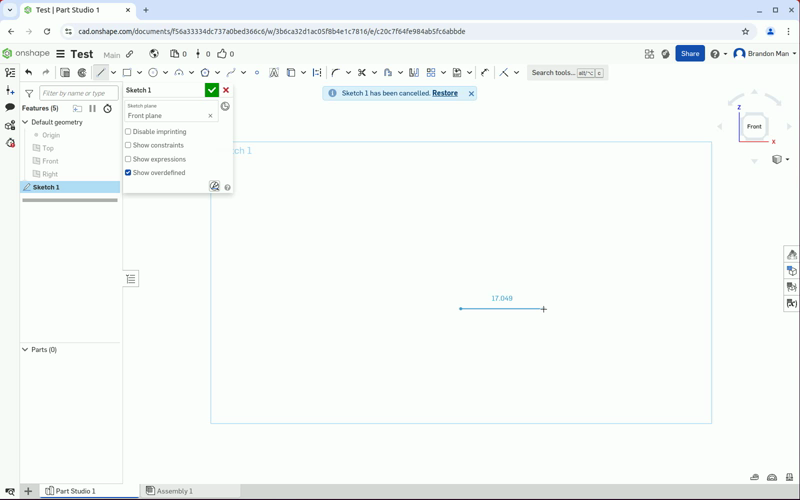
key_down(shift)
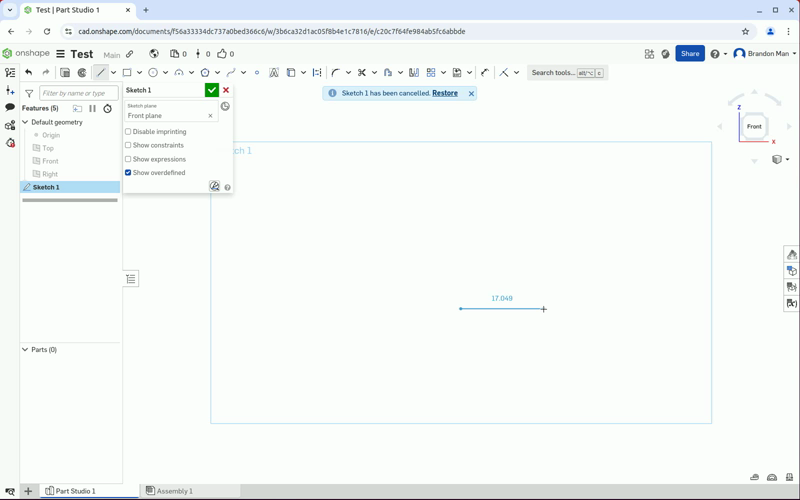
mouse_move(543, 170)
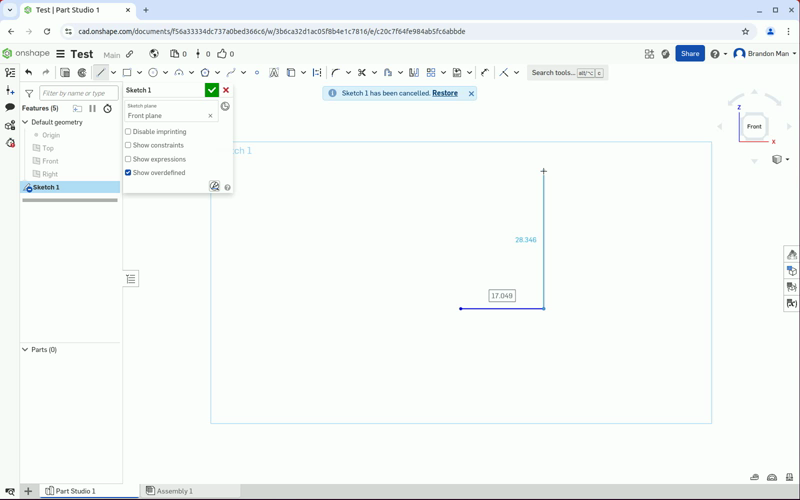
click(543, 170)
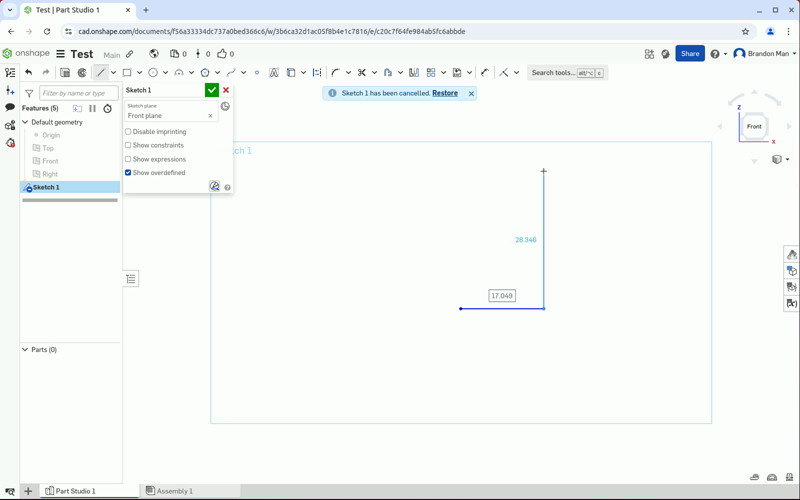
key_up(shift)
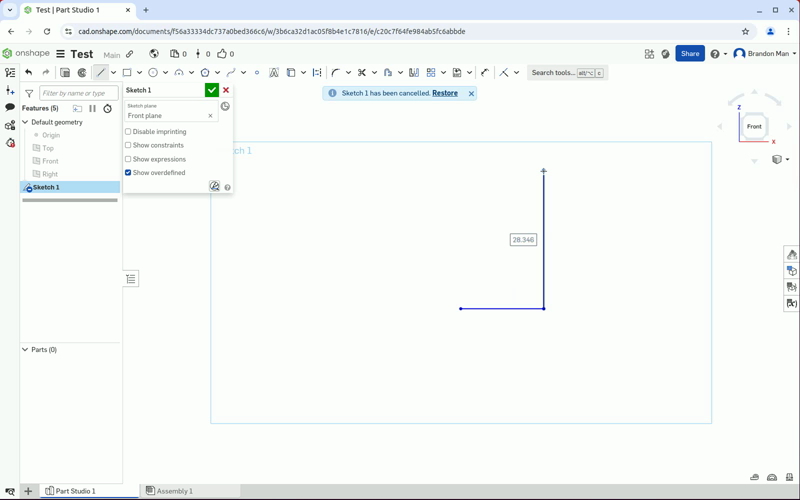
key_down(shift)
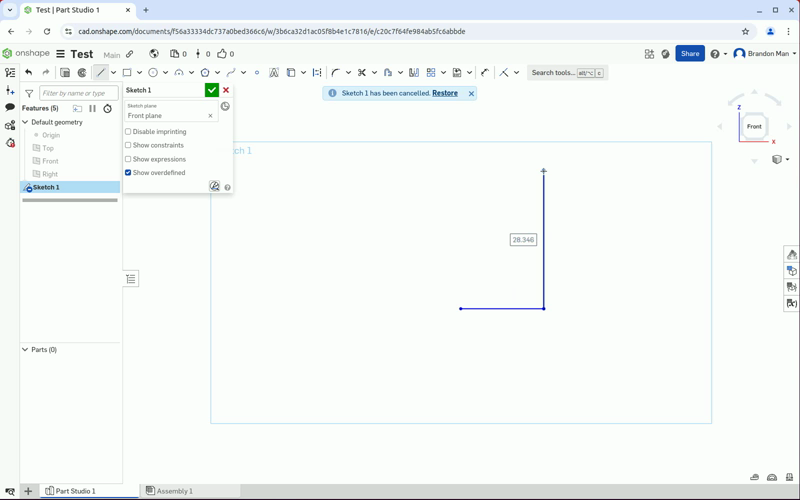
mouse_move(460, 170)
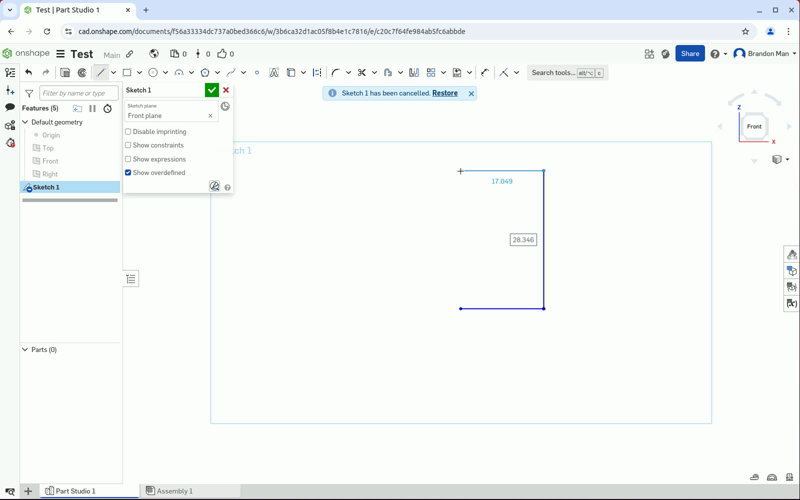
click(460, 170)
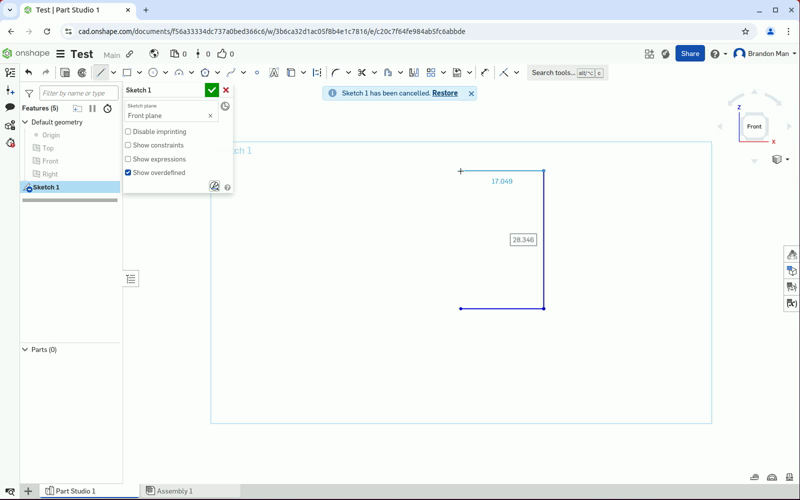
key_up(shift)
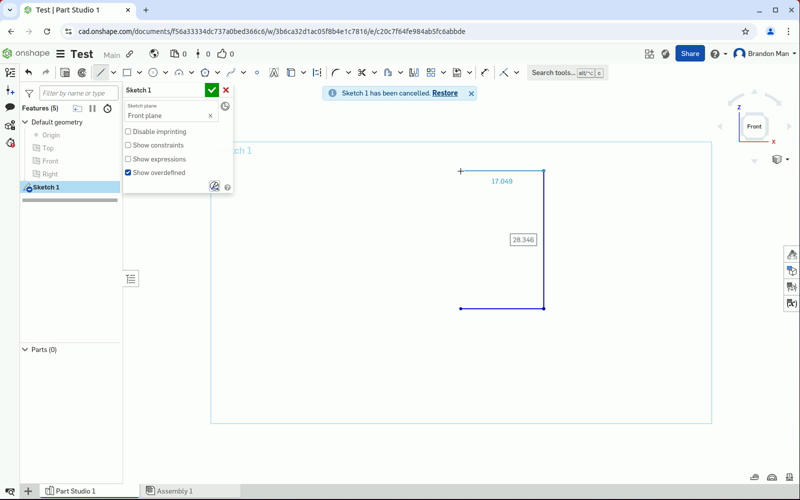
key_down(shift)
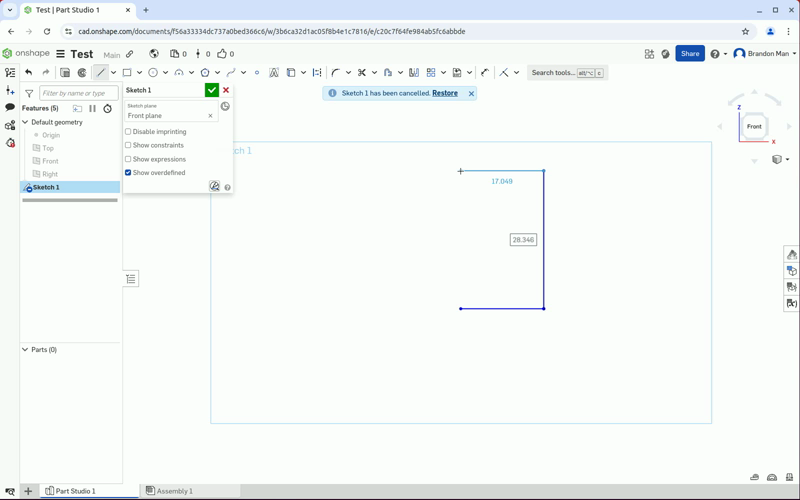
mouse_move(460, 308)
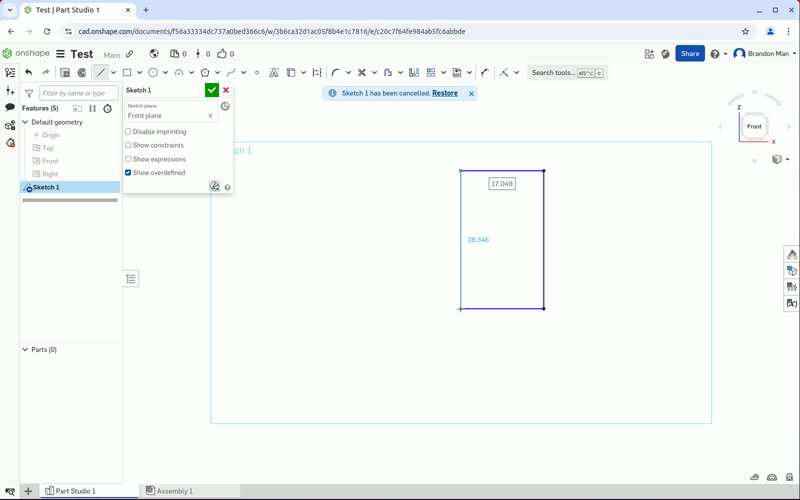
key_up(shift)
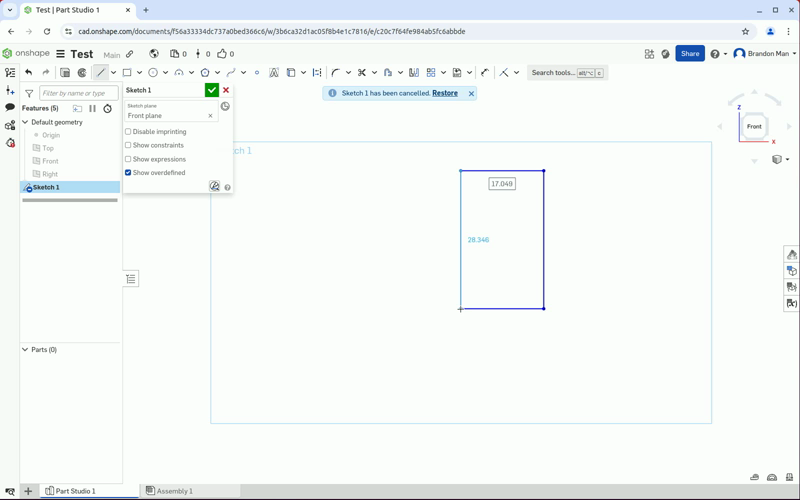
click(460, 308)
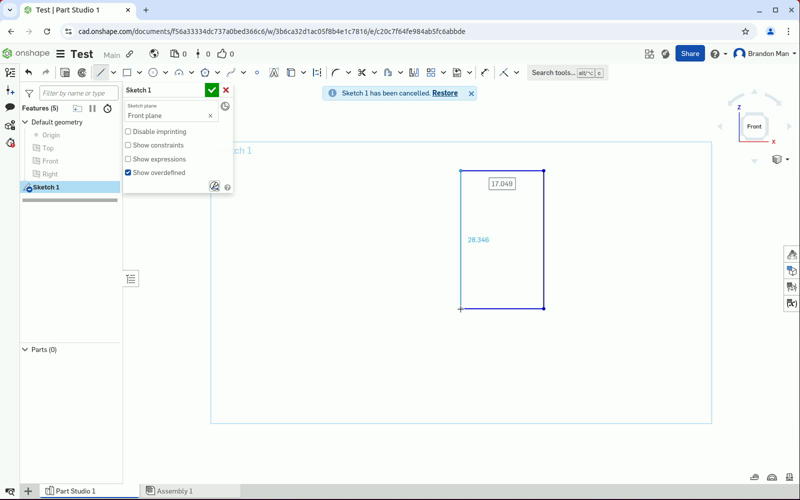
key(esc)
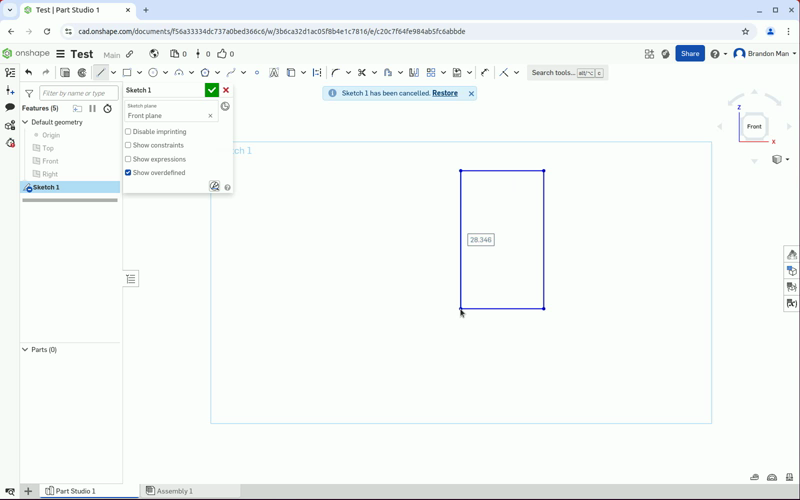
key(c)
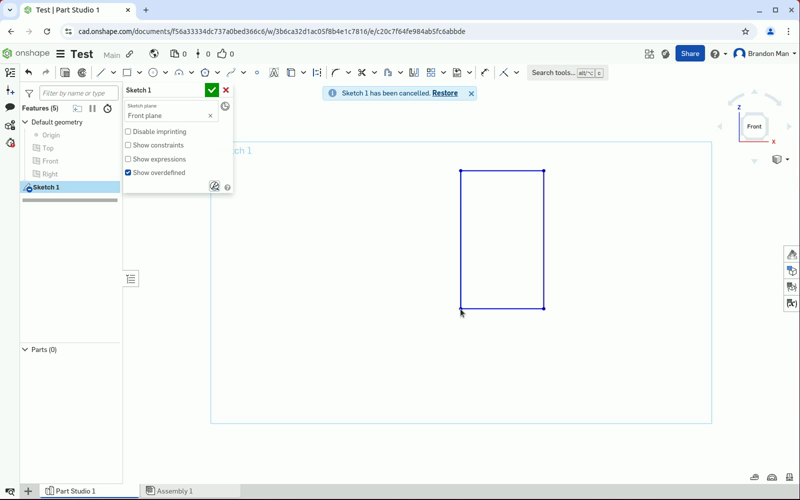
key_down(shift)
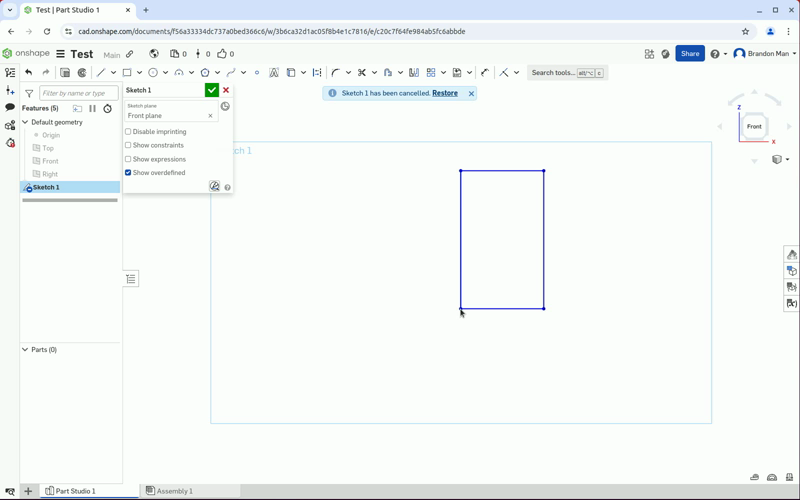
mouse_move(472, 201)
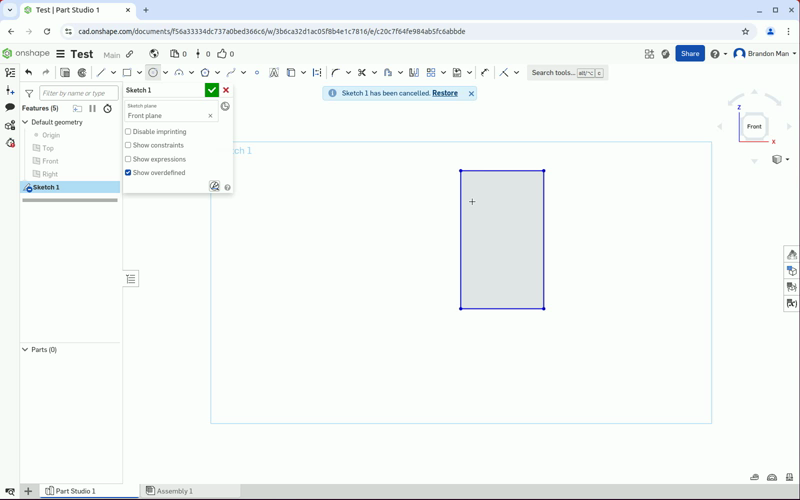
click(472, 201)
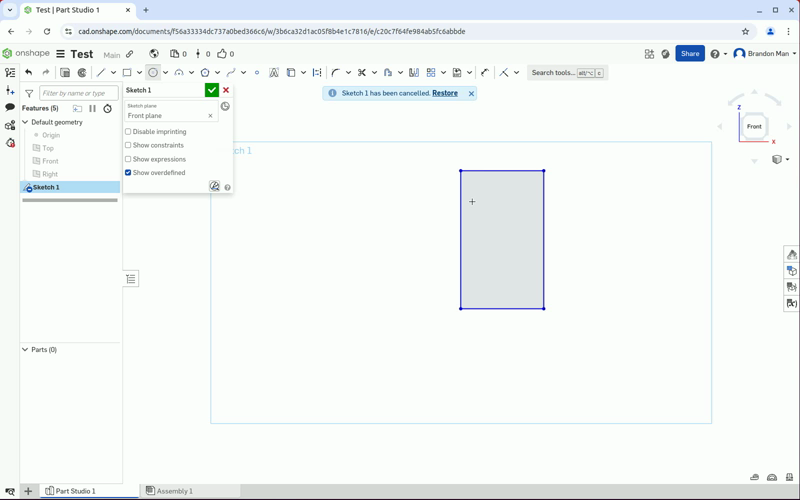
key_up(shift)
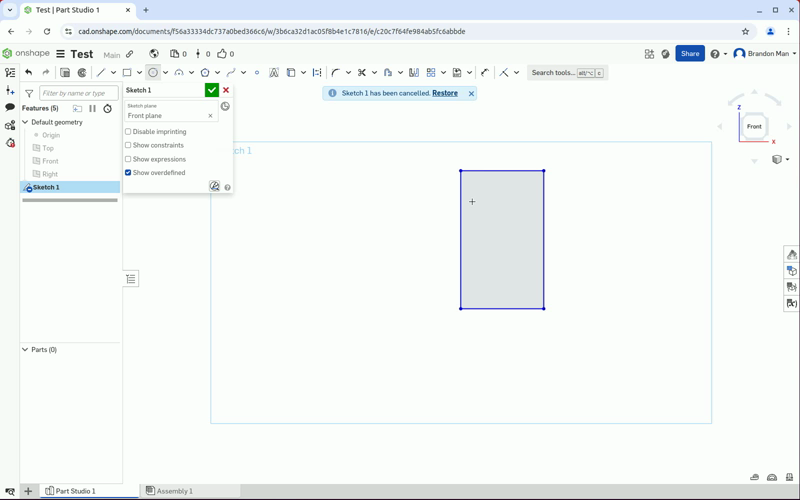
mouse_move(475, 201)
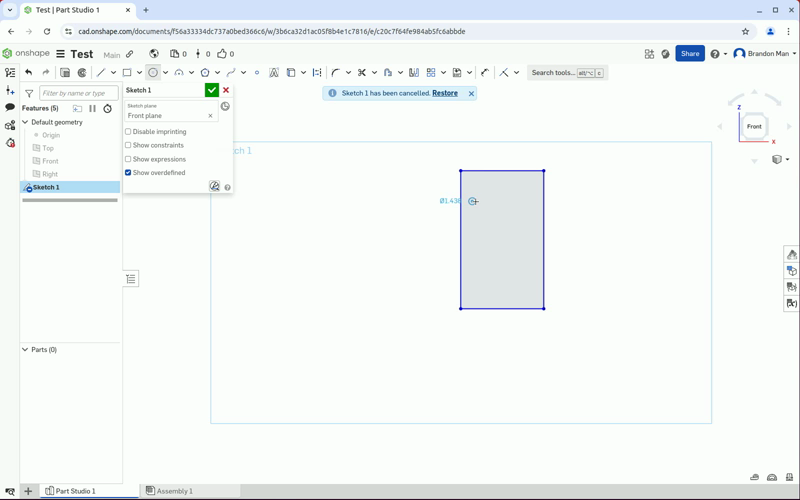
click(475, 201)
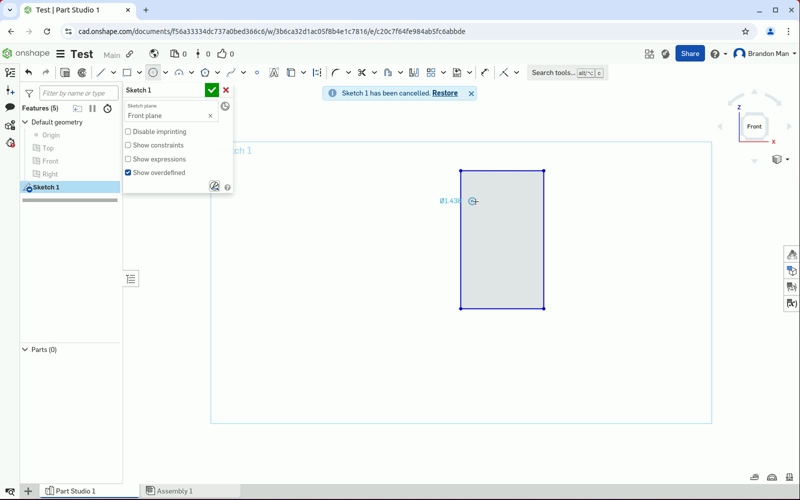
key(esc)
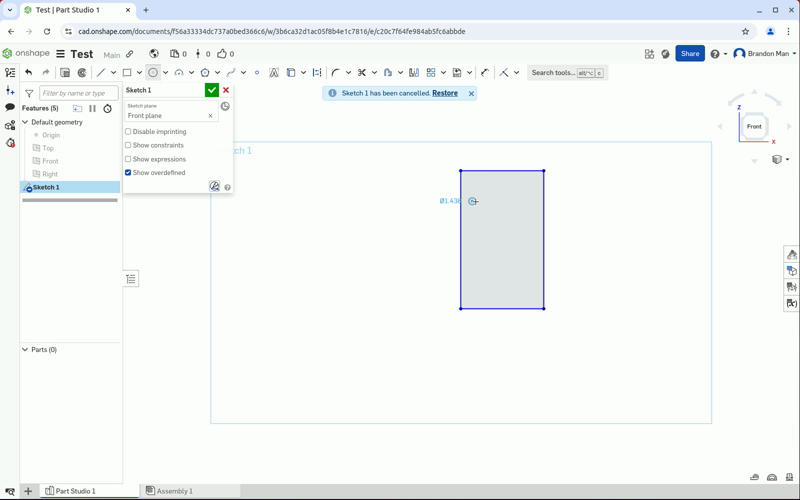
key(c)
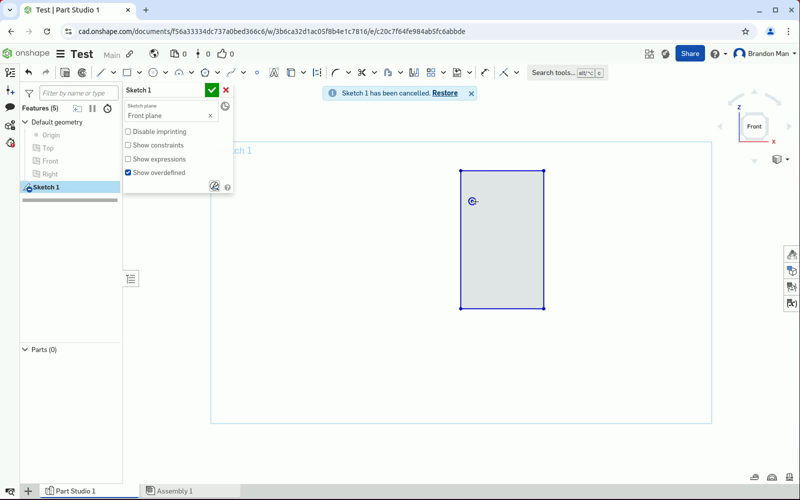
key_down(shift)
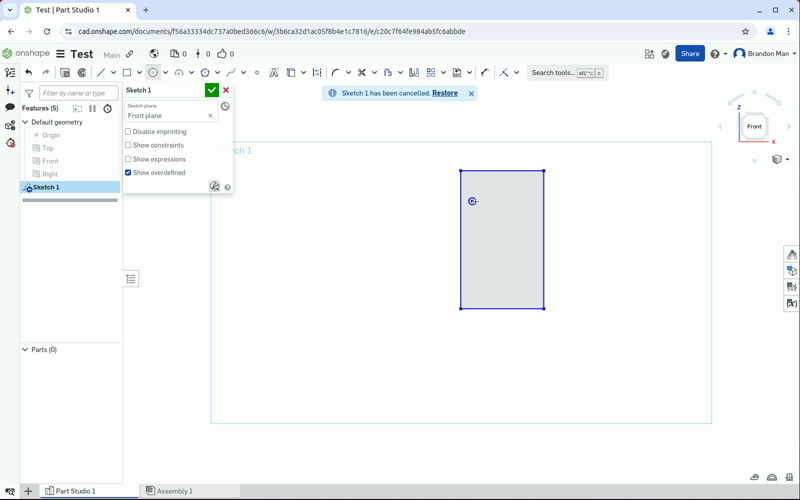
mouse_move(502, 272)
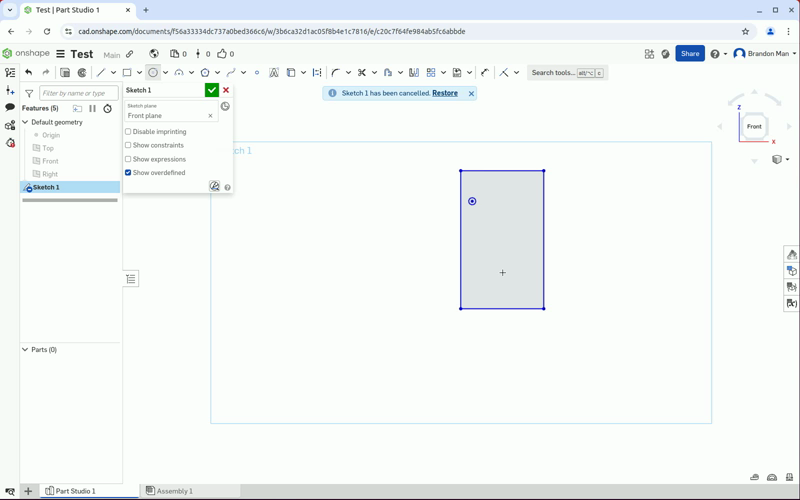
click(502, 272)
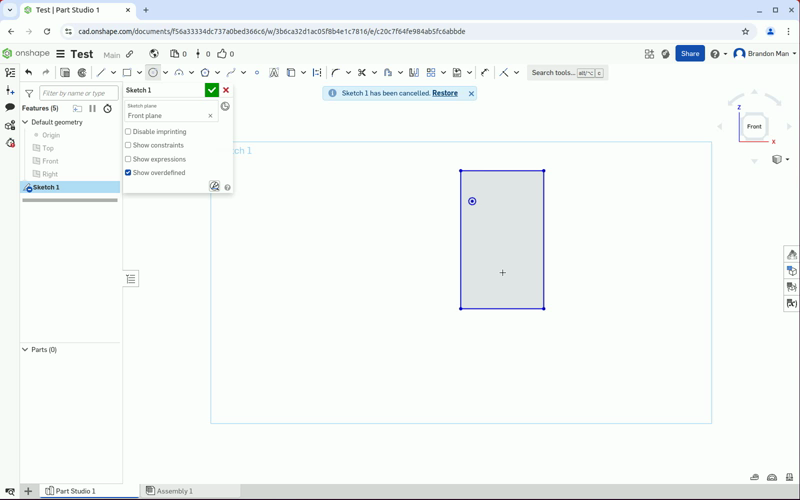
key_up(shift)
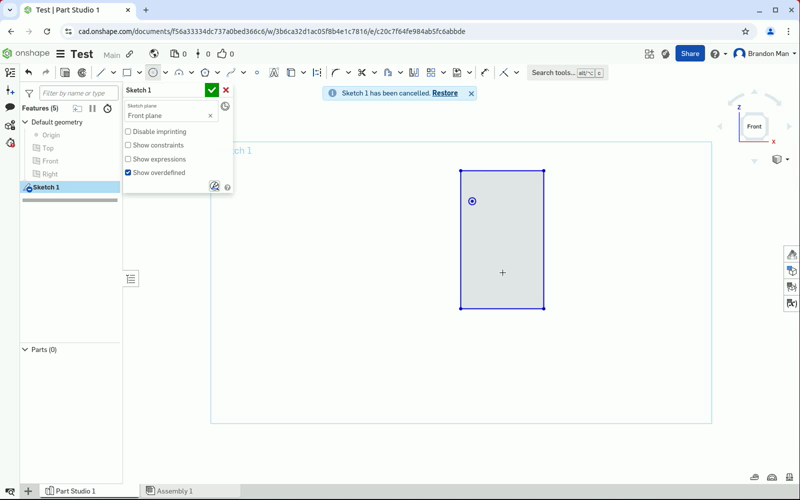
mouse_move(505, 272)
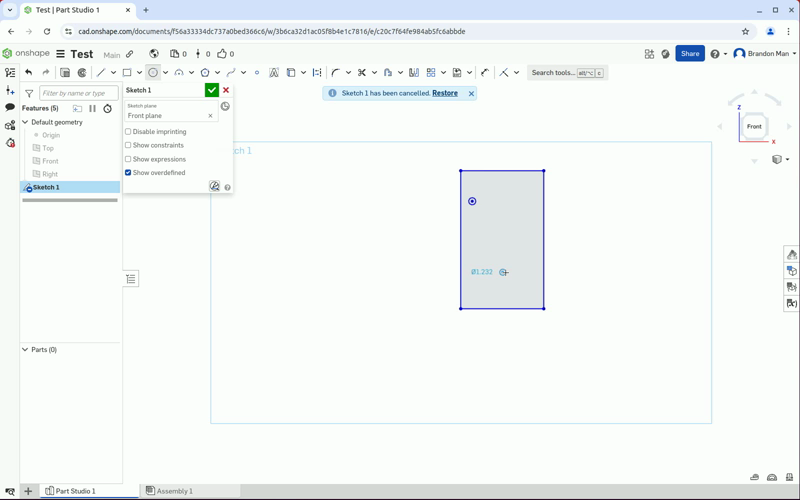
click(505, 272)
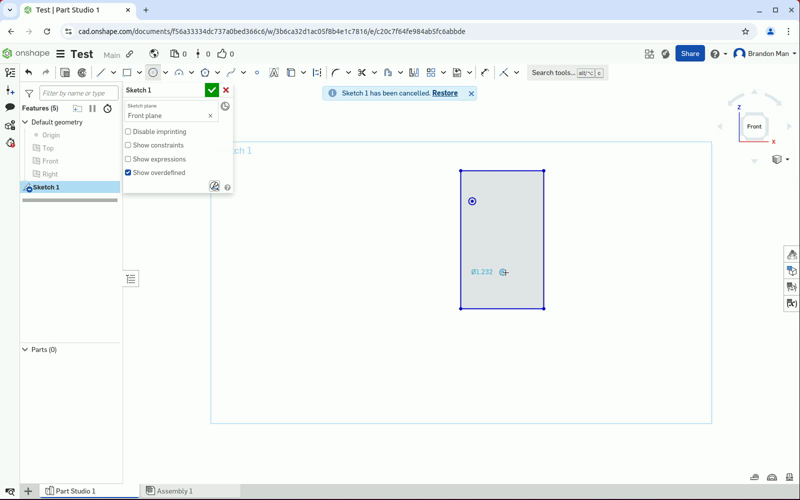
key(esc)
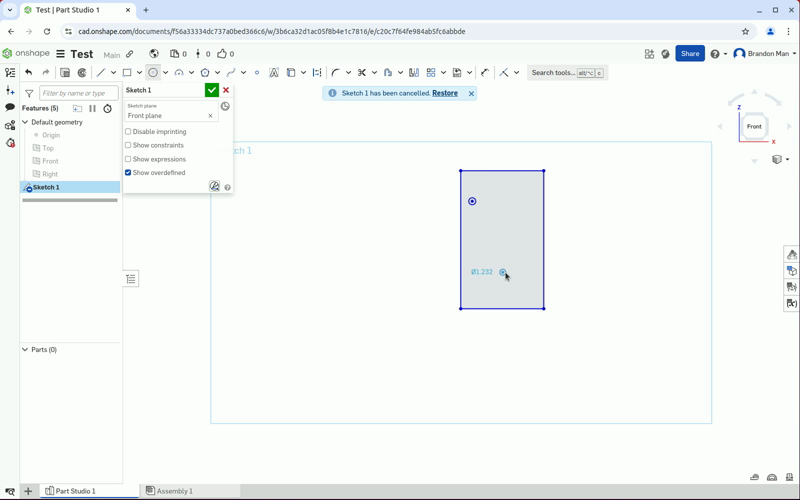
key(c)
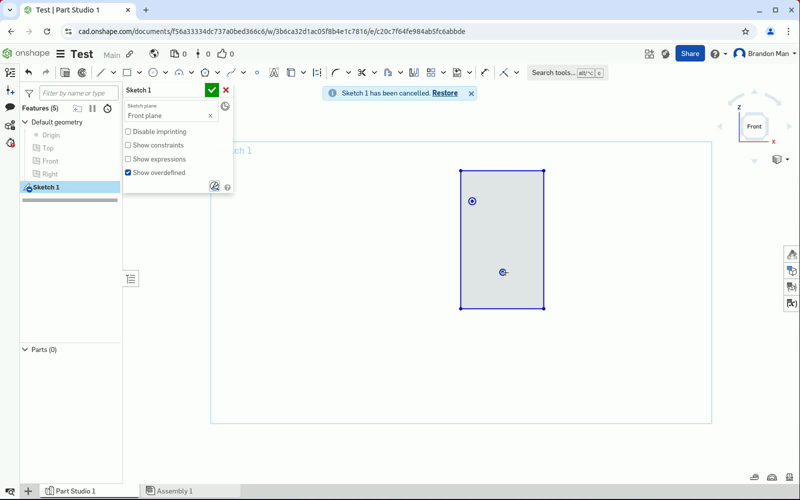
key_down(shift)
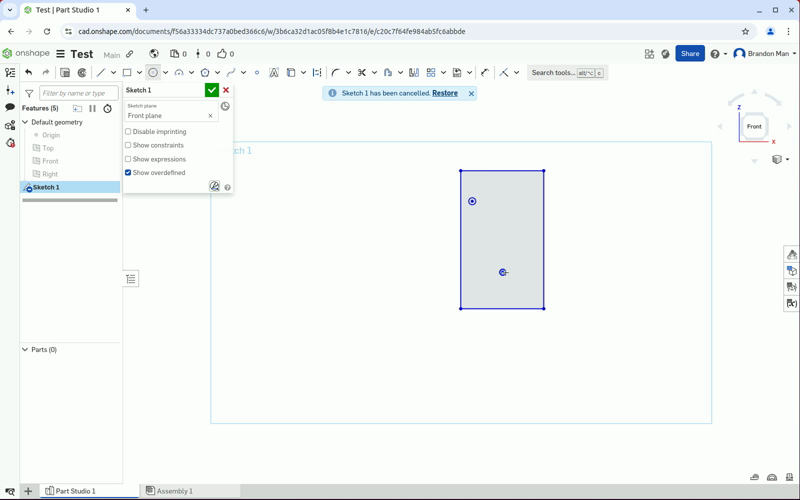
mouse_move(531, 201)
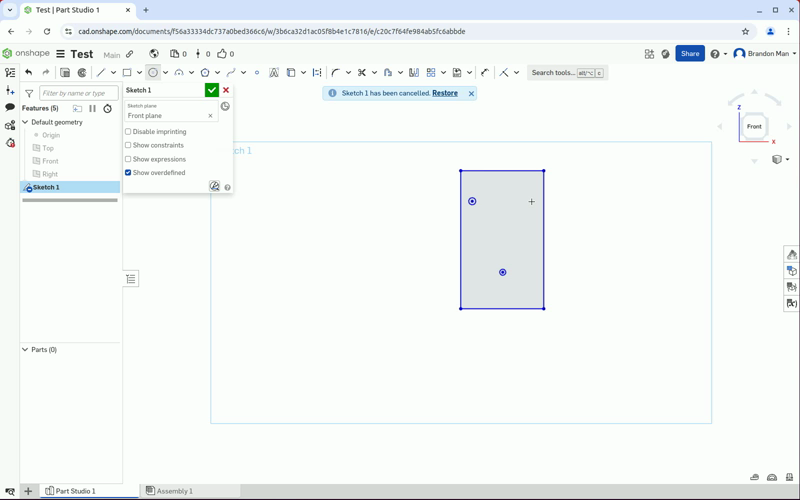
click(531, 201)
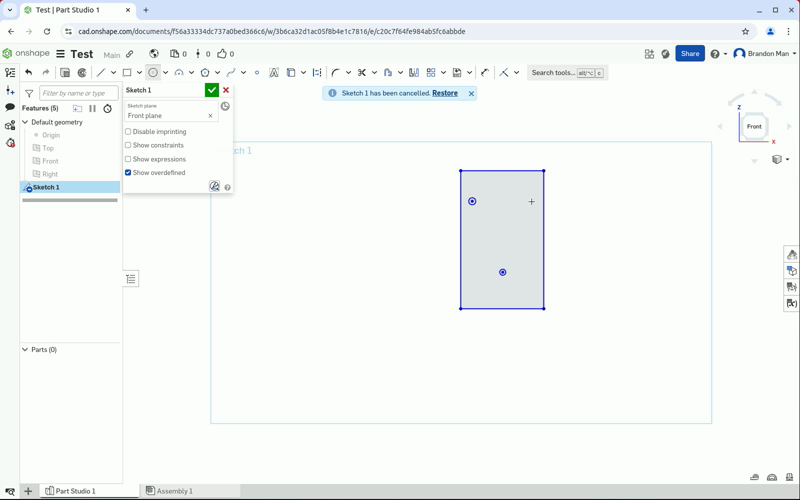
key_up(shift)
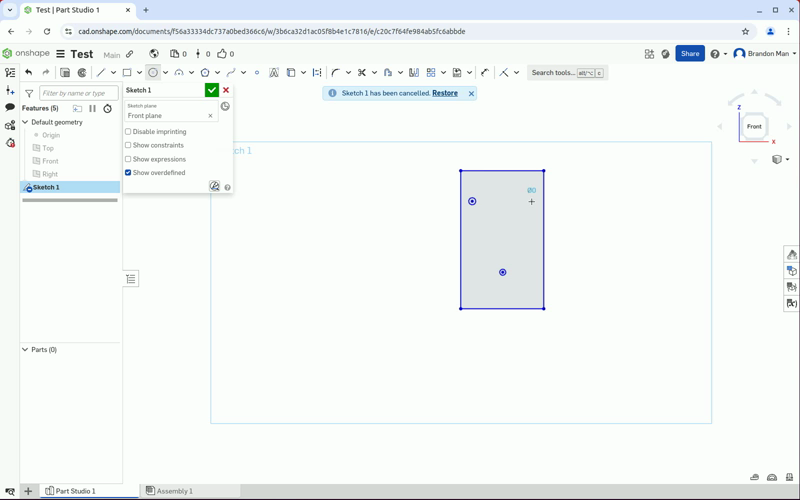
mouse_move(534, 201)
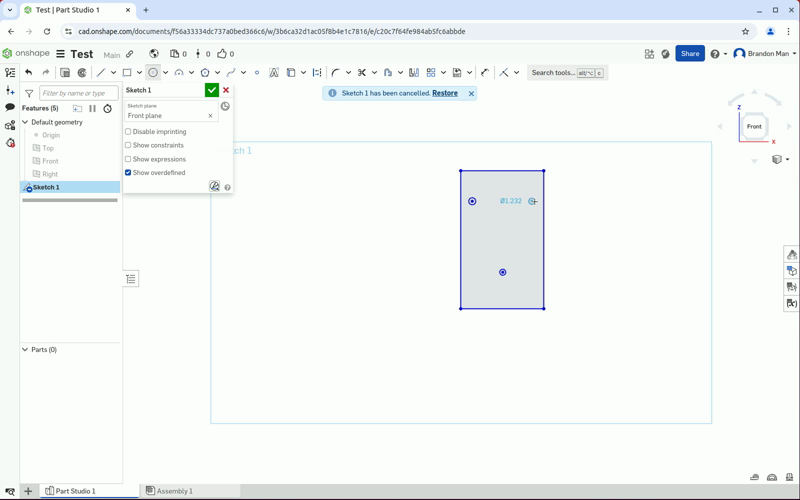
click(534, 201)
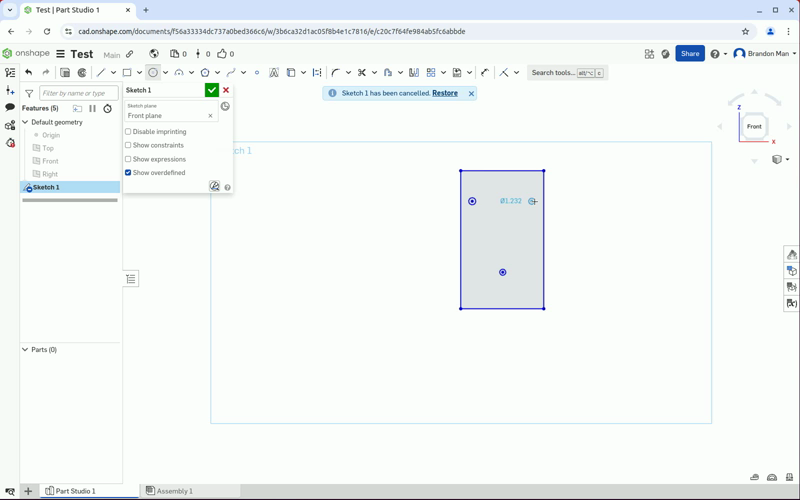
key(esc)
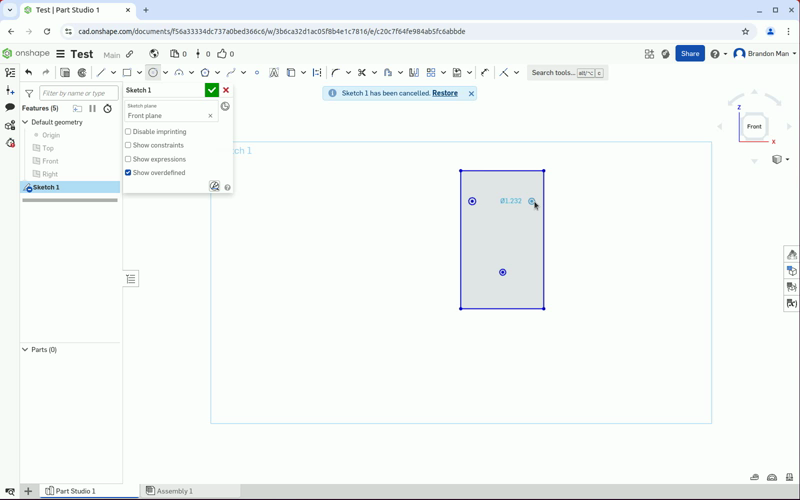
mouse_move(476, 215)
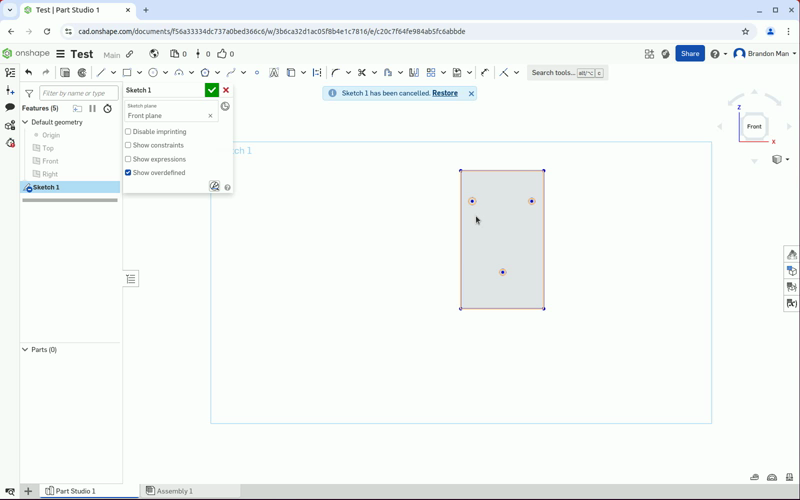
click(476, 215)
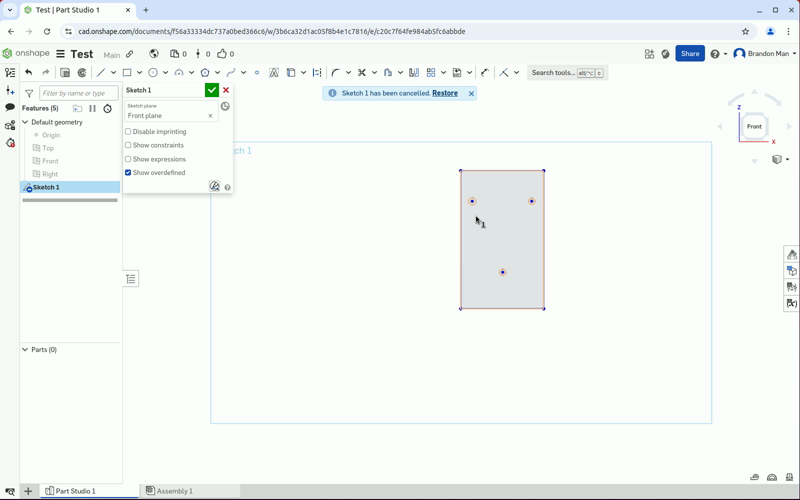
mouse_move(73, 352)
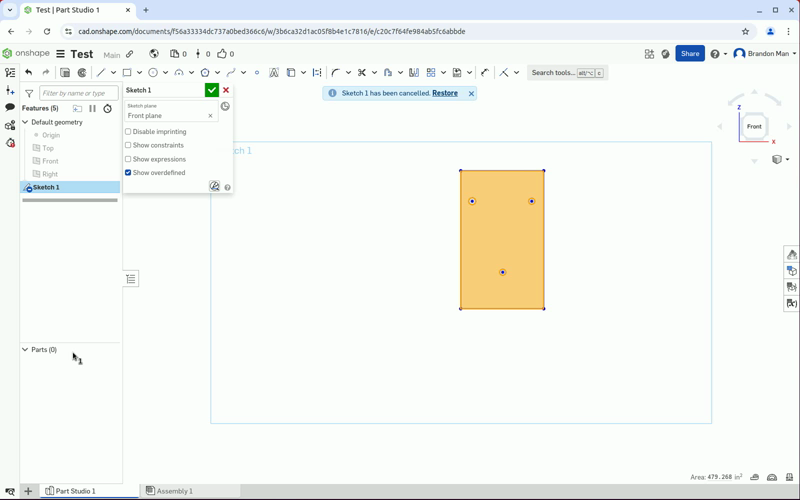
key(shift+y)
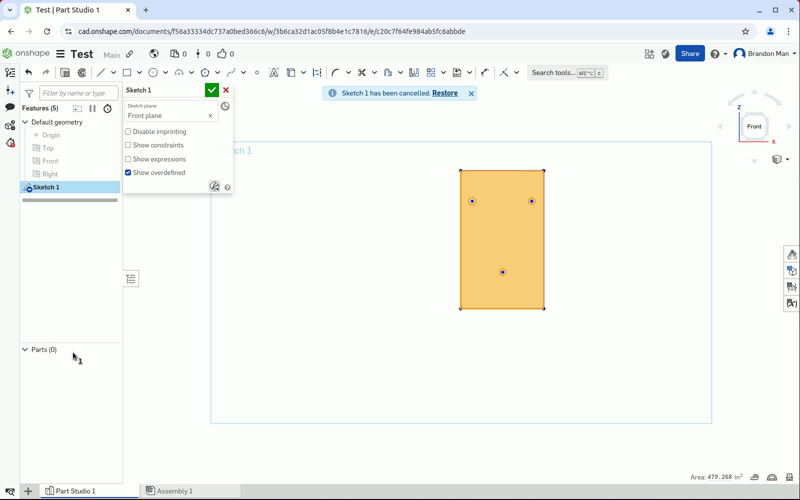
key(shift+e)
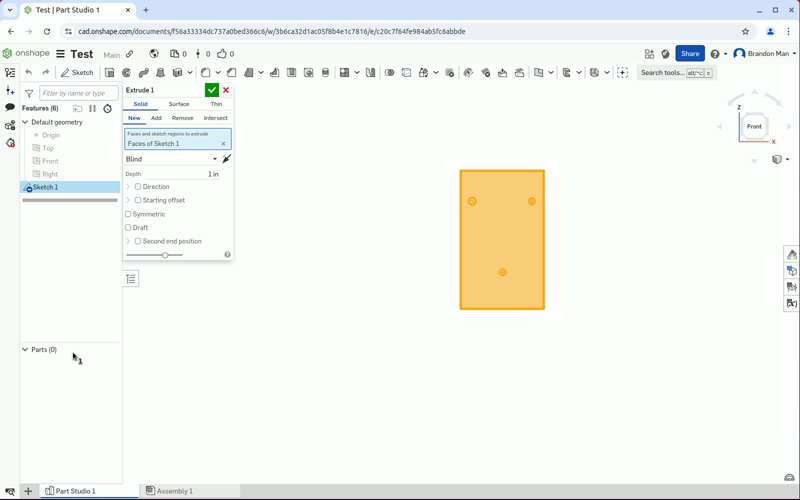
mouse_move(143, 106)
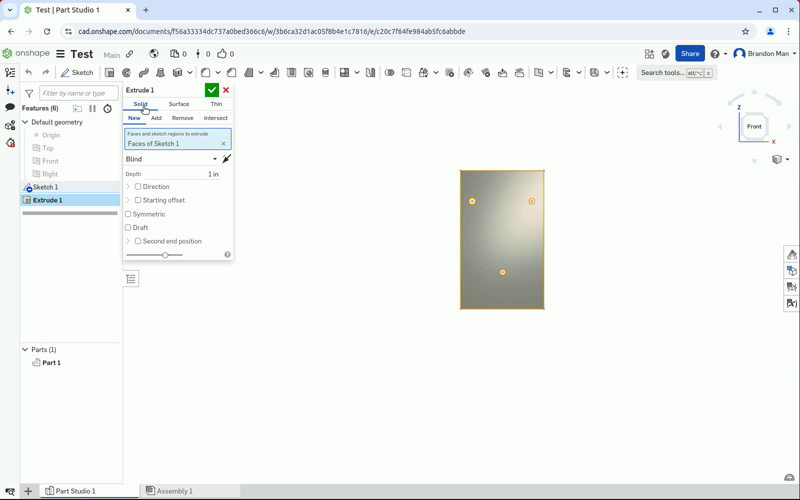
click(143, 106)
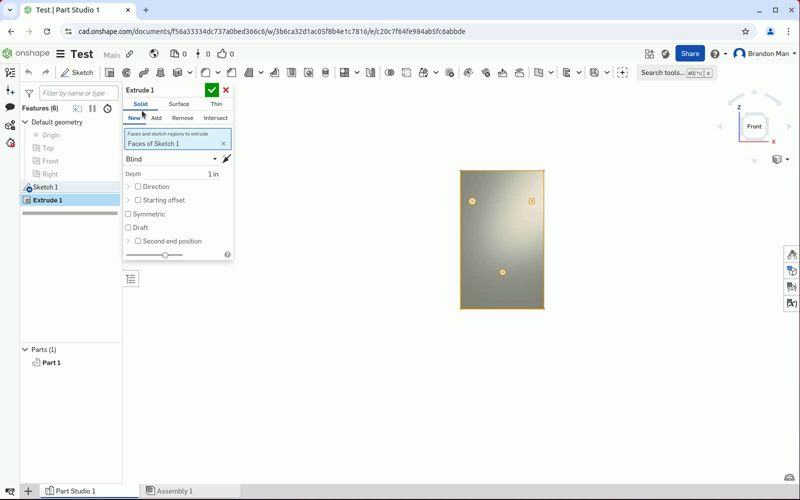
mouse_move(137, 120)
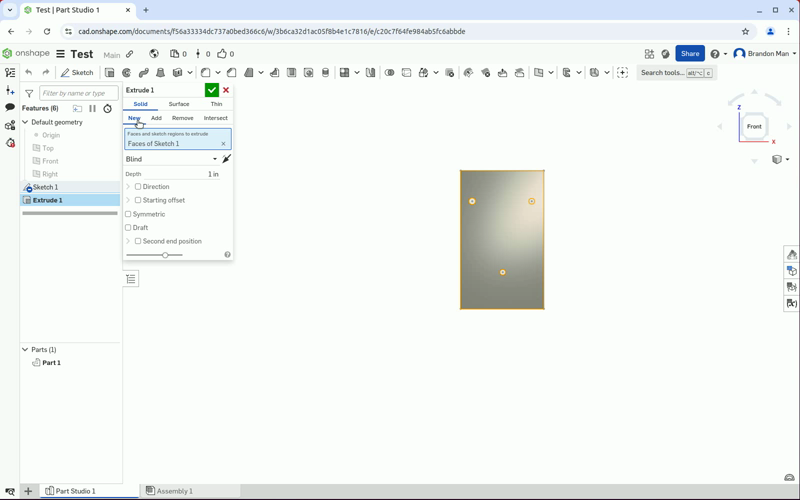
click(137, 120)
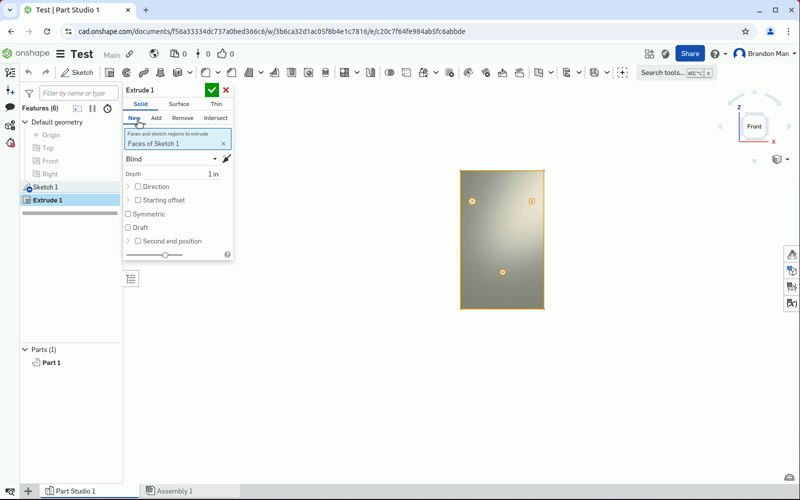
key(tab, 4)
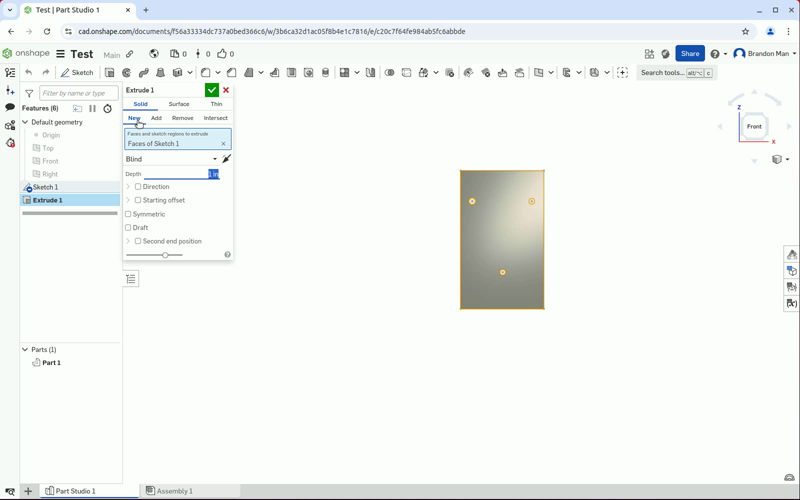
text(3.37)
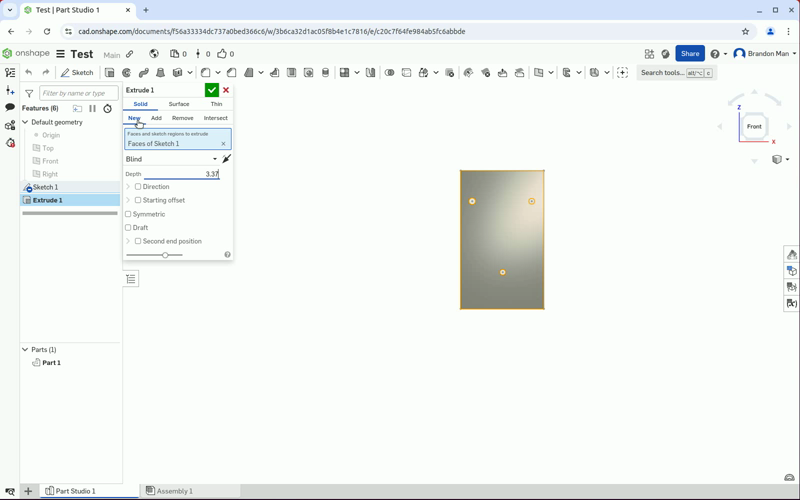
key(enter)
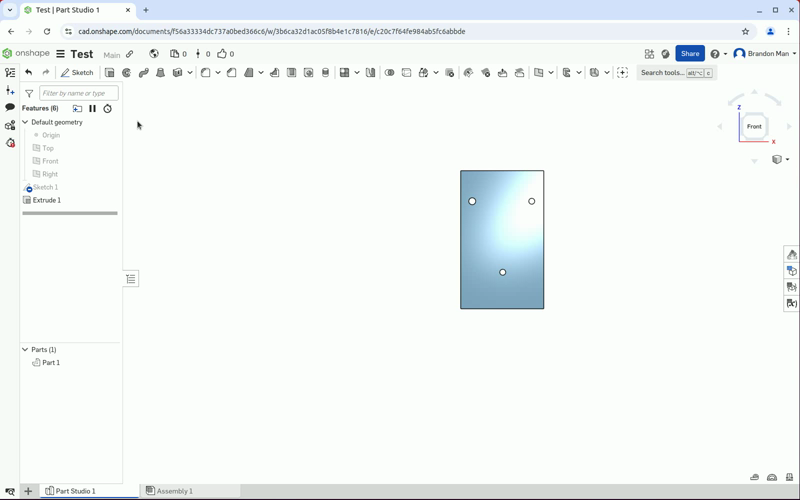
key(shift+h)
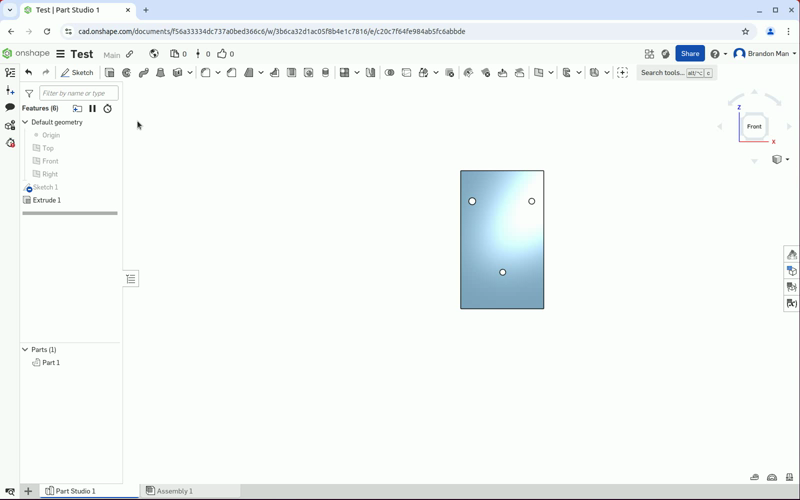
key(shift+h)
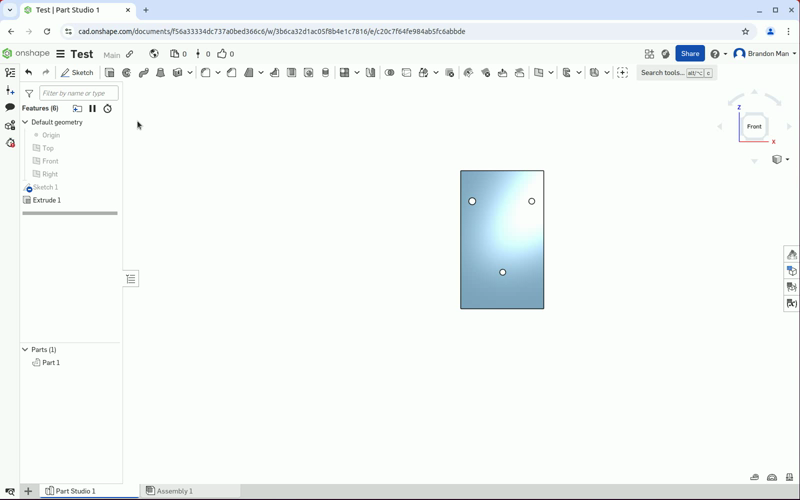
mouse_move(73, 189)
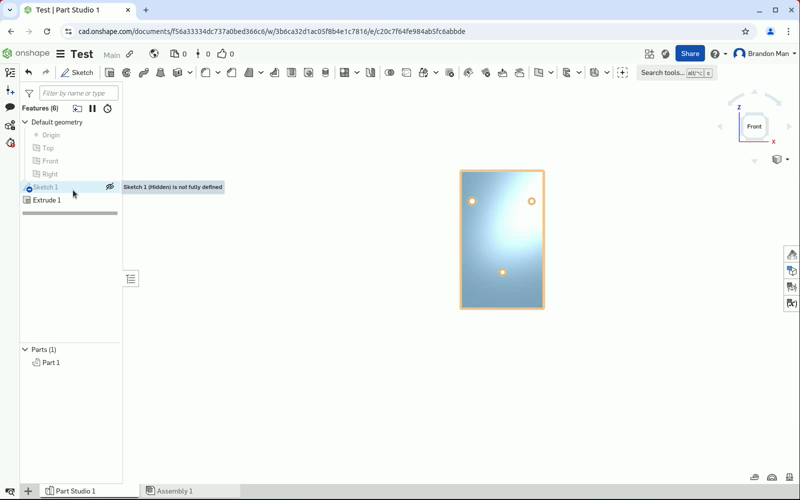
click(73, 189)
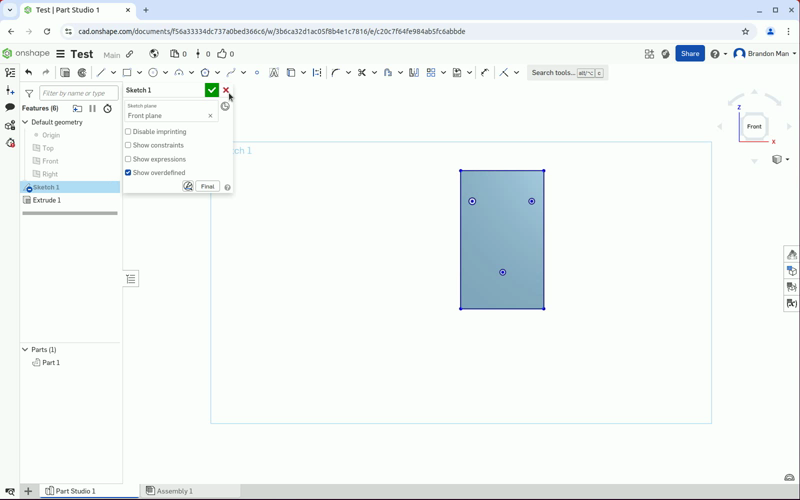
mouse_move(229, 92)
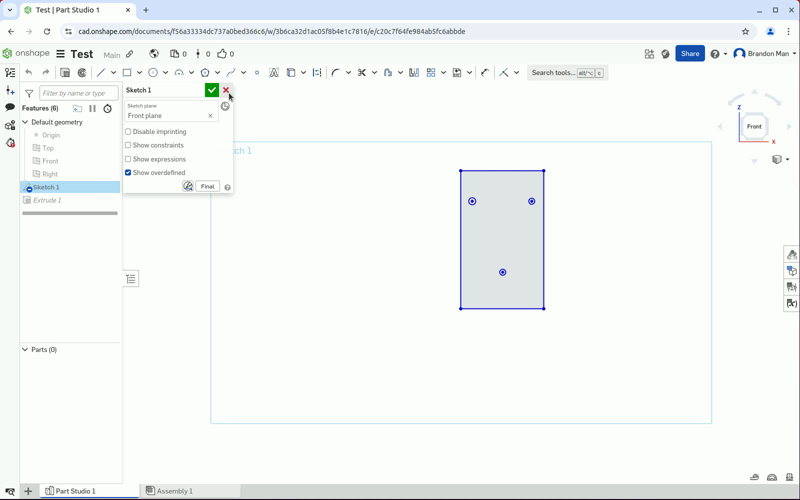
click(229, 92)
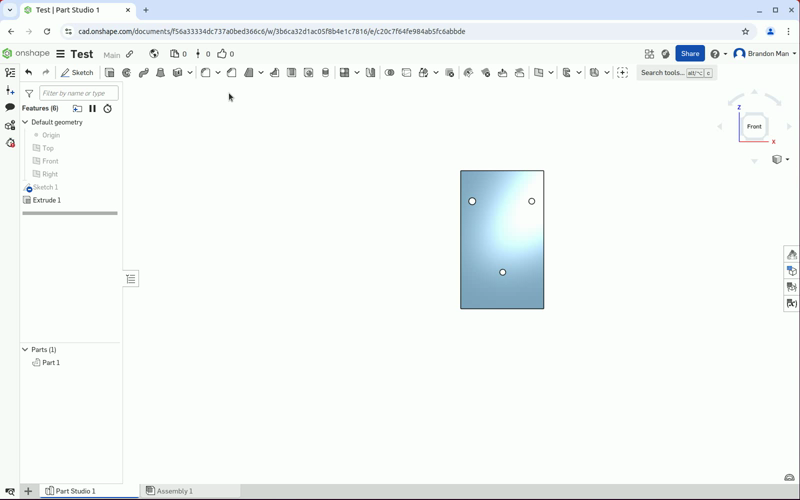
mouse_move(541, 75)
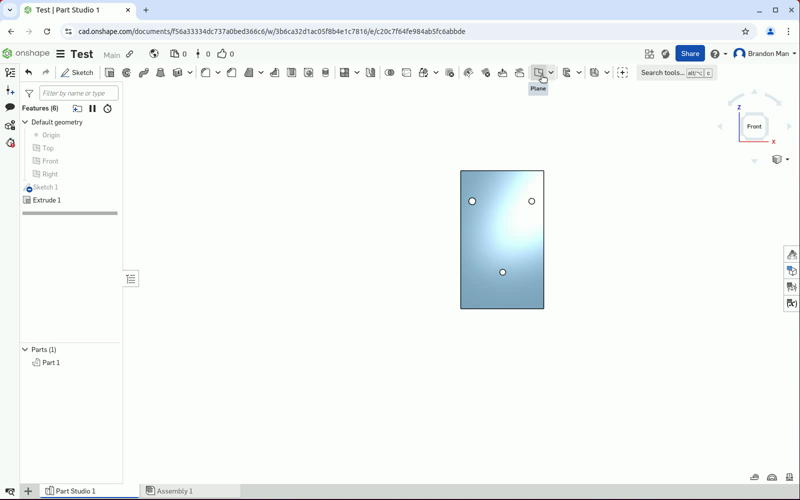
click(541, 75)
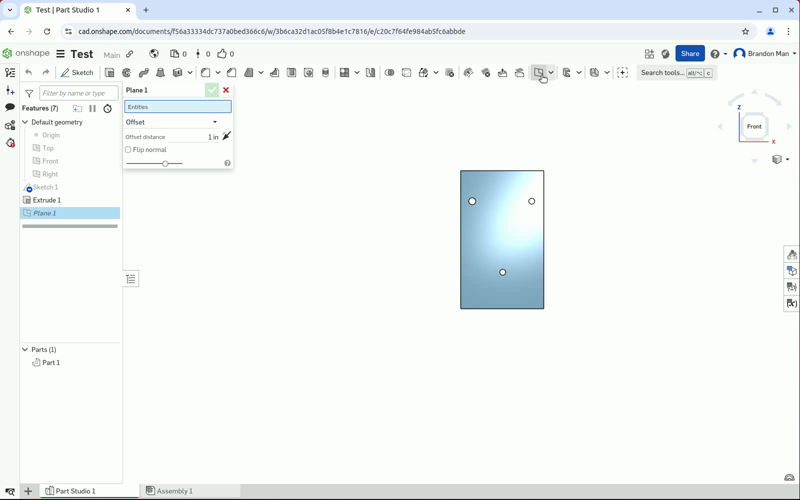
mouse_move(73, 163)
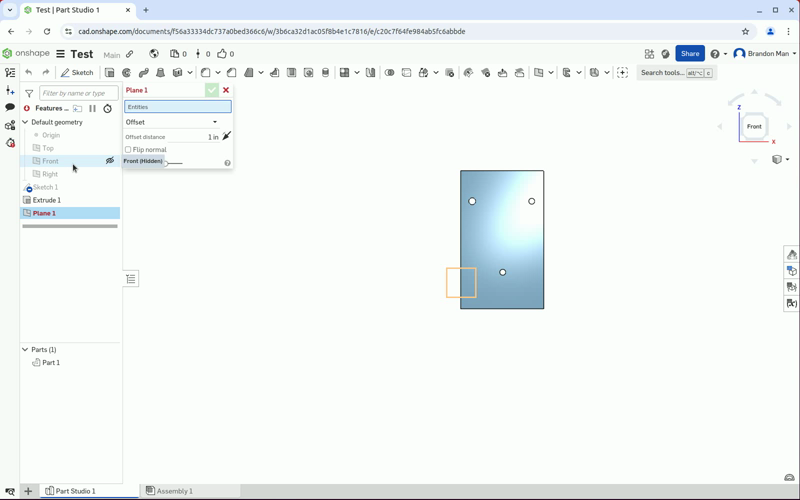
click(73, 163)
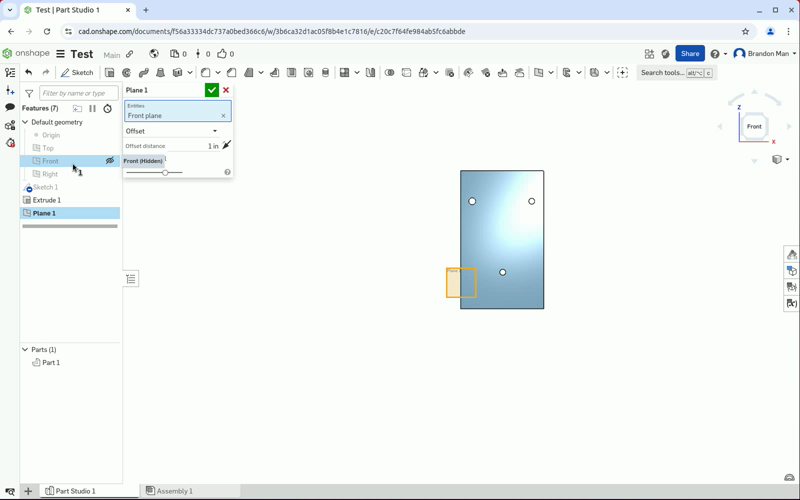
key(tab, 2)
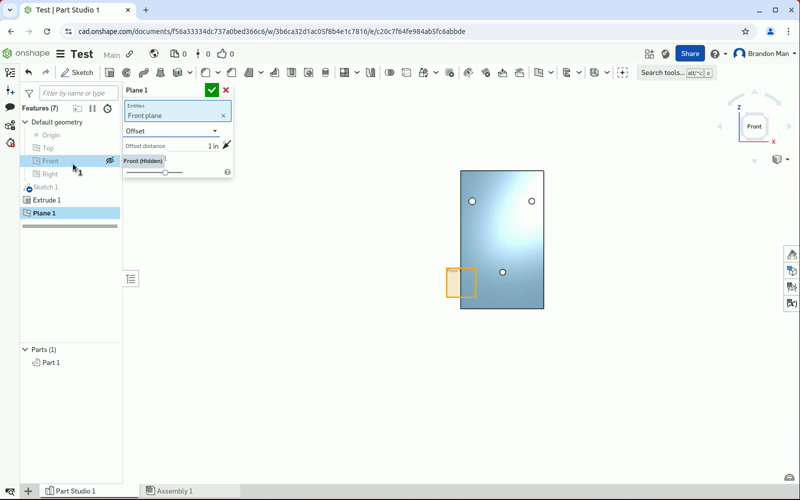
text(3.358)
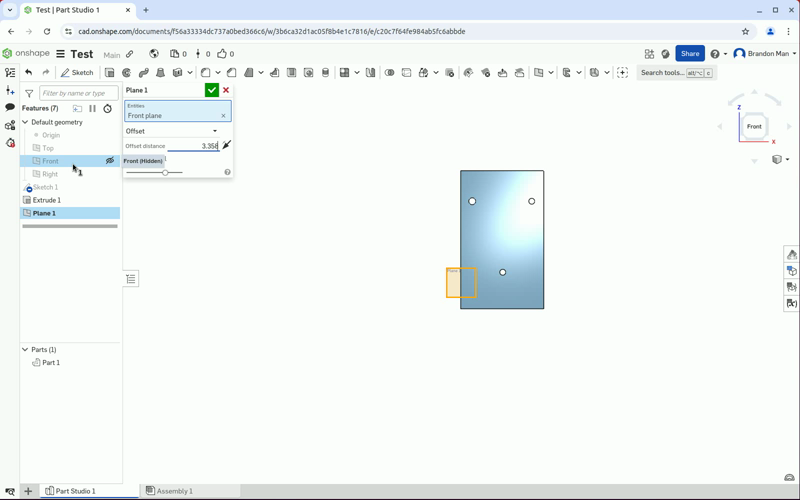
key(enter, 2)
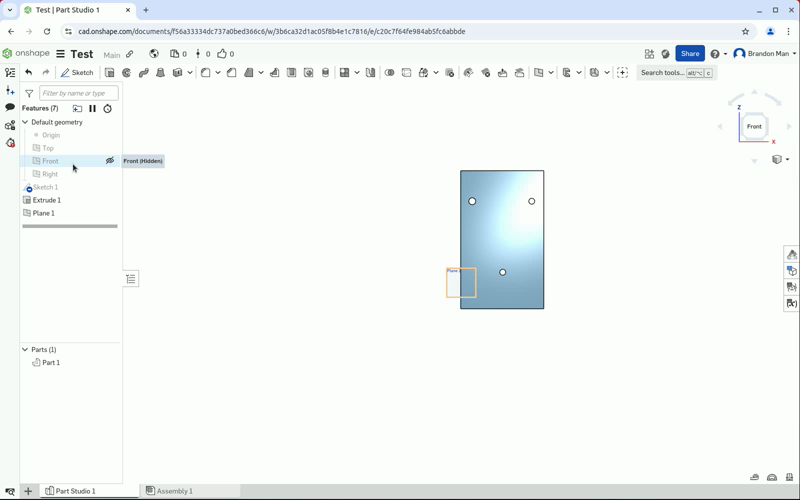
key(shift+s)
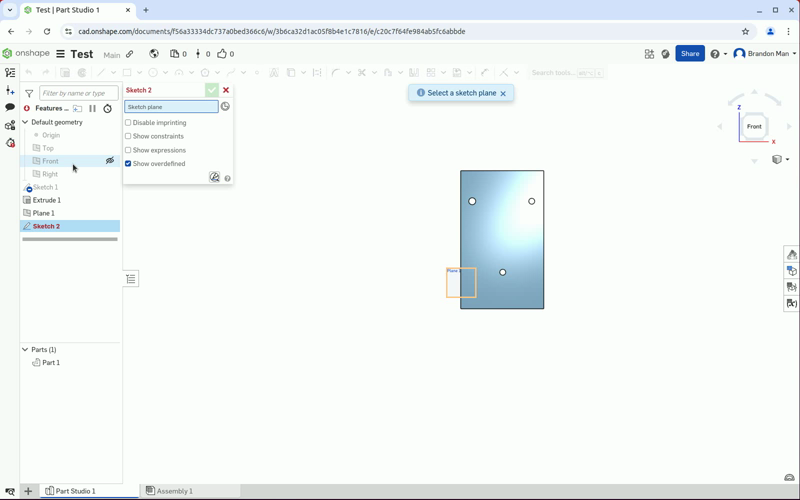
mouse_move(73, 215)
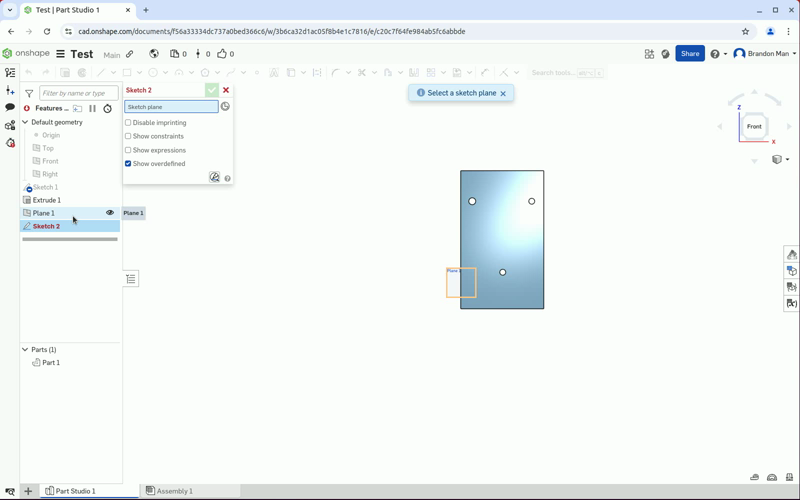
click(73, 215)
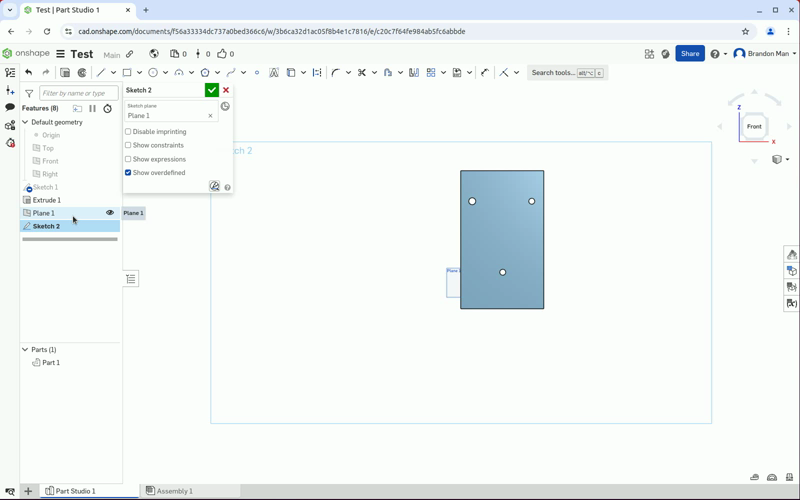
mouse_move(73, 352)
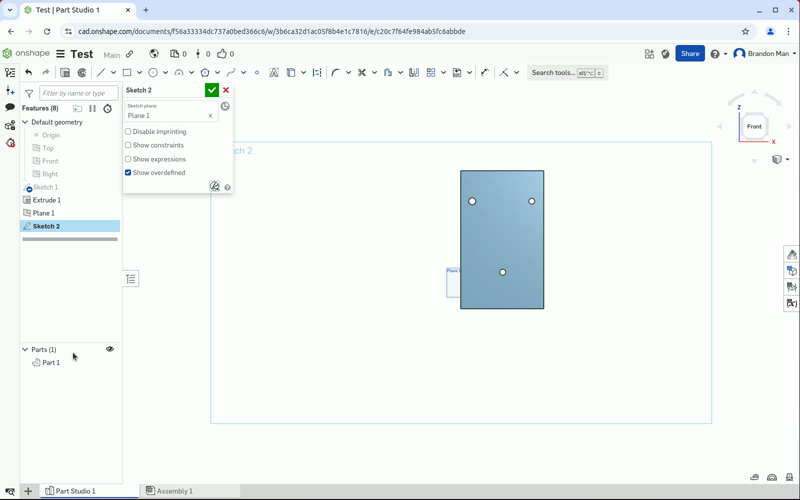
key(y)
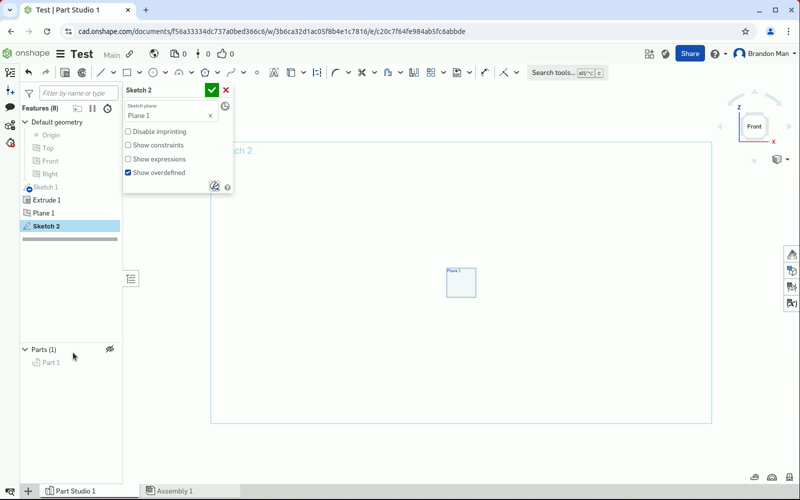
key(l)
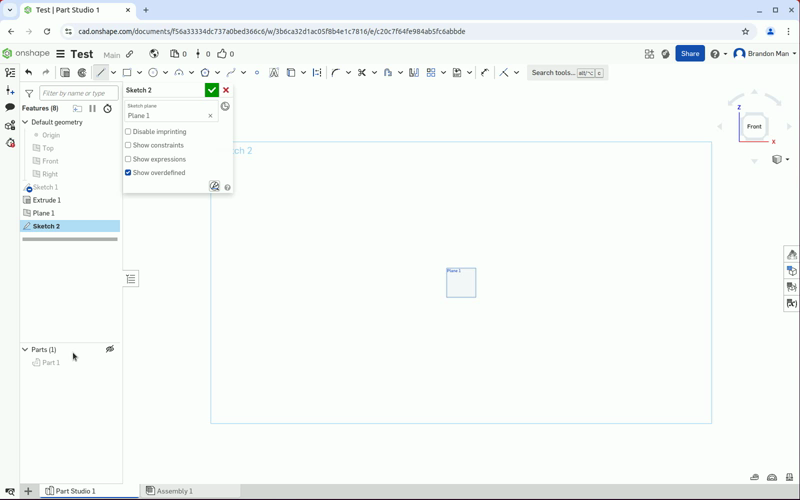
key_down(shift)
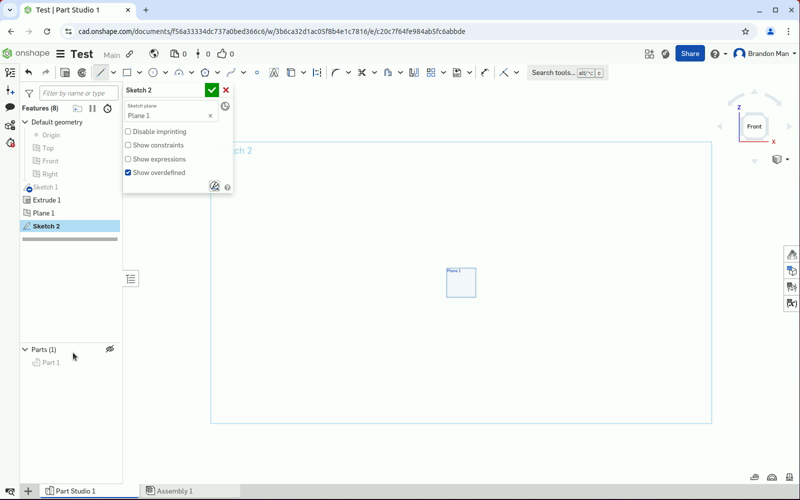
mouse_move(487, 308)
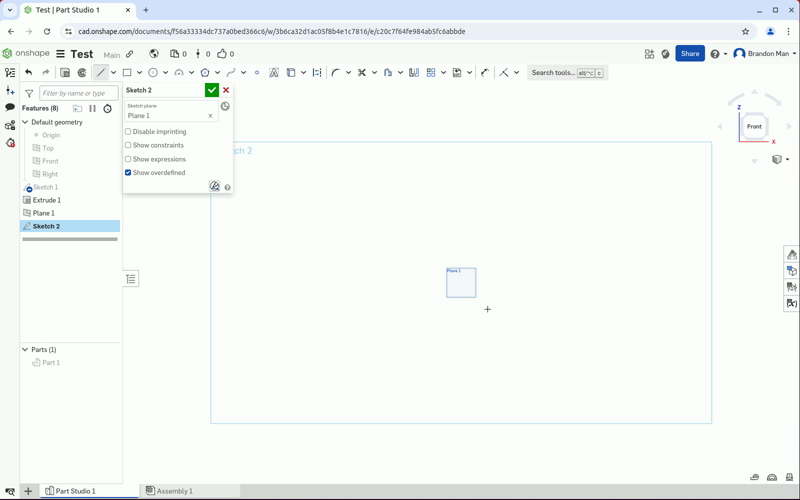
click(487, 308)
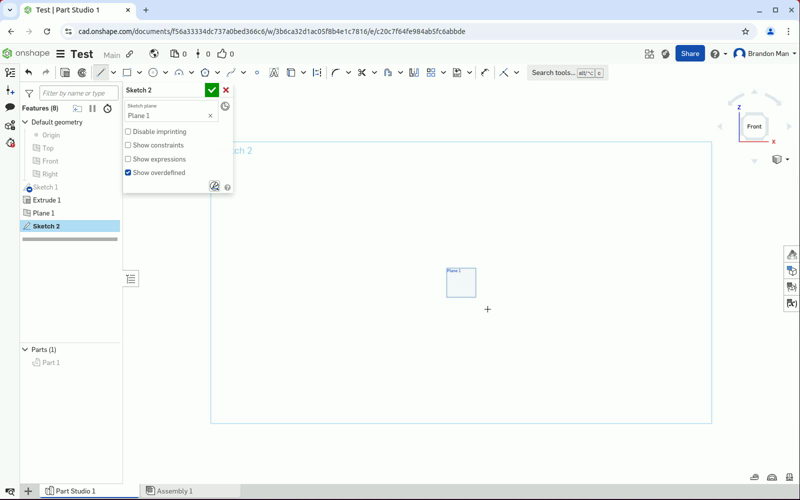
key_up(shift)
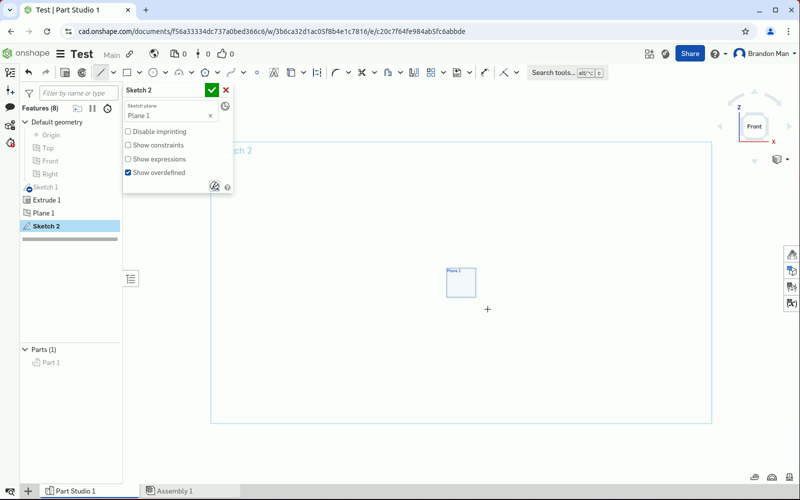
key_down(shift)
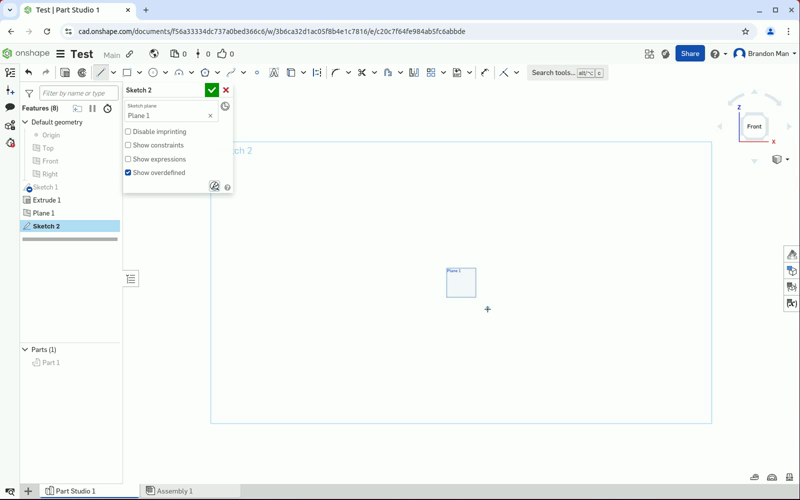
mouse_move(517, 308)
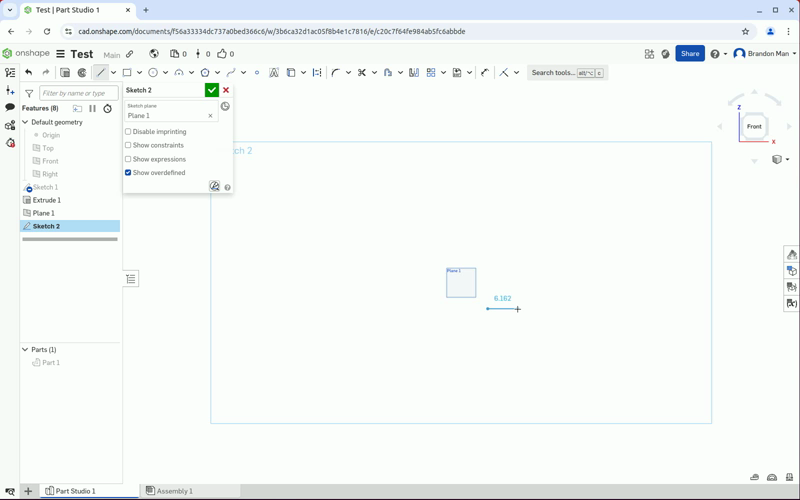
mouse_move(544, 308)
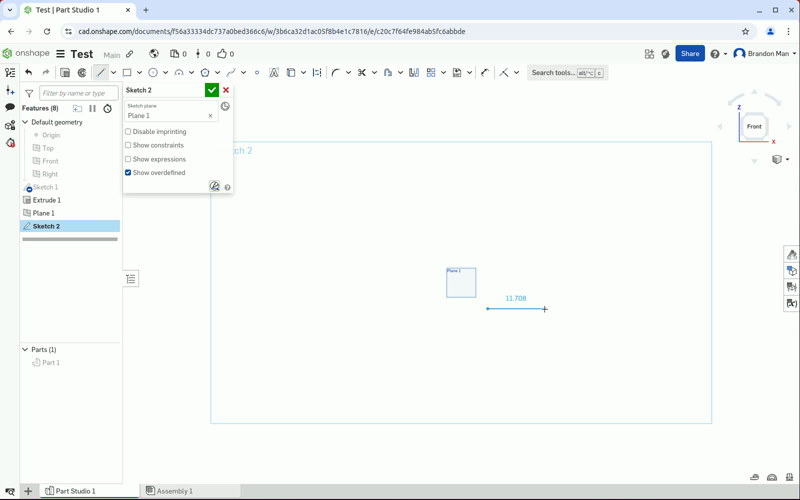
click(544, 308)
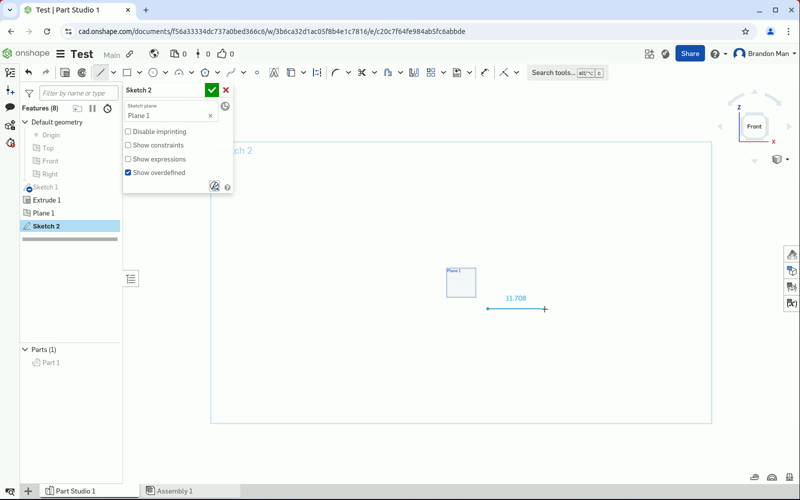
key_up(shift)
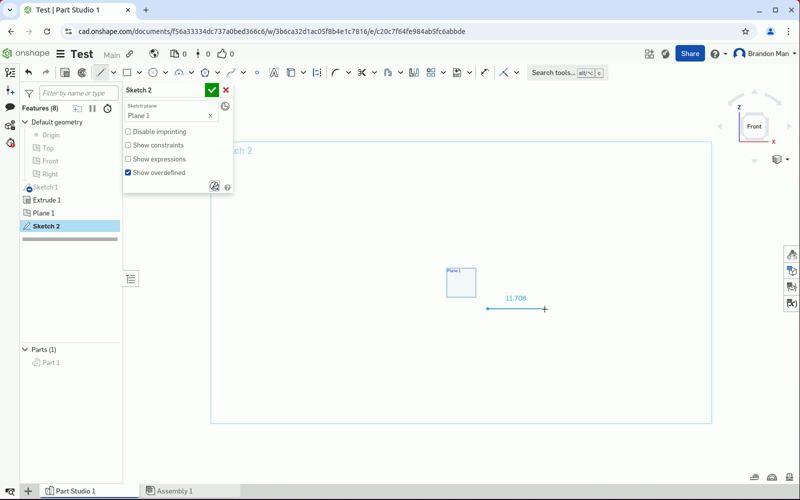
key_down(shift)
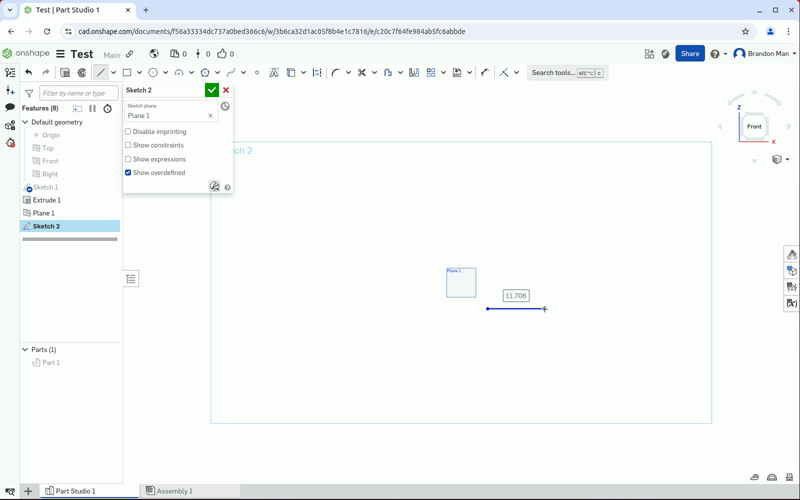
mouse_move(574, 308)
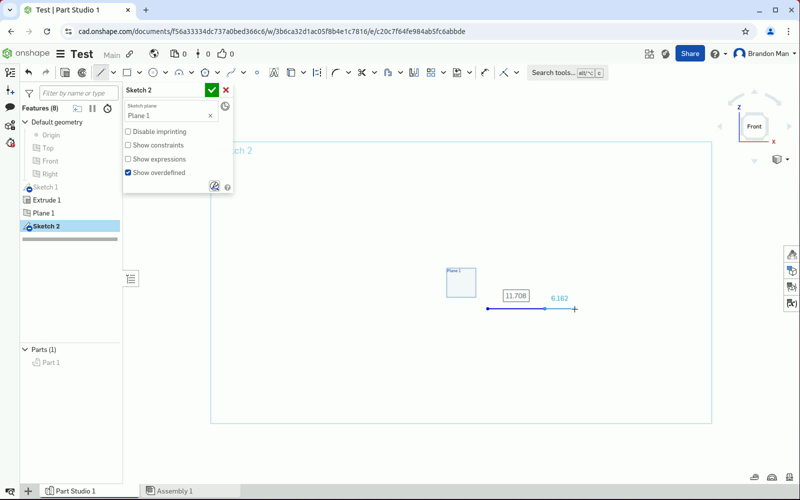
mouse_move(544, 284)
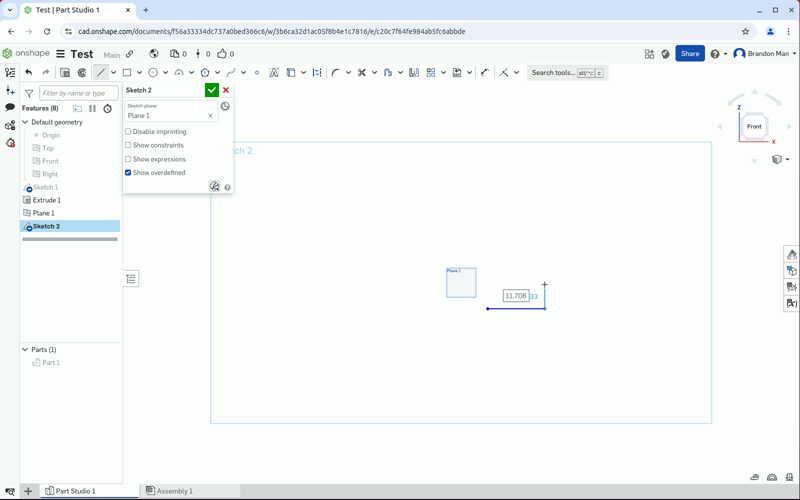
click(544, 284)
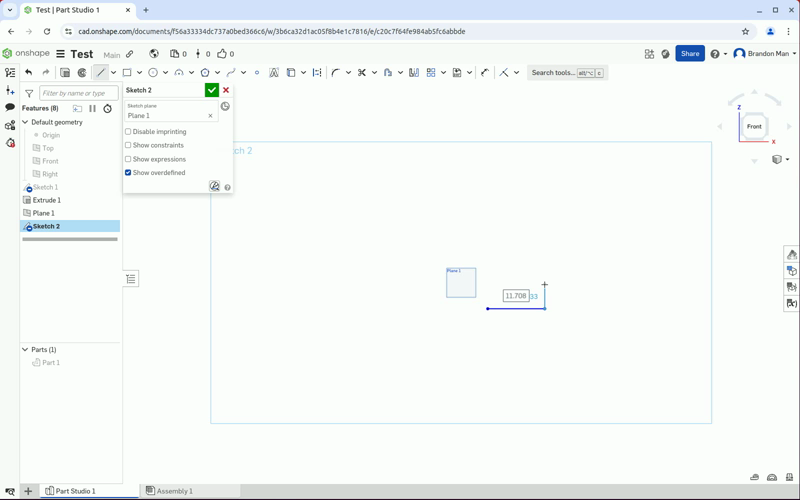
key_up(shift)
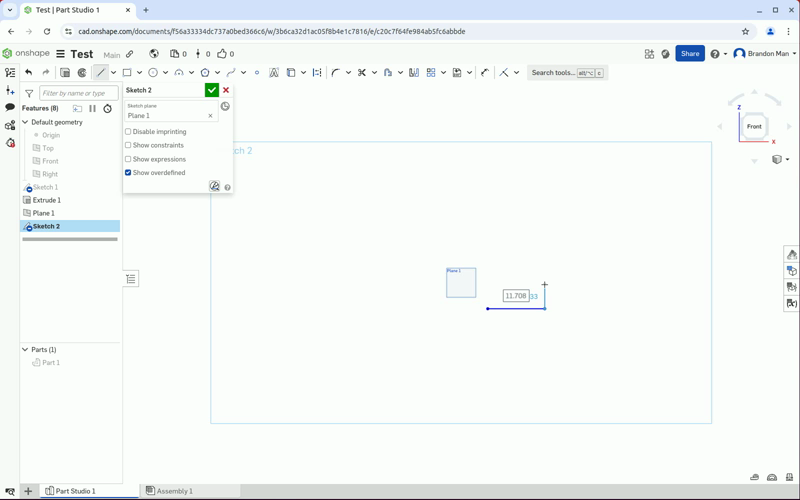
key_down(shift)
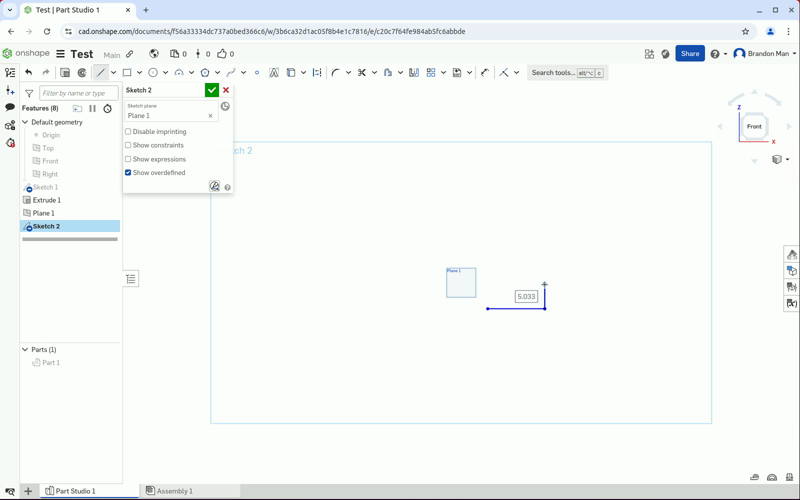
mouse_move(574, 284)
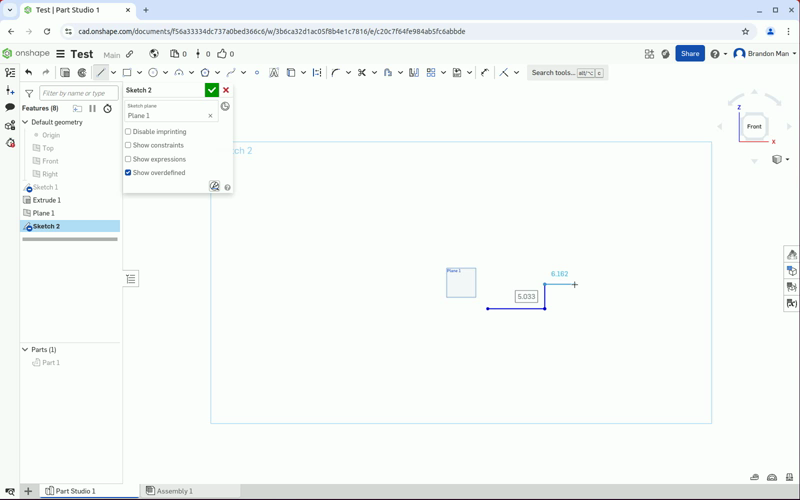
mouse_move(487, 284)
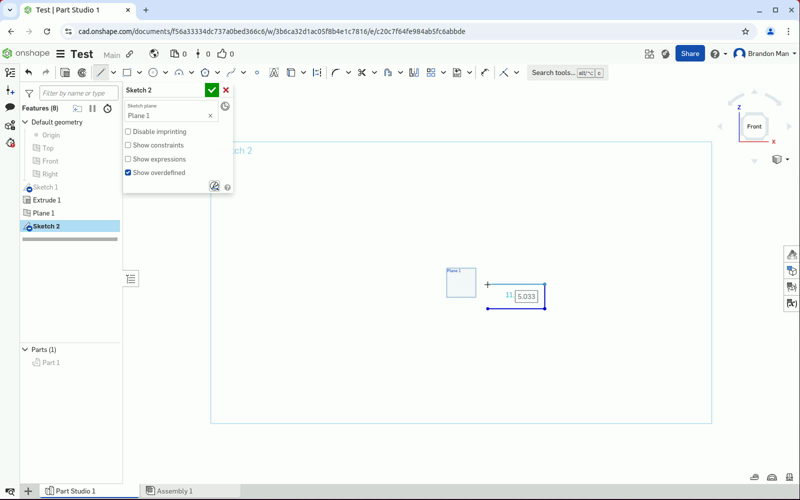
click(487, 284)
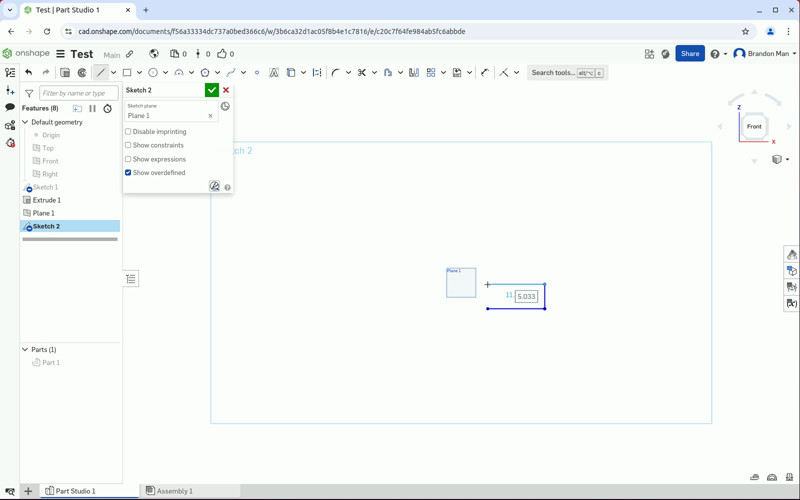
key_up(shift)
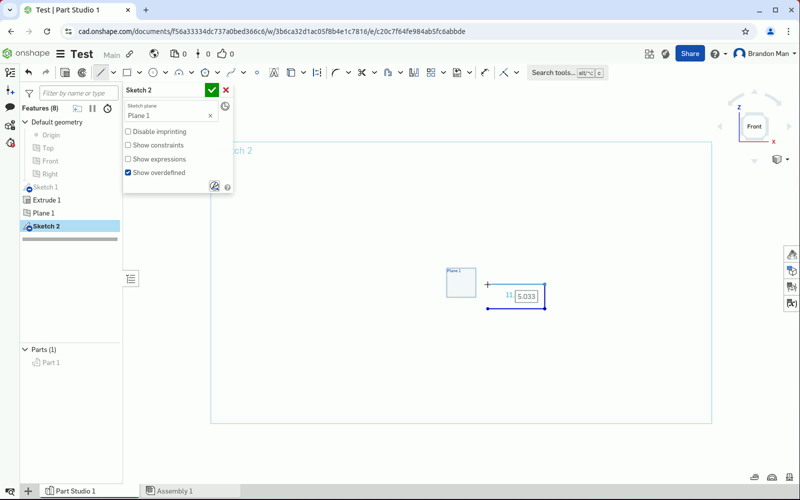
mouse_move(517, 284)
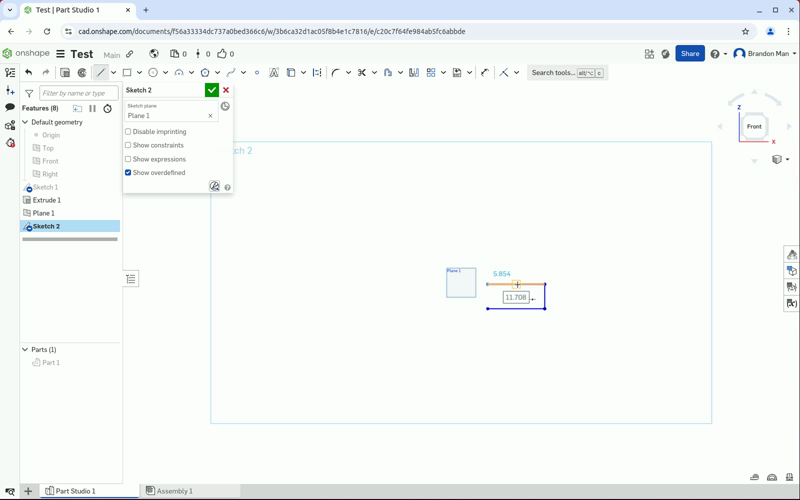
key_down(shift)
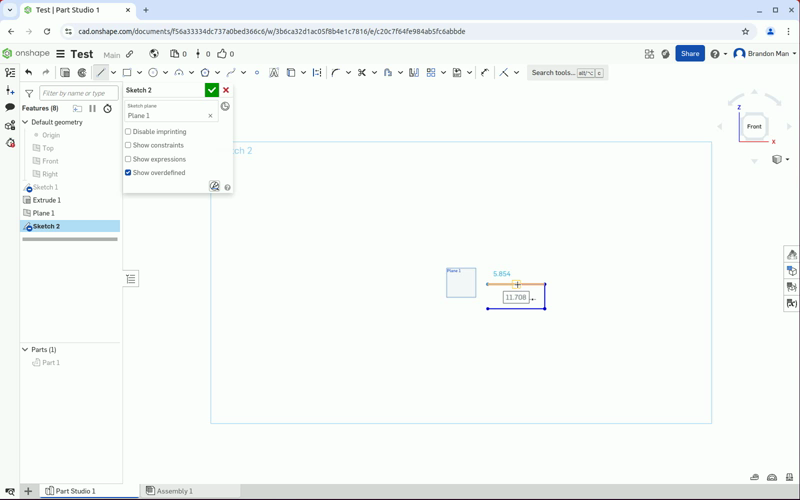
mouse_move(487, 308)
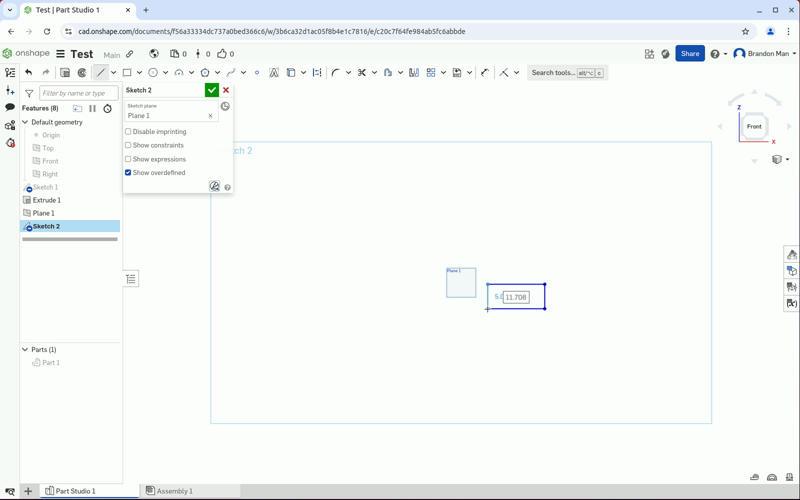
key_up(shift)
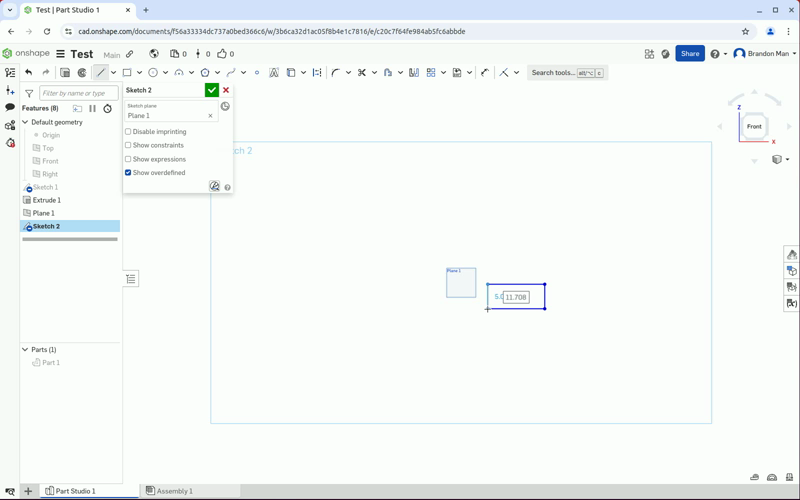
click(487, 308)
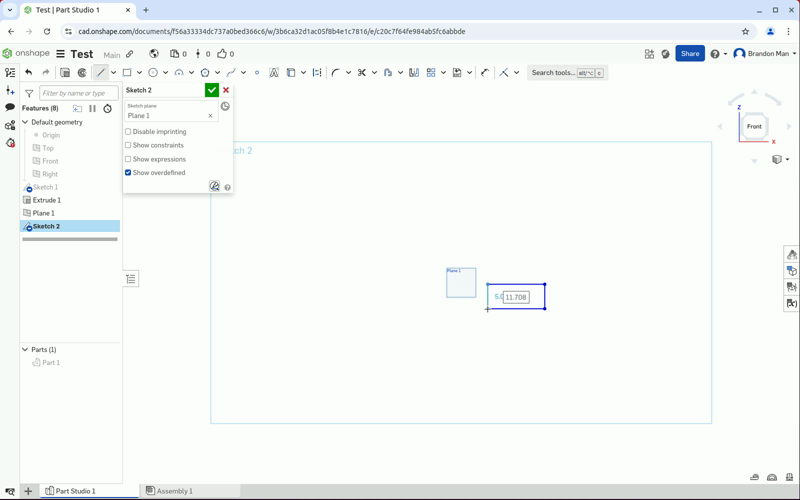
key(esc)
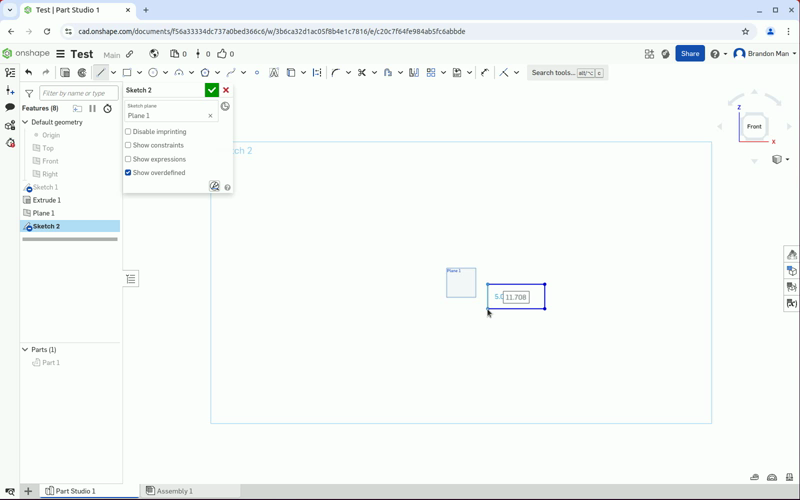
mouse_move(504, 295)
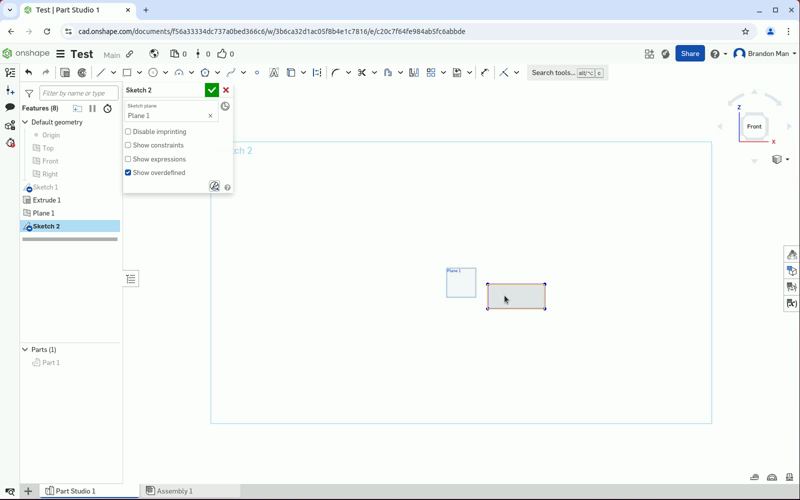
scroll(6)
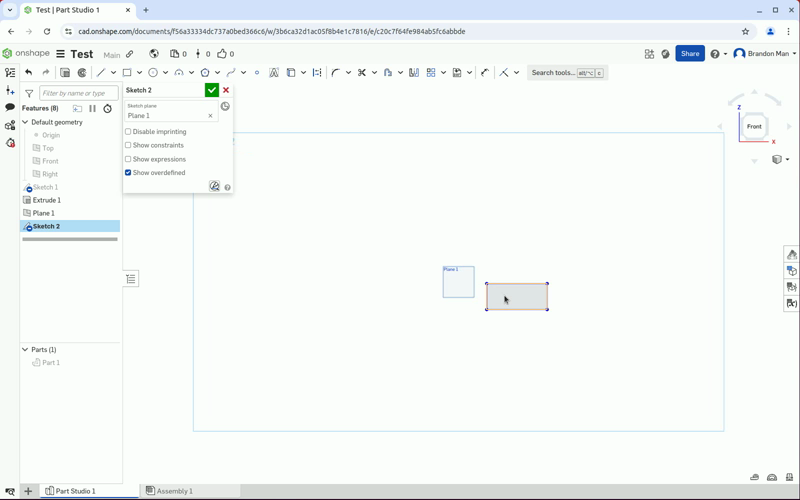
scroll(6)
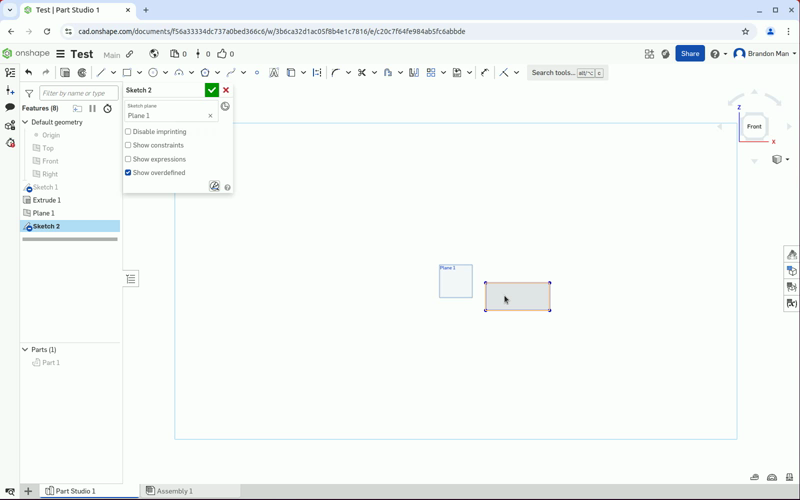
scroll(6)
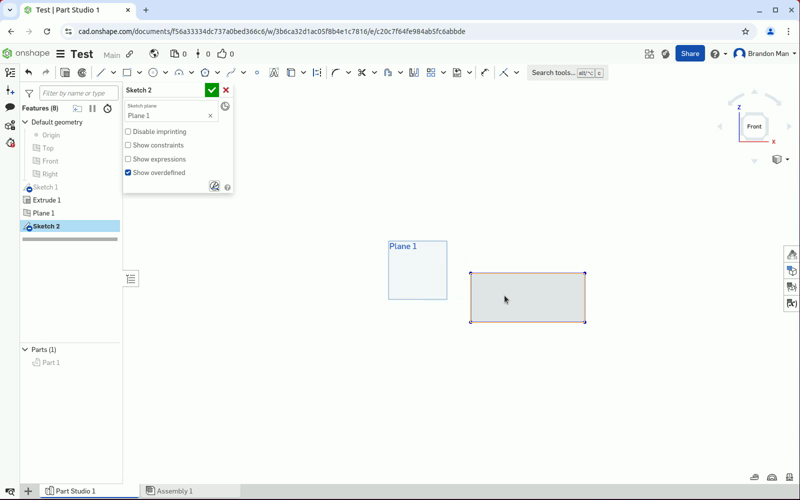
scroll(6)
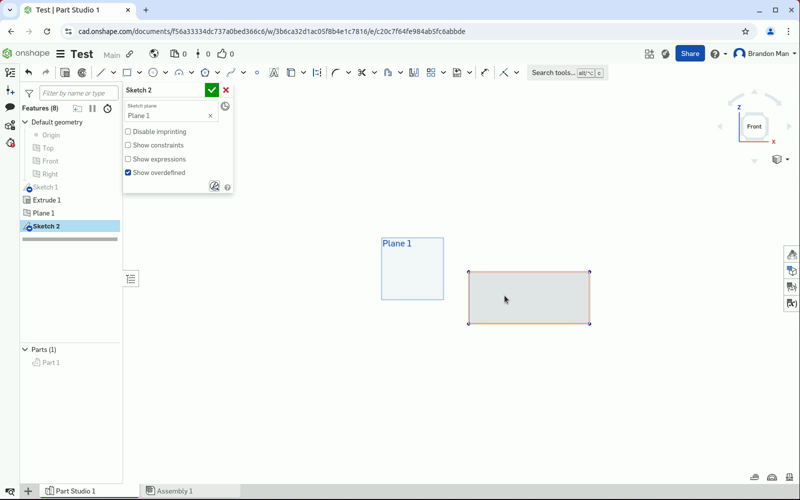
scroll(6)
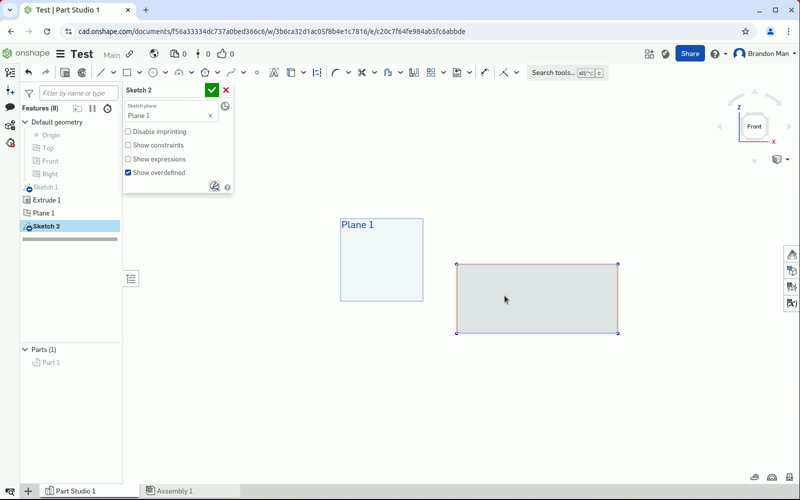
scroll(6)
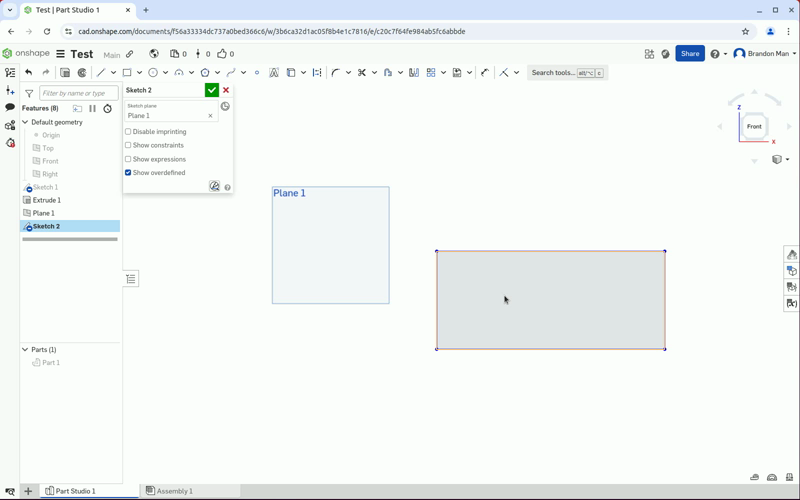
scroll(6)
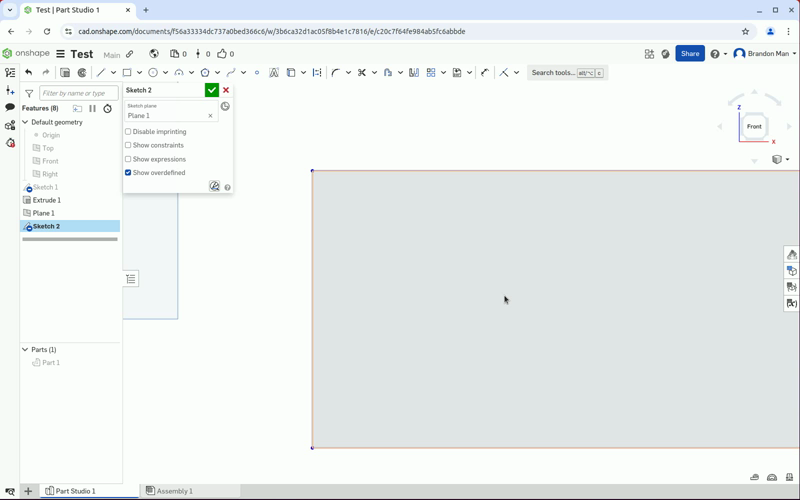
click(504, 295)
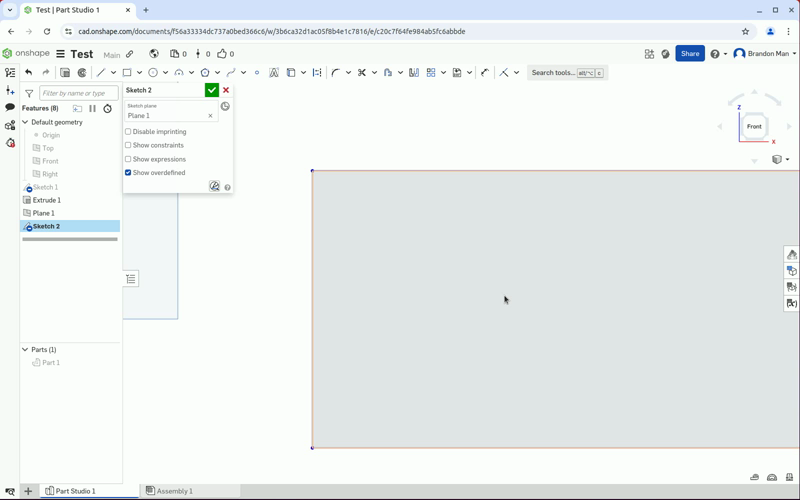
scroll(-6)
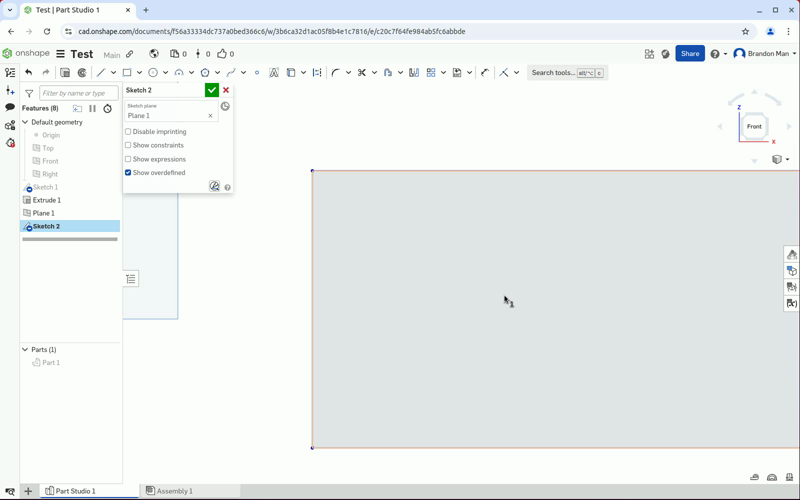
scroll(-6)
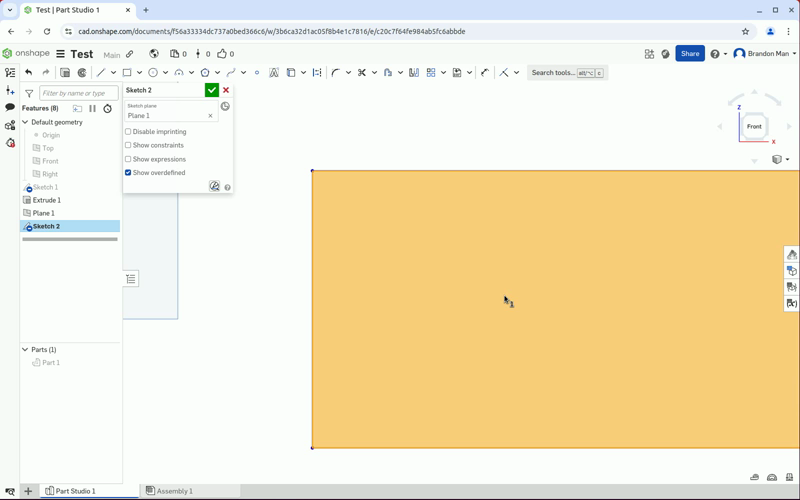
scroll(-6)
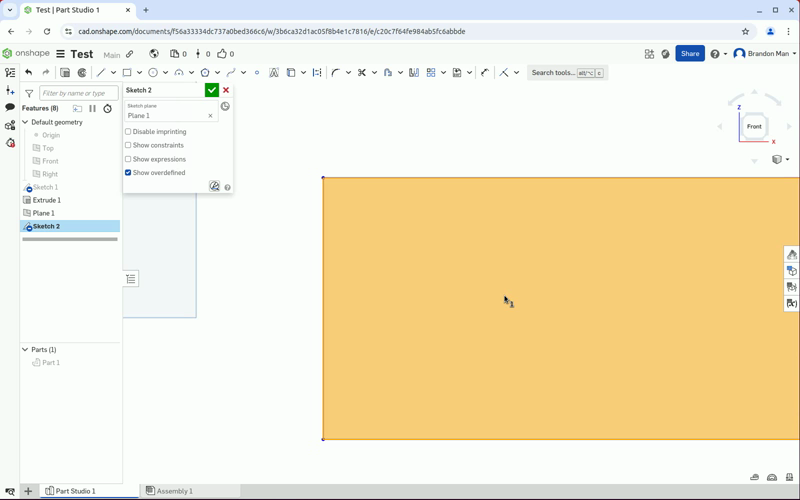
scroll(-6)
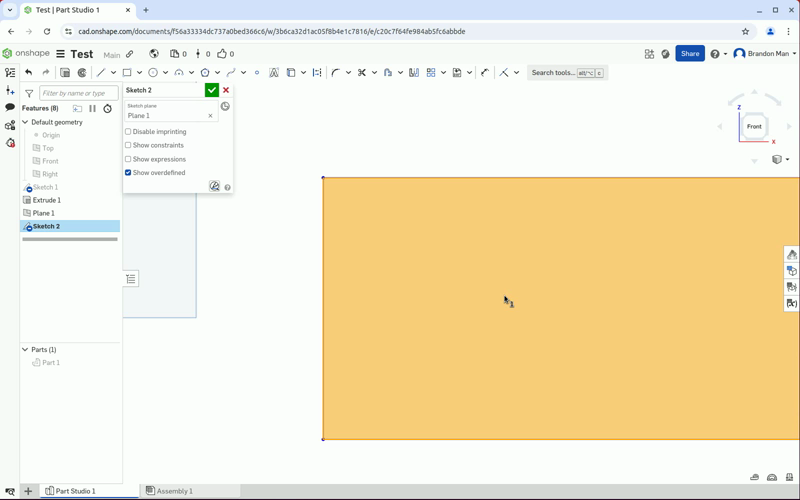
scroll(-6)
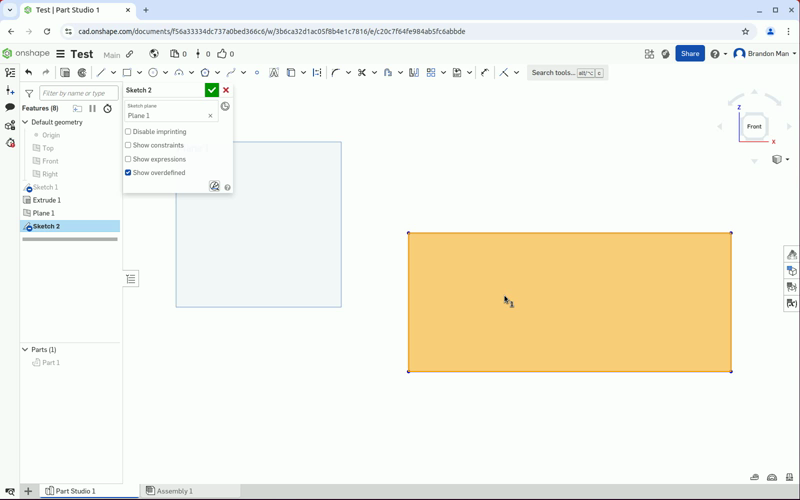
scroll(-6)
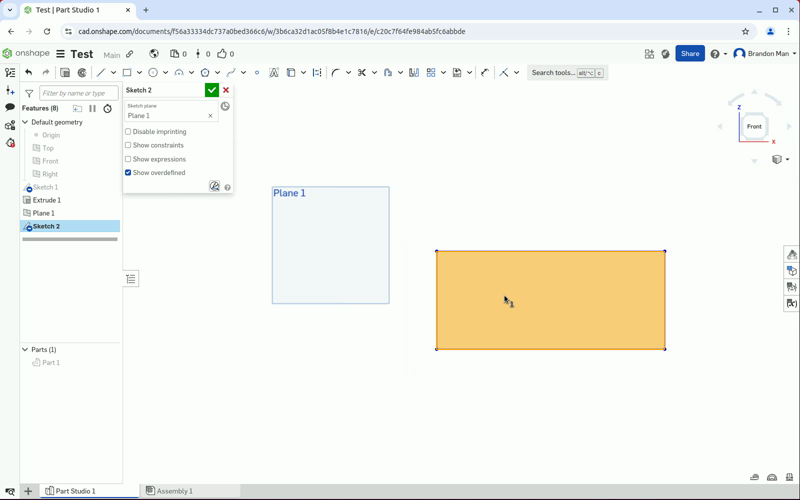
scroll(-6)
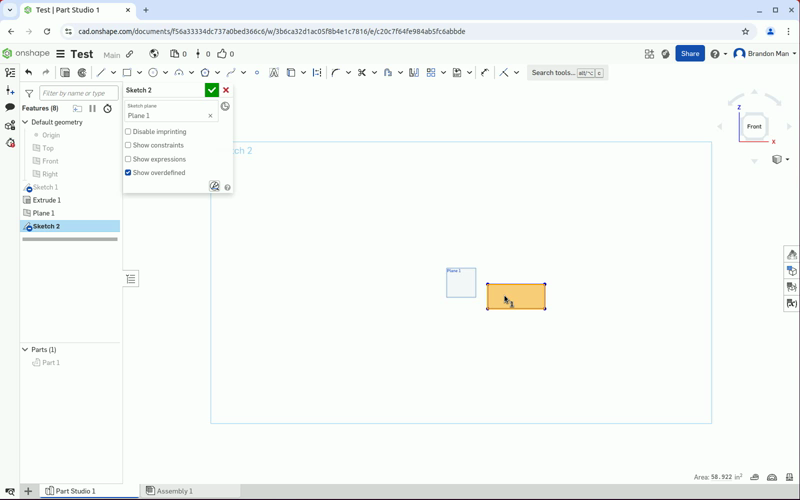
mouse_move(73, 352)
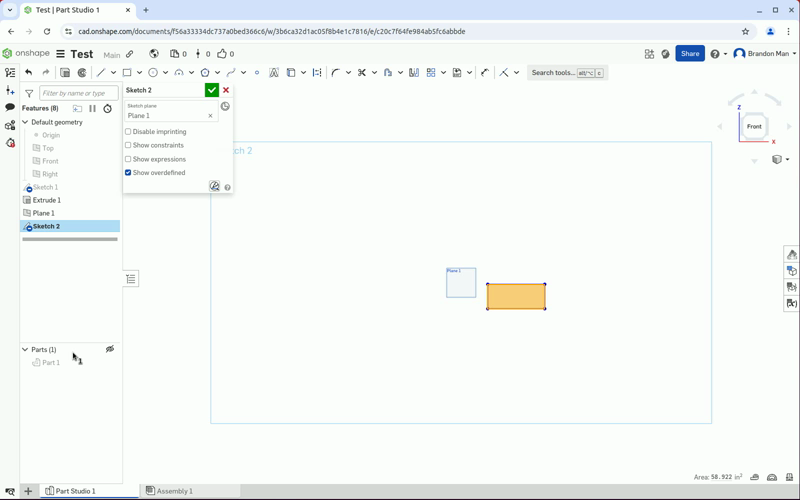
key(shift+y)
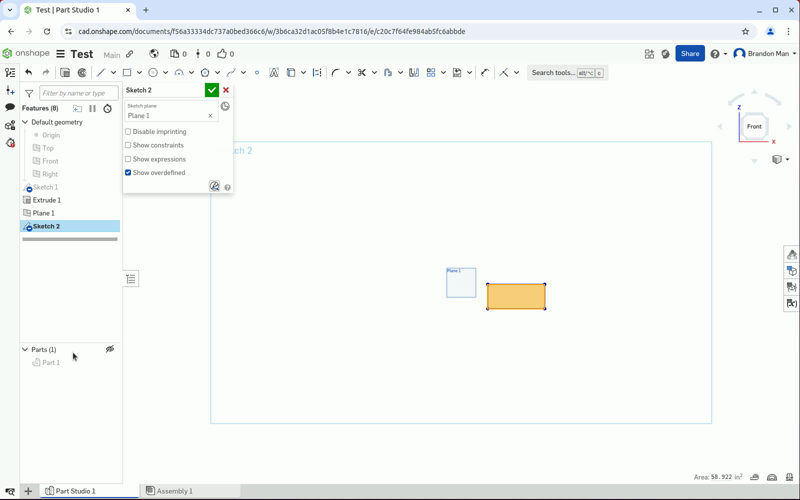
key(shift+e)
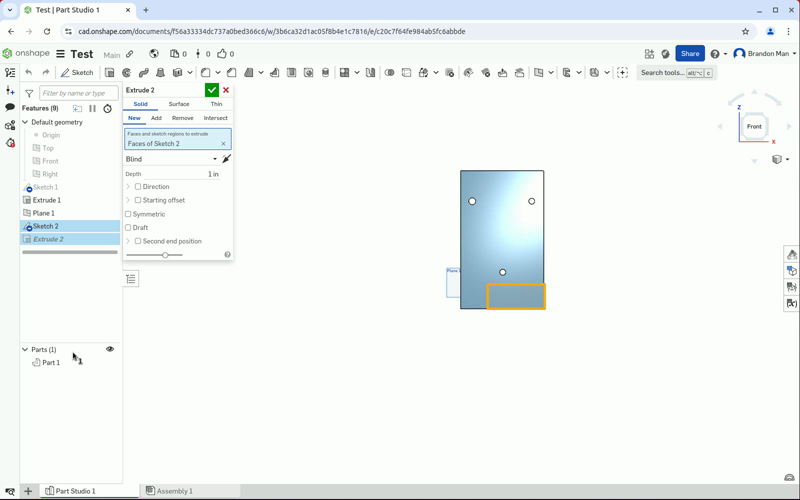
mouse_move(143, 106)
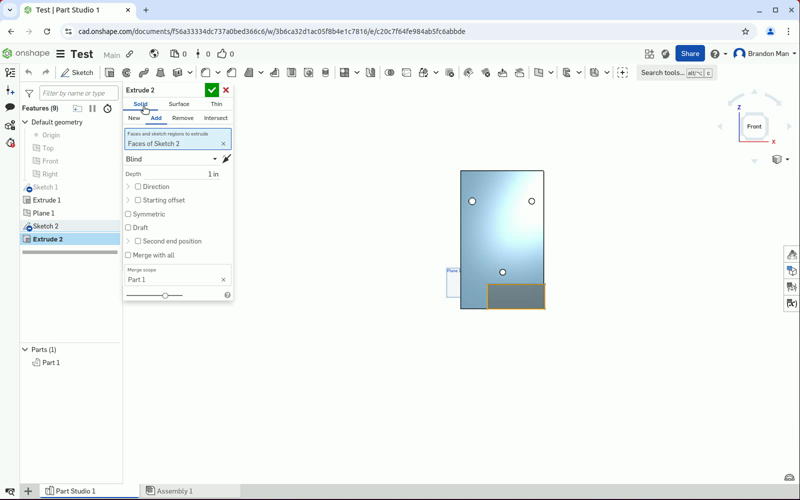
click(143, 106)
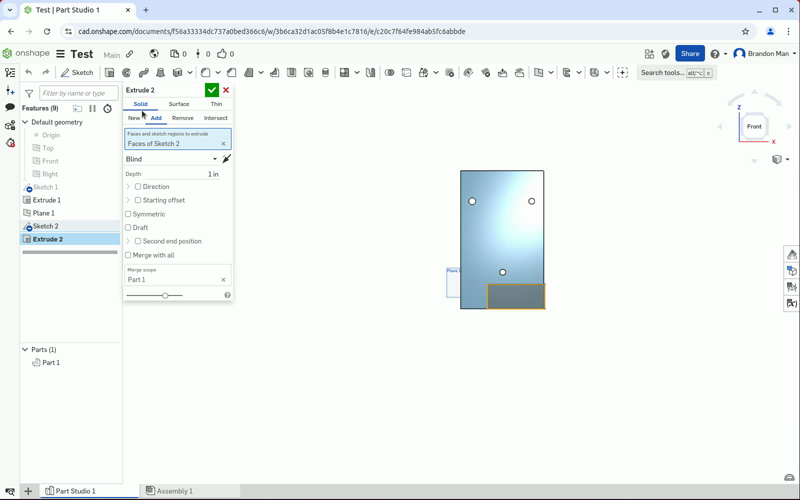
mouse_move(137, 120)
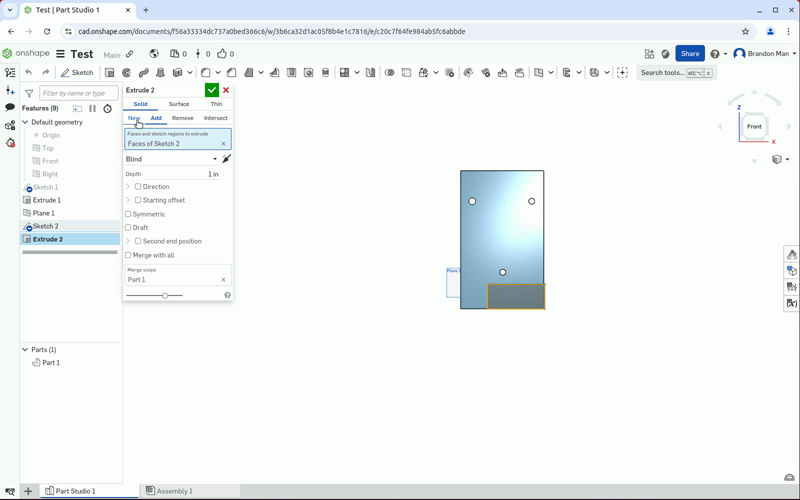
click(137, 120)
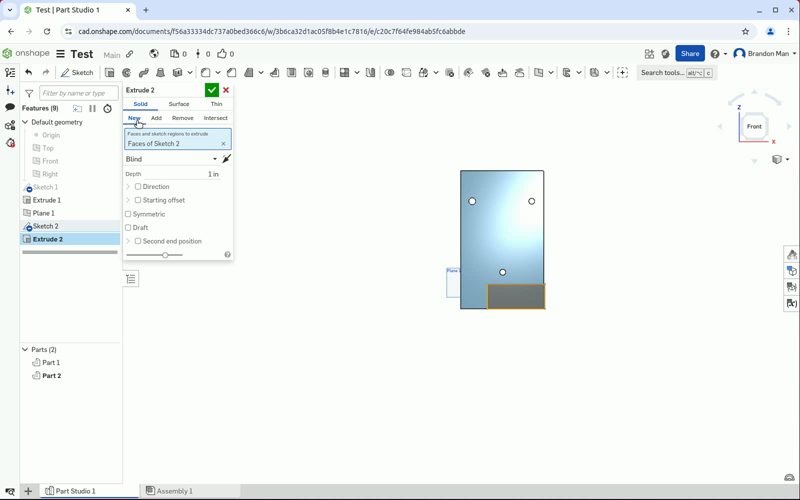
key(tab, 4)
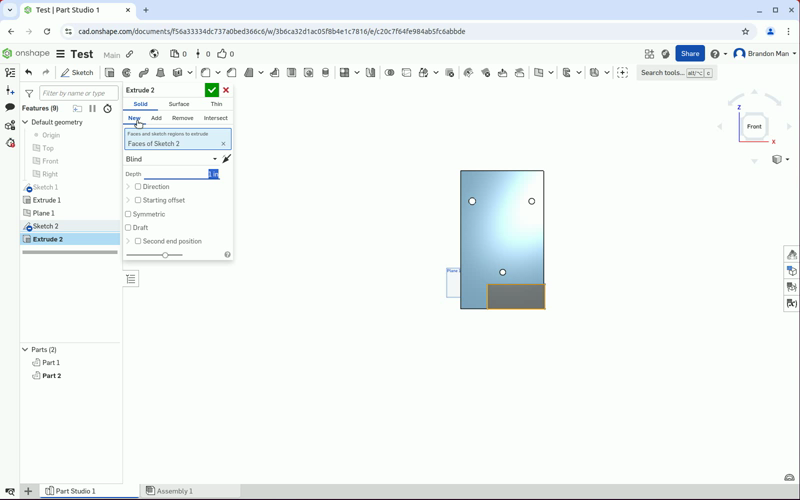
text(9.388)
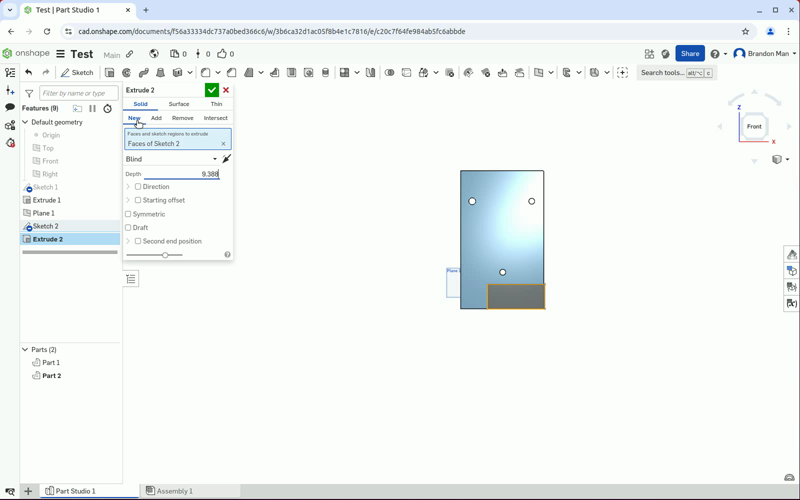
key(enter)
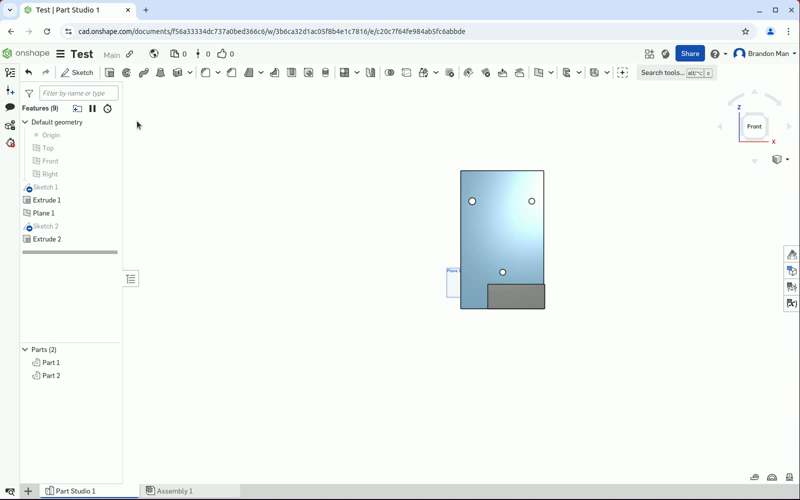
key(shift+h)
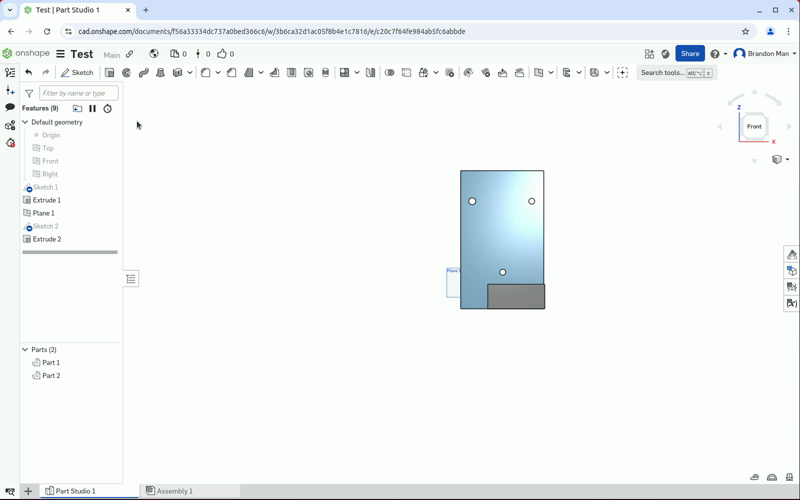
key(shift+h)
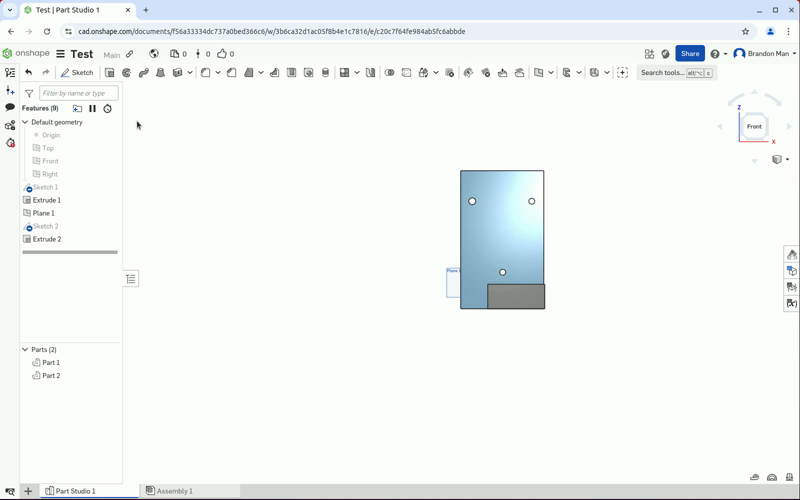
mouse_move(73, 189)
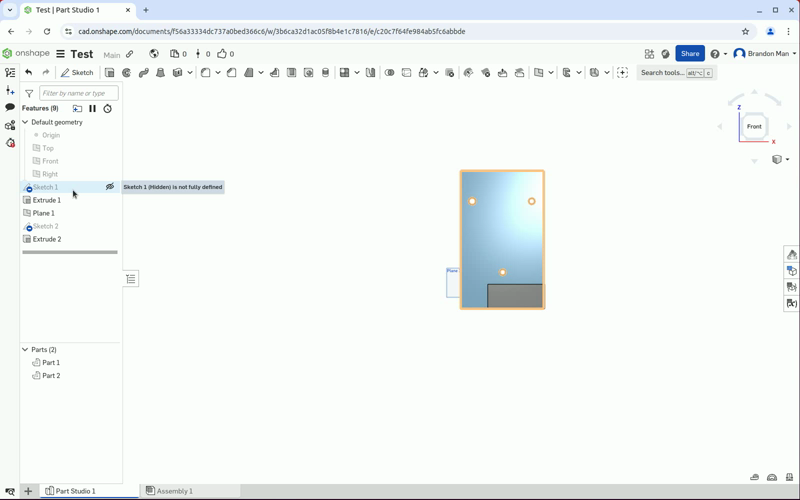
click(73, 189)
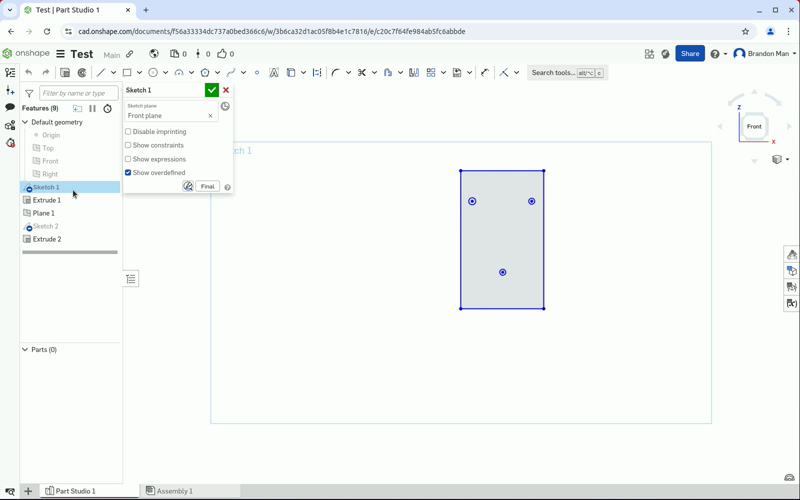
mouse_move(229, 92)
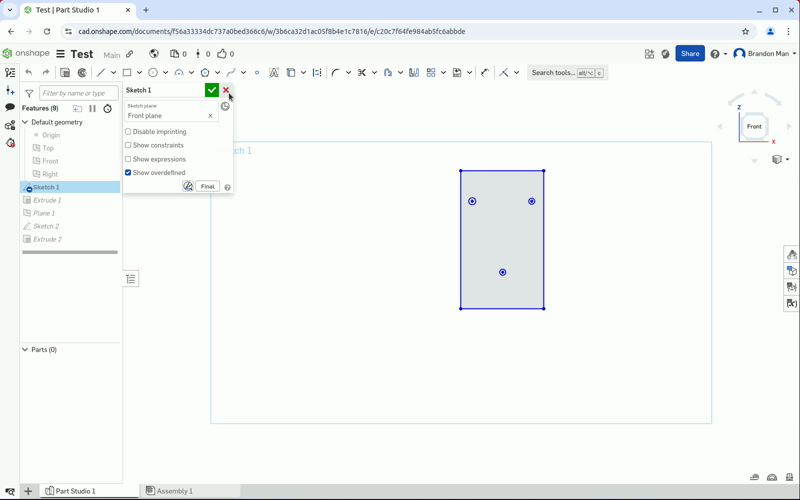
click(229, 92)
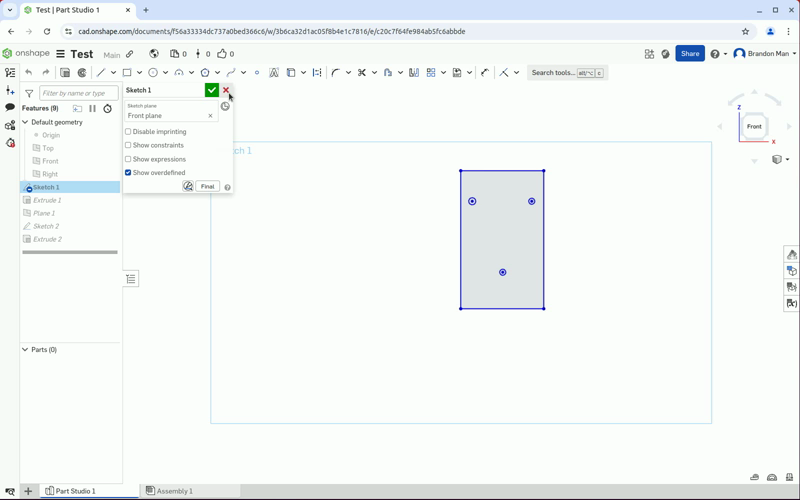
key(shift+s)
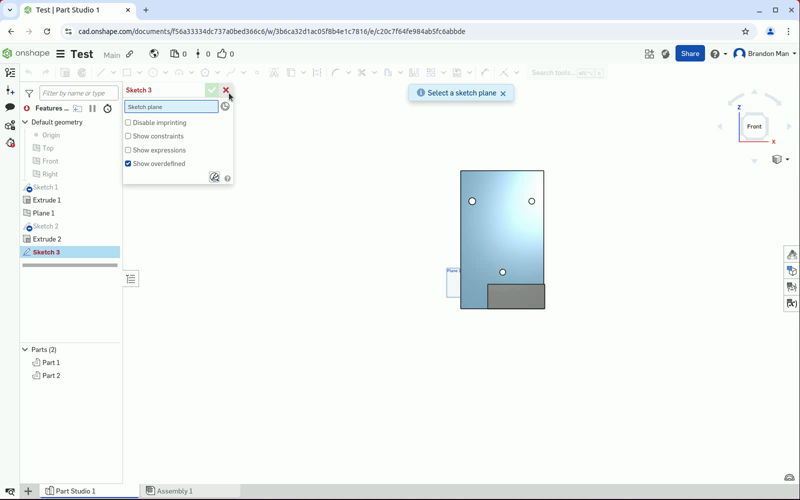
mouse_move(73, 215)
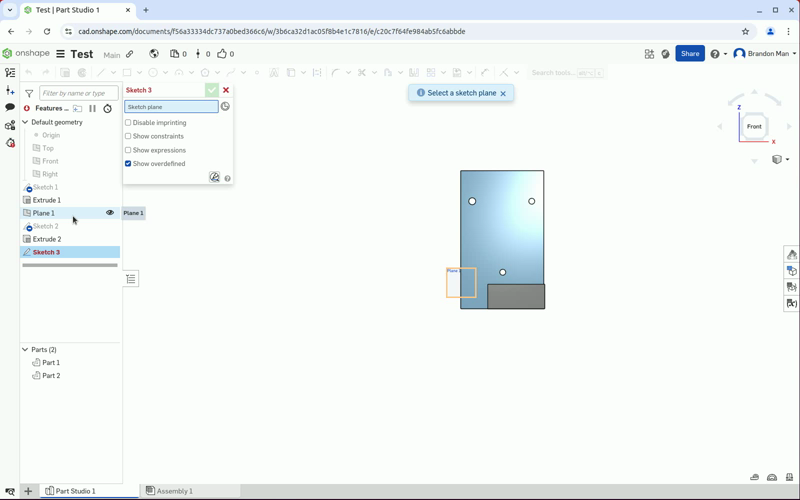
click(73, 215)
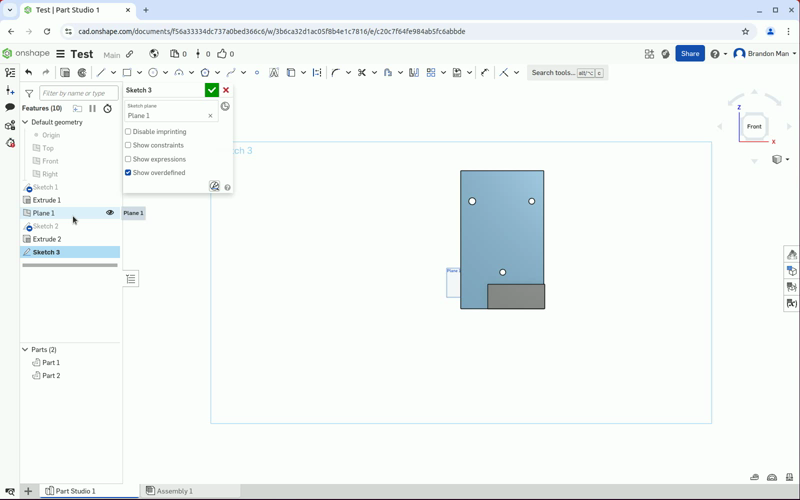
mouse_move(73, 352)
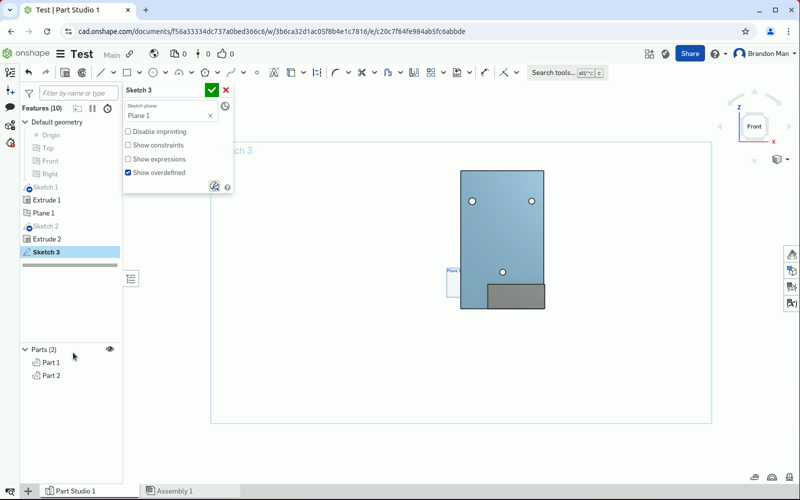
key(y)
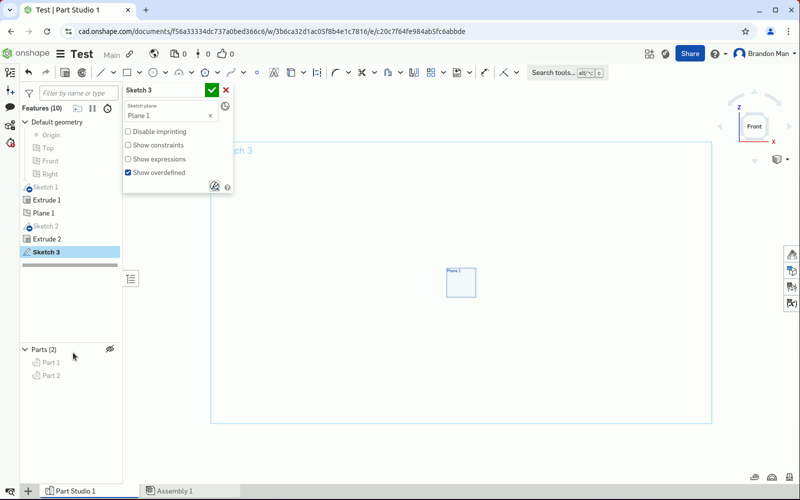
key(l)
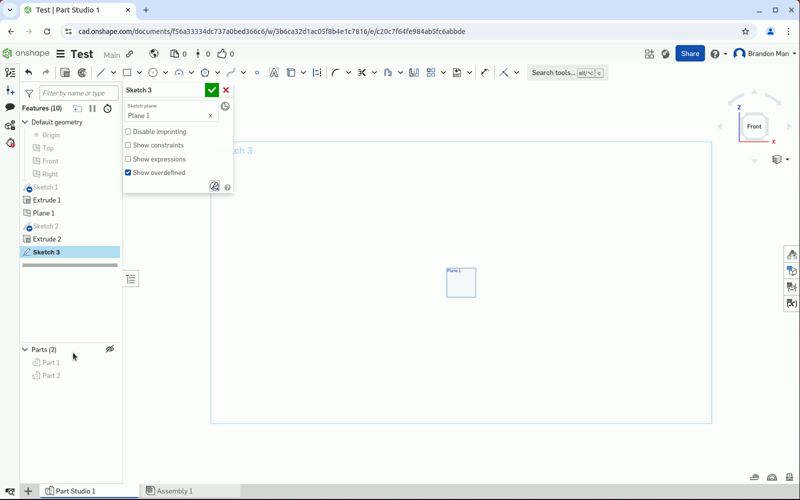
key_down(shift)
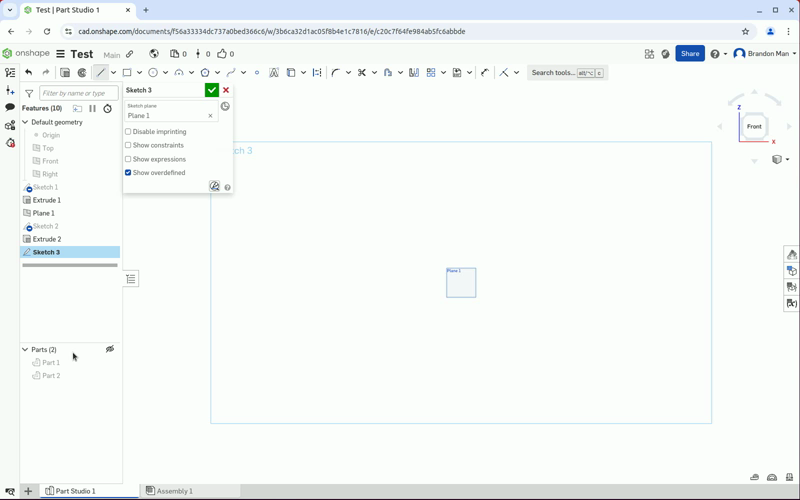
mouse_move(487, 189)
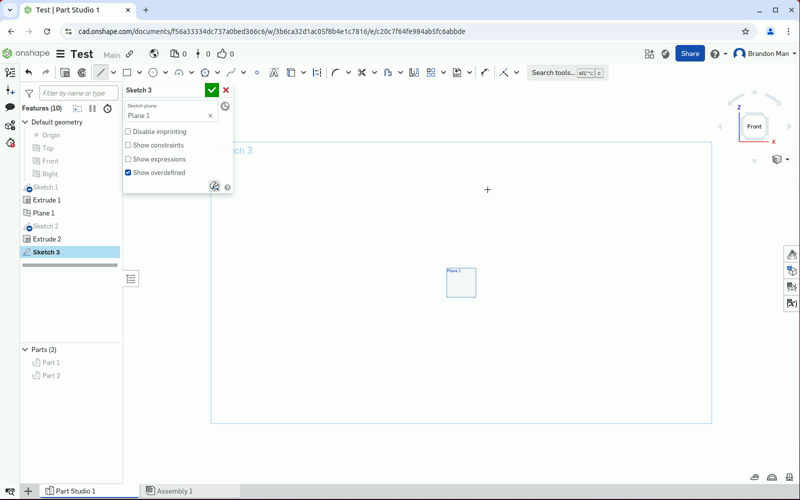
click(487, 189)
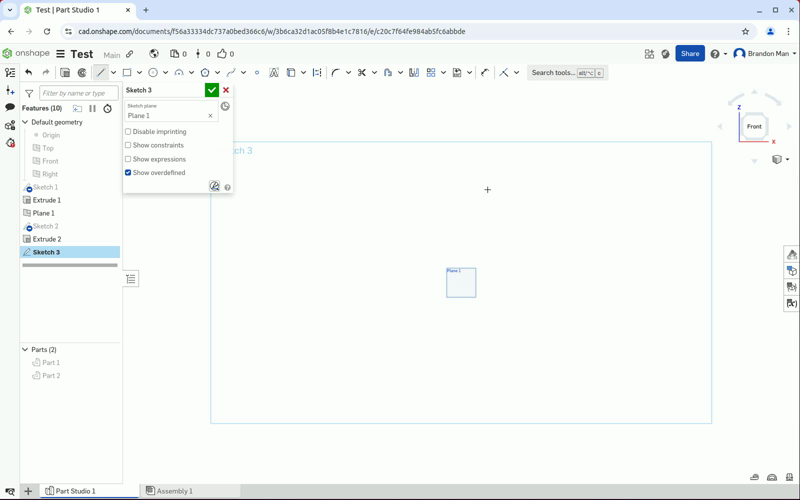
key_up(shift)
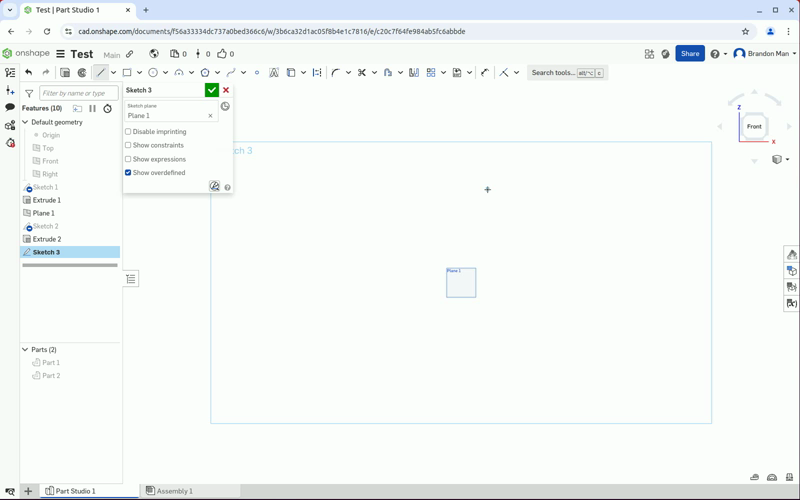
key_down(shift)
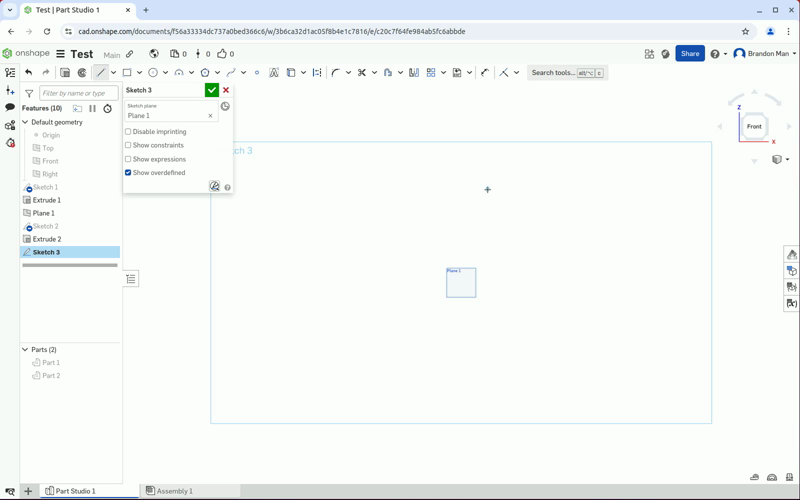
mouse_move(517, 189)
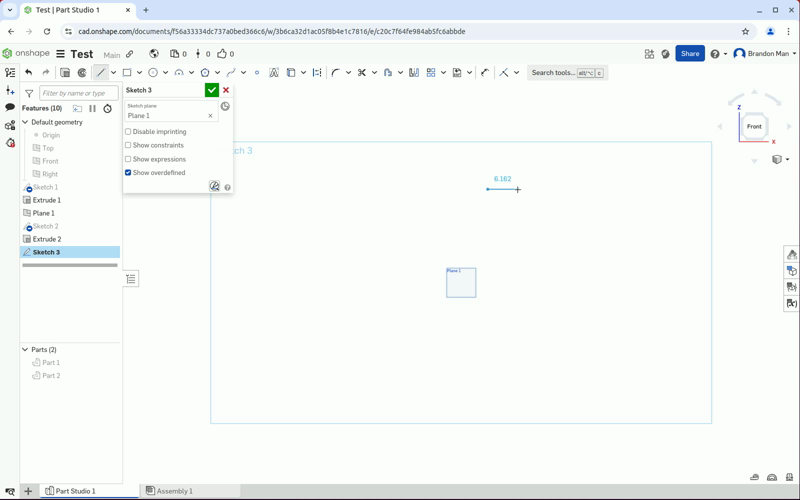
mouse_move(516, 189)
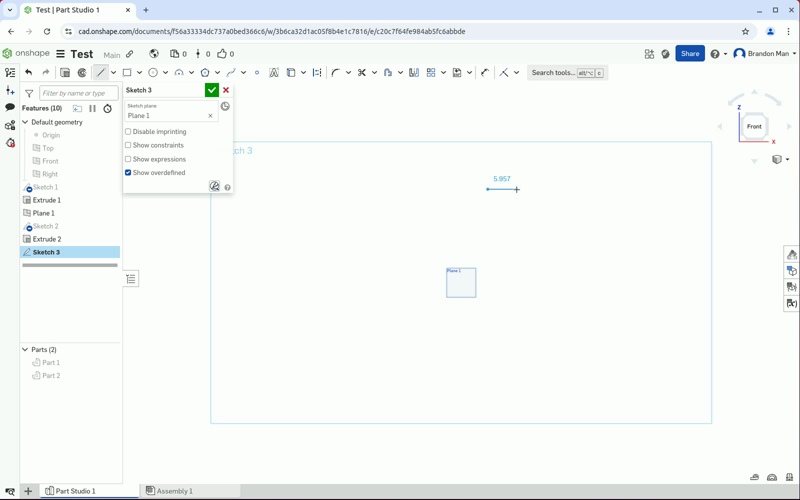
click(516, 189)
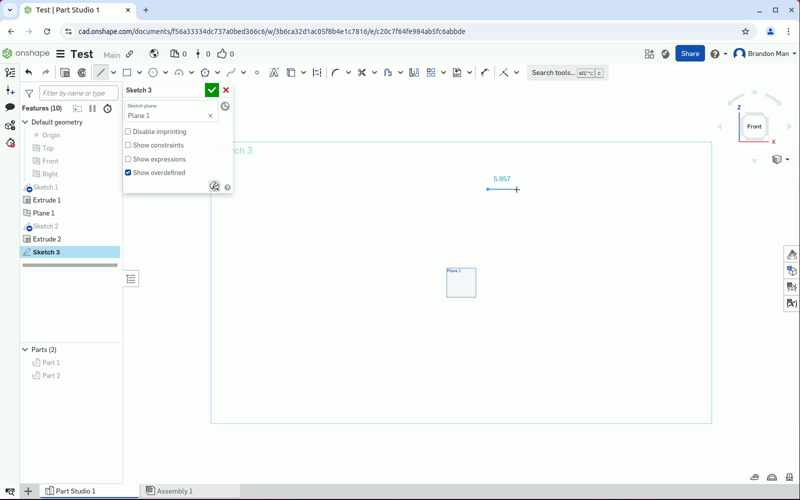
key_up(shift)
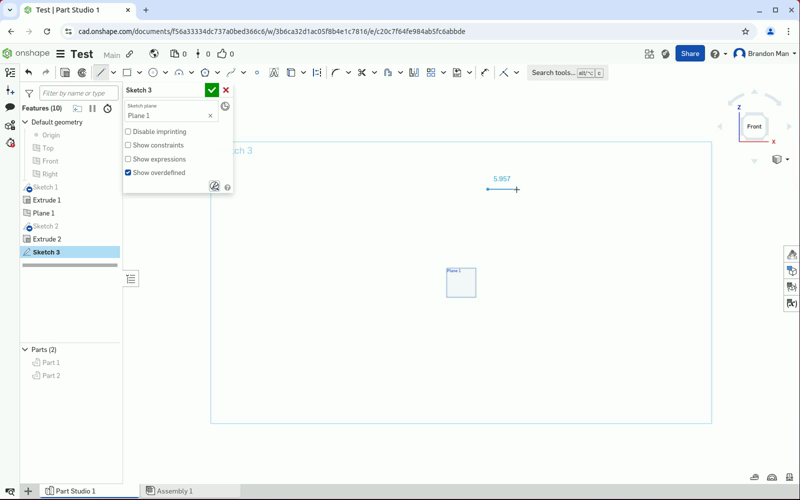
key_down(shift)
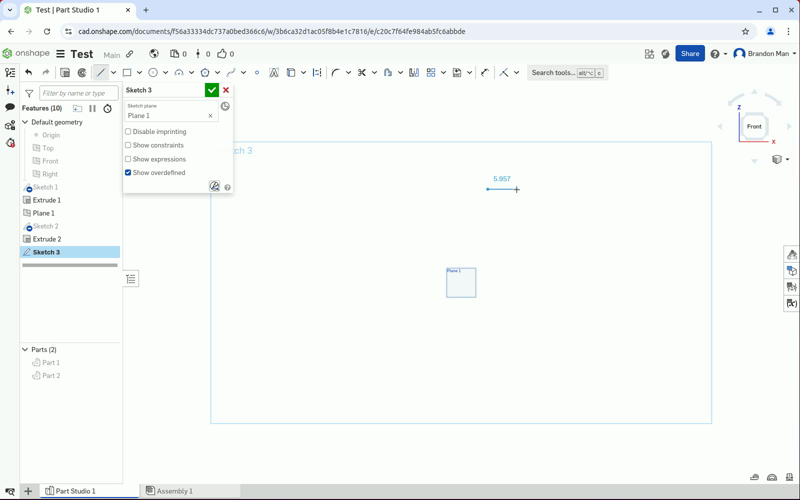
mouse_move(546, 189)
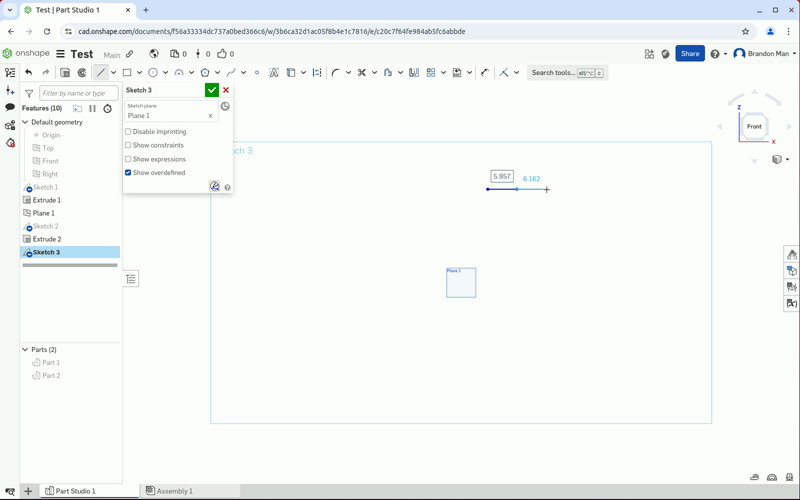
mouse_move(516, 169)
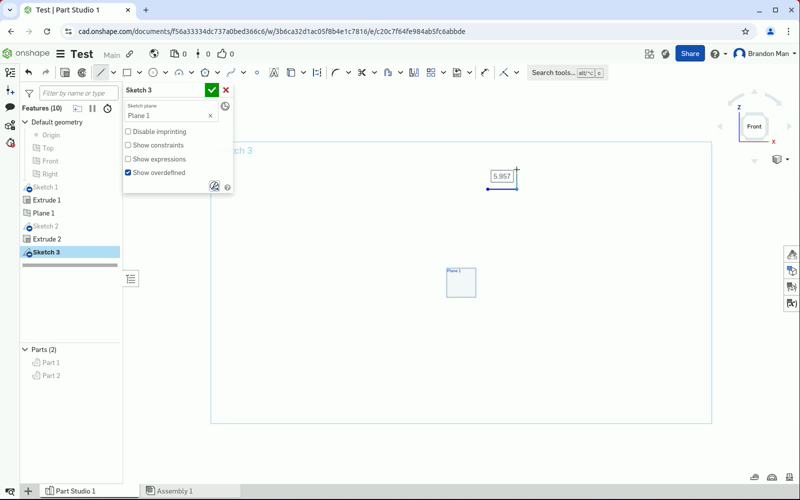
click(516, 169)
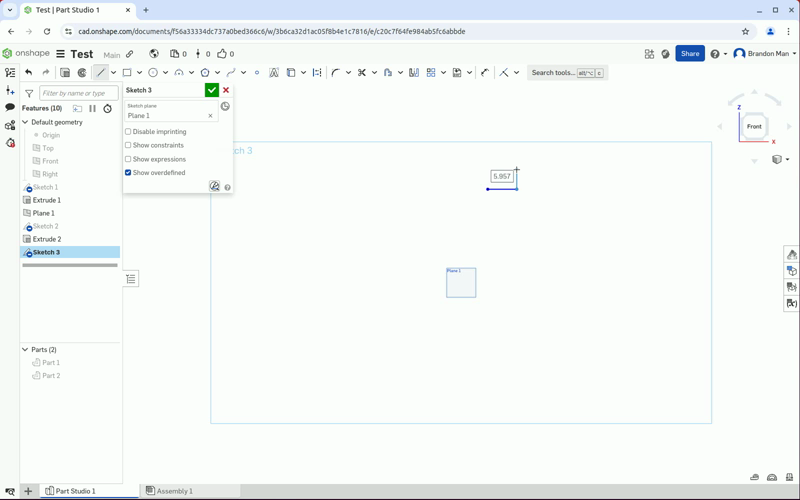
key_up(shift)
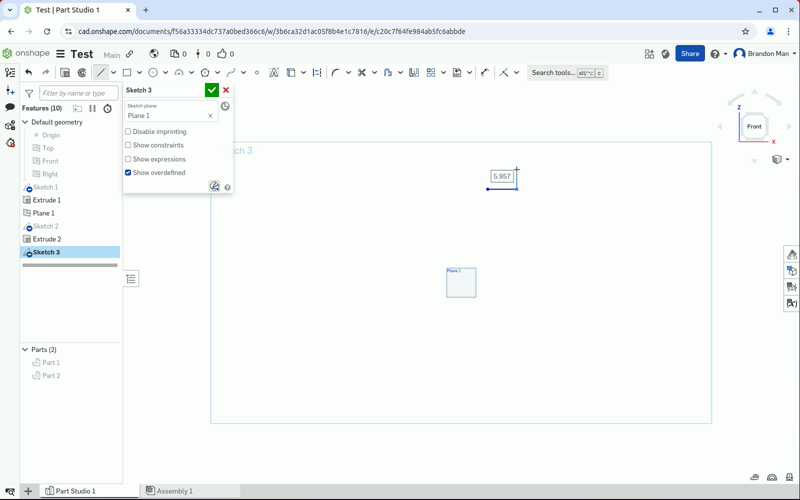
key_down(shift)
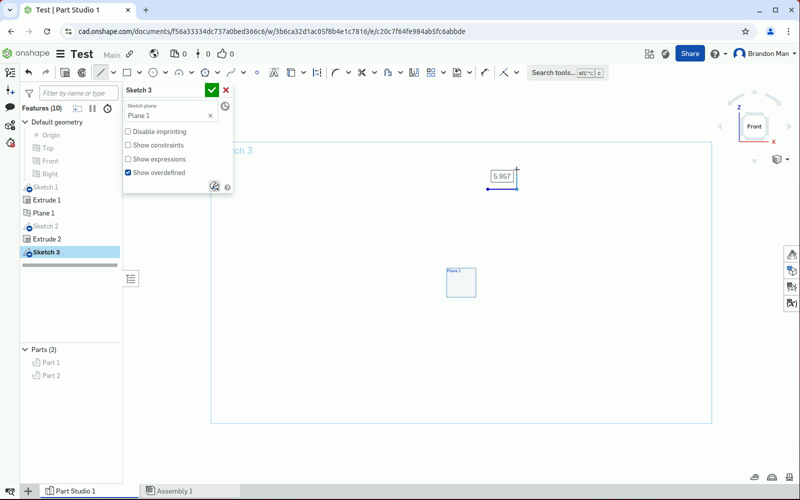
mouse_move(546, 169)
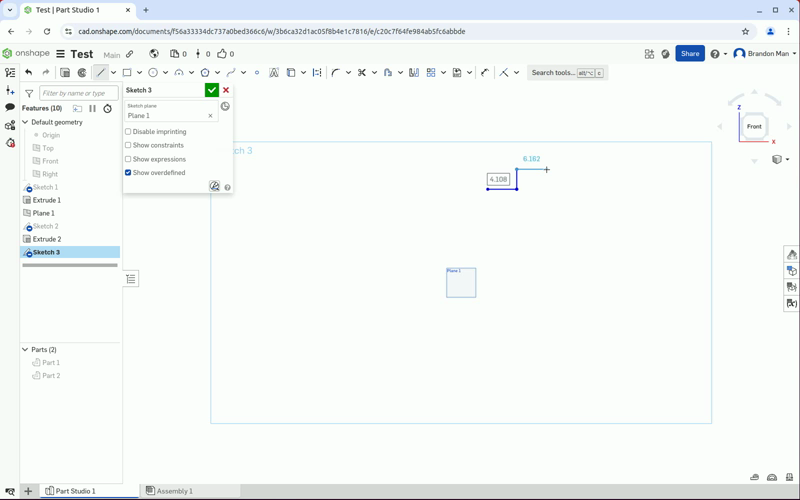
mouse_move(487, 169)
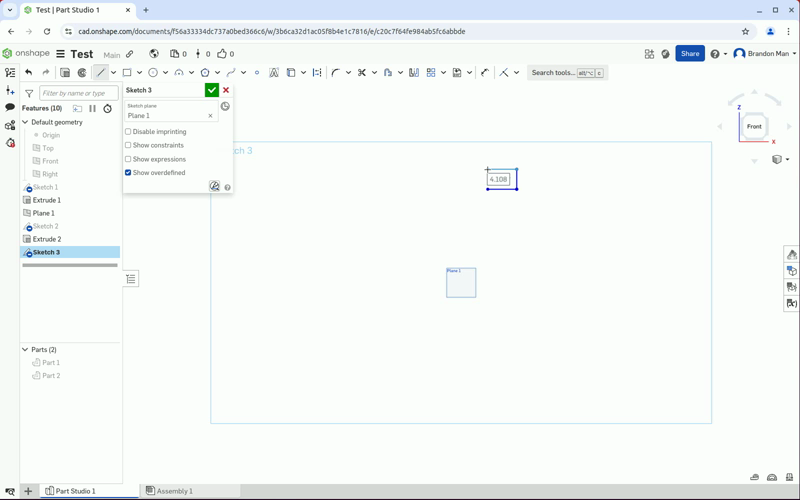
click(487, 169)
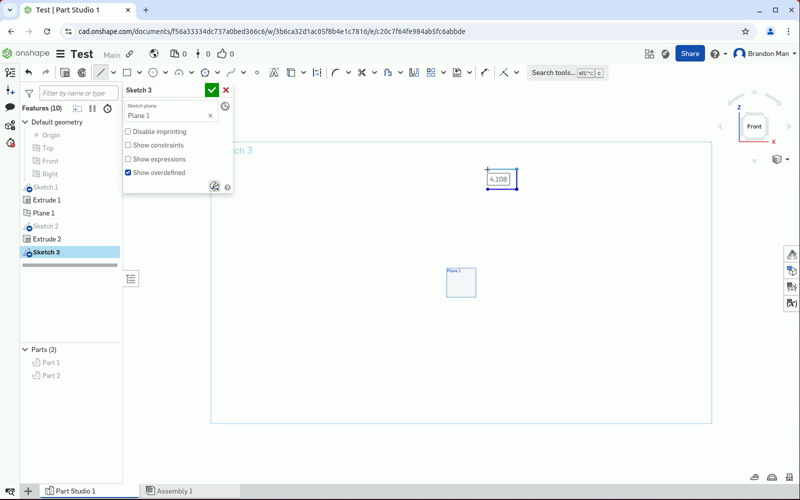
key_up(shift)
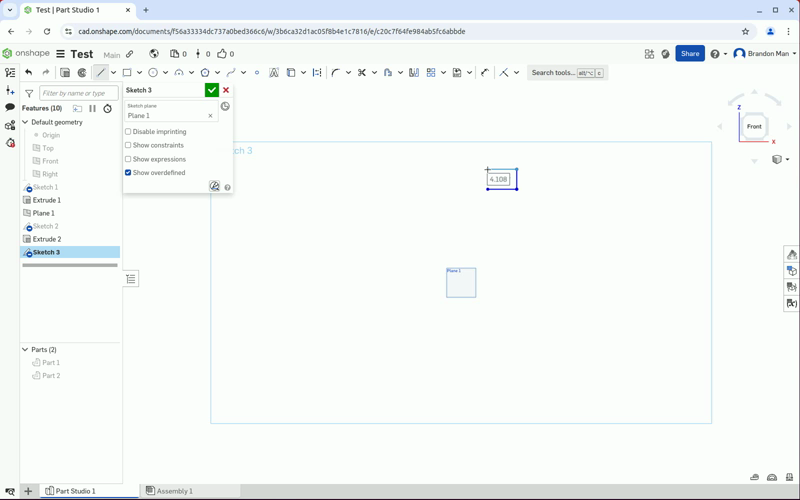
mouse_move(517, 169)
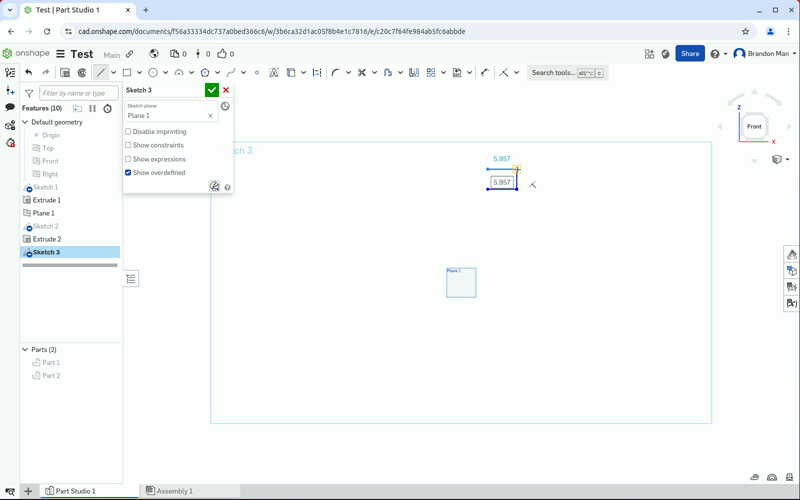
key_down(shift)
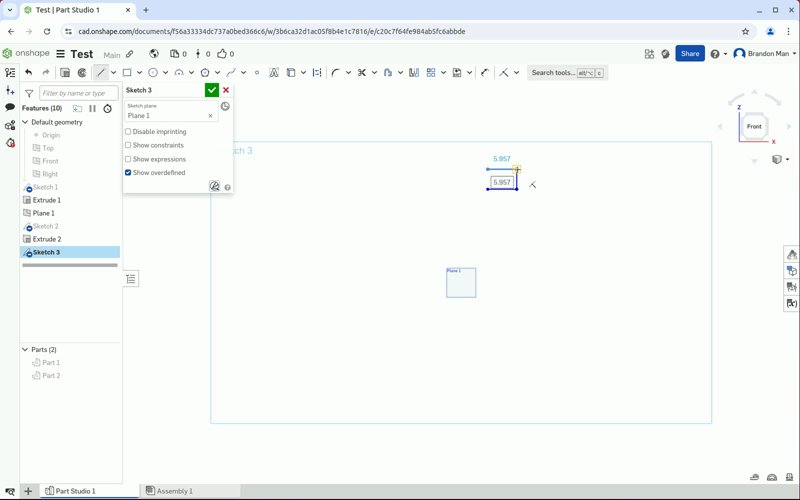
mouse_move(487, 189)
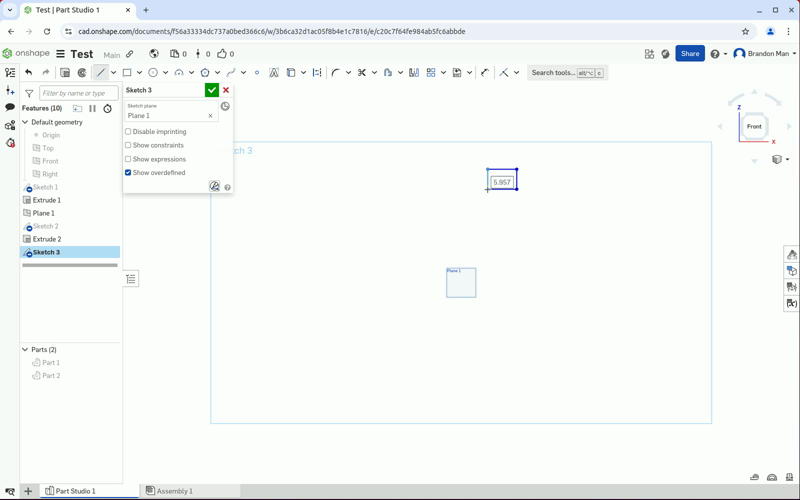
key_up(shift)
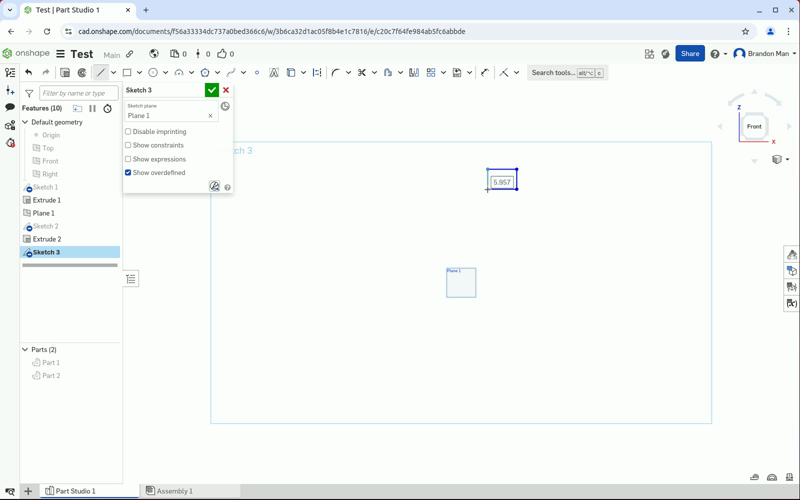
click(487, 189)
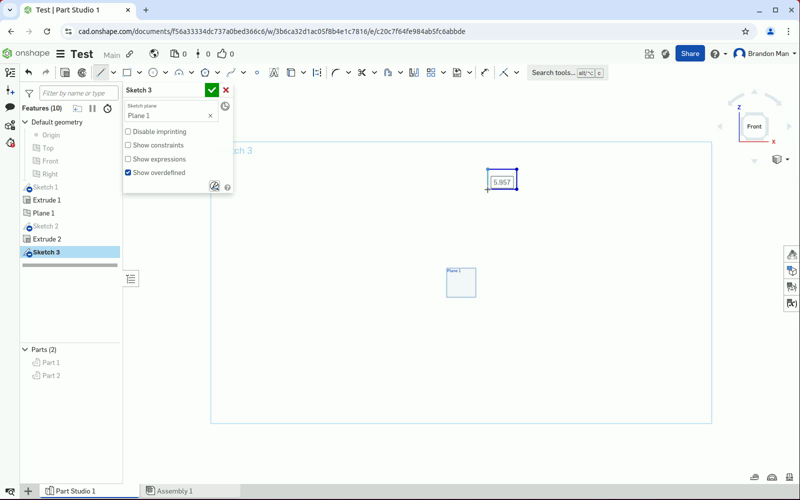
key(esc)
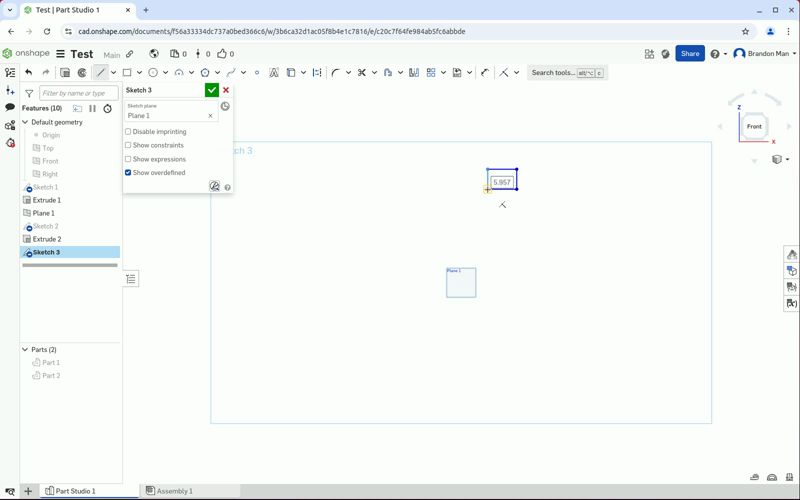
mouse_move(510, 183)
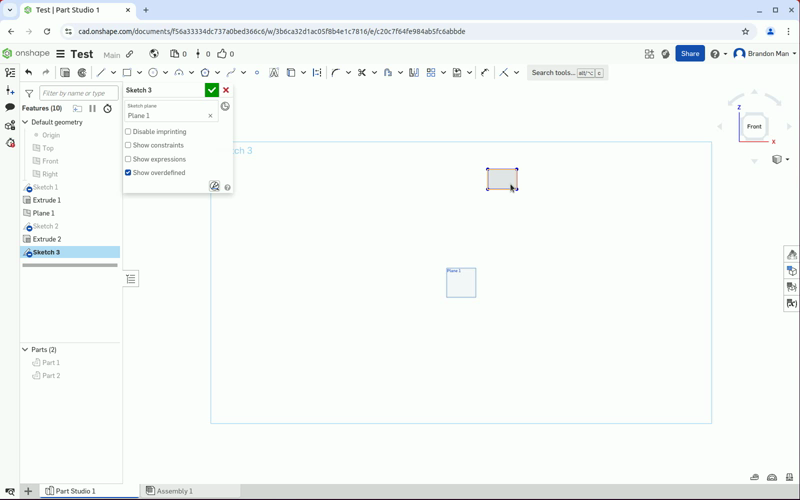
scroll(6)
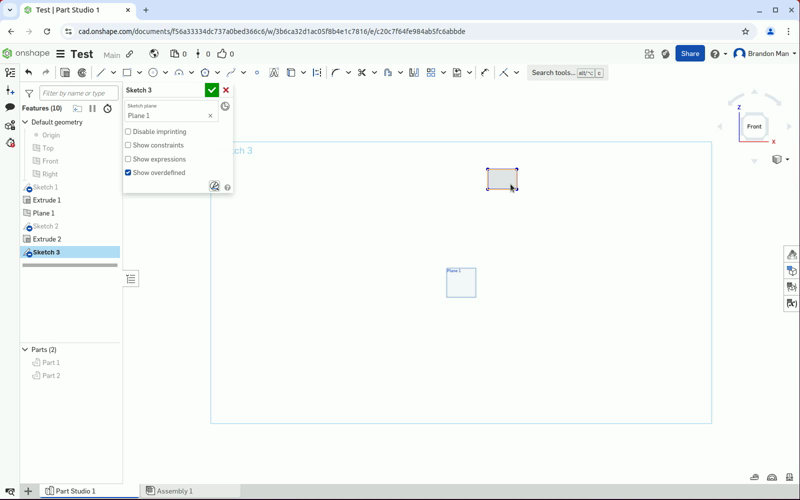
scroll(6)
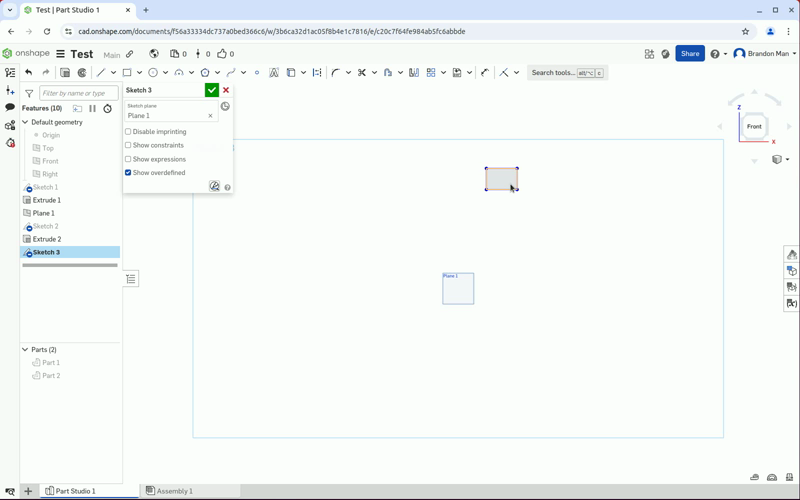
scroll(6)
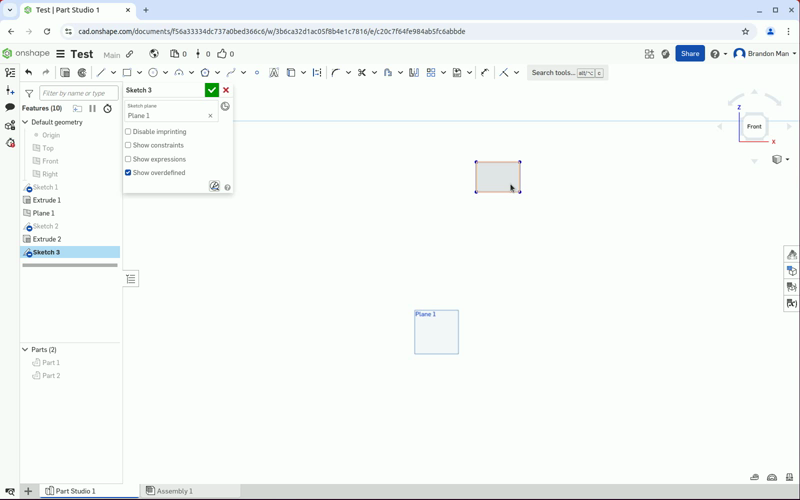
scroll(6)
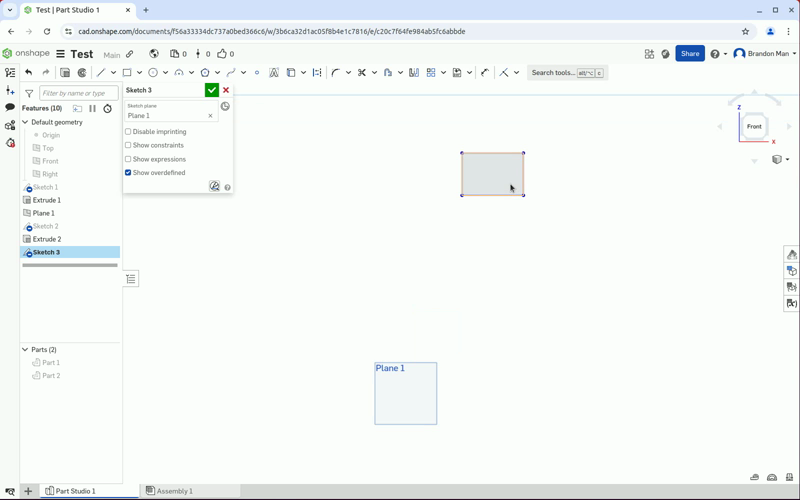
scroll(6)
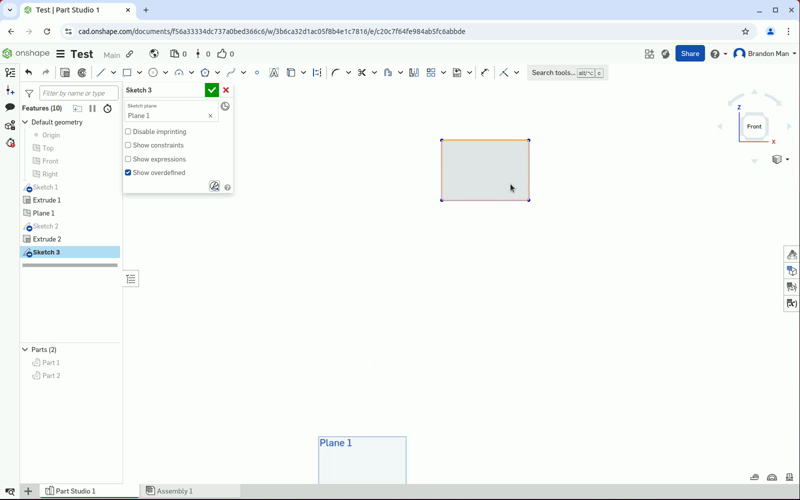
scroll(6)
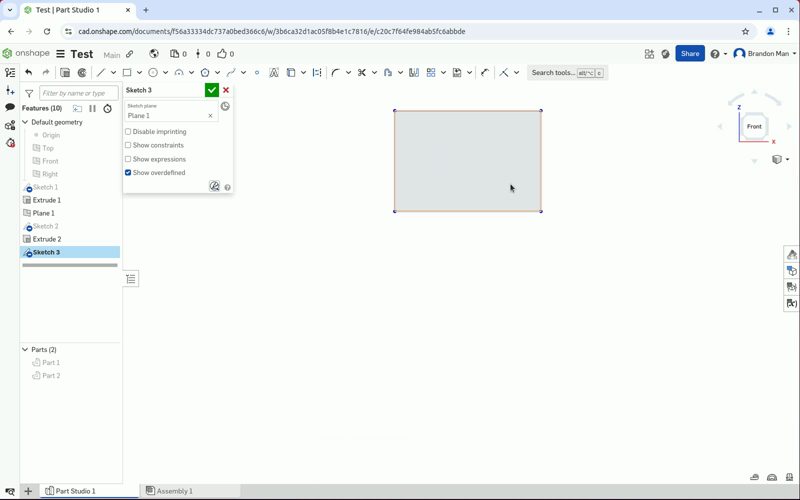
scroll(6)
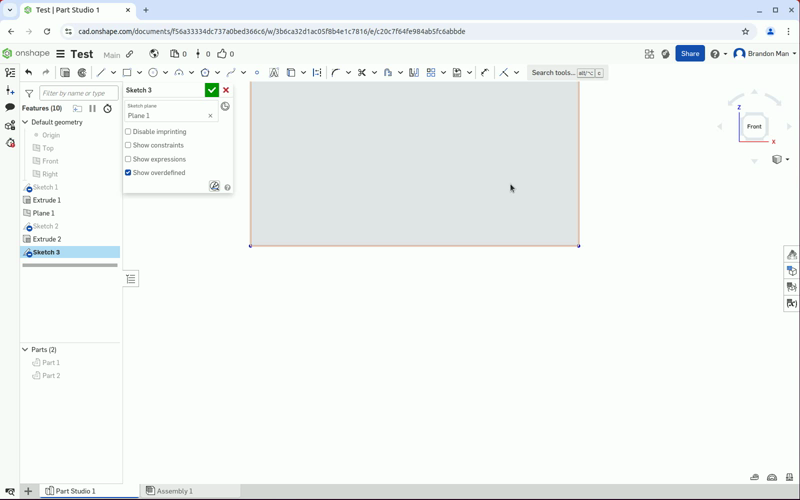
click(510, 183)
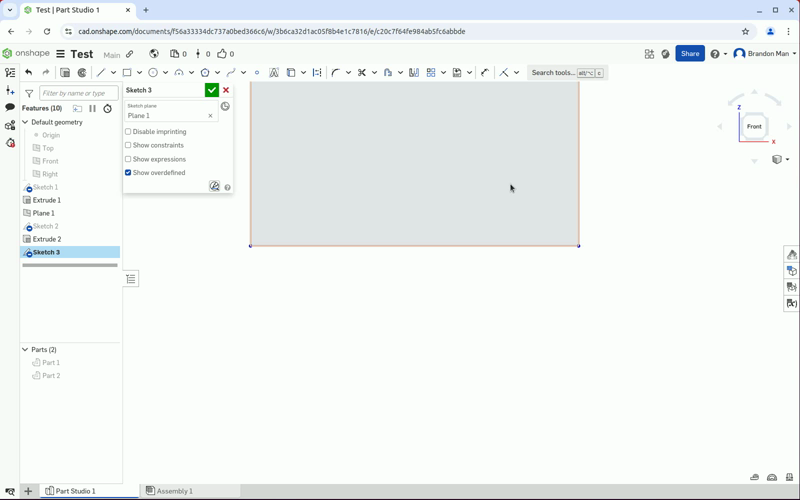
scroll(-6)
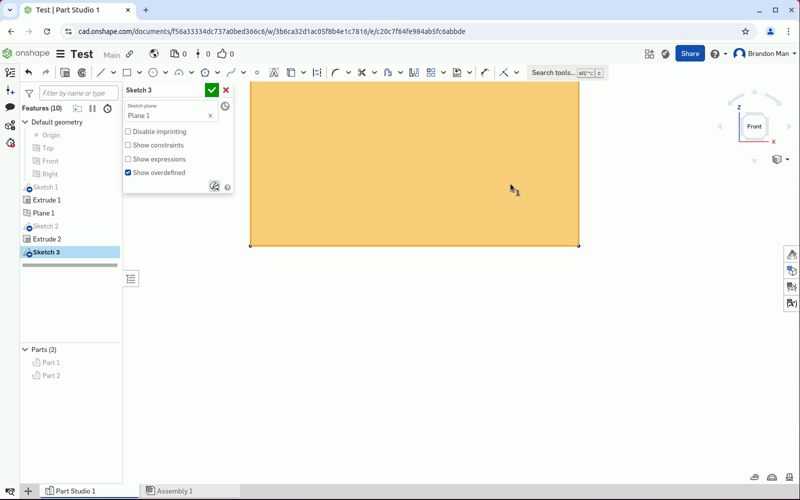
scroll(-6)
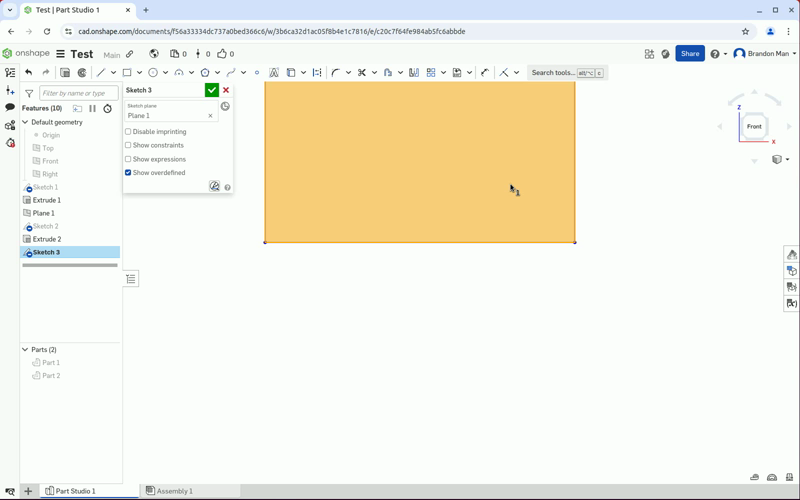
scroll(-6)
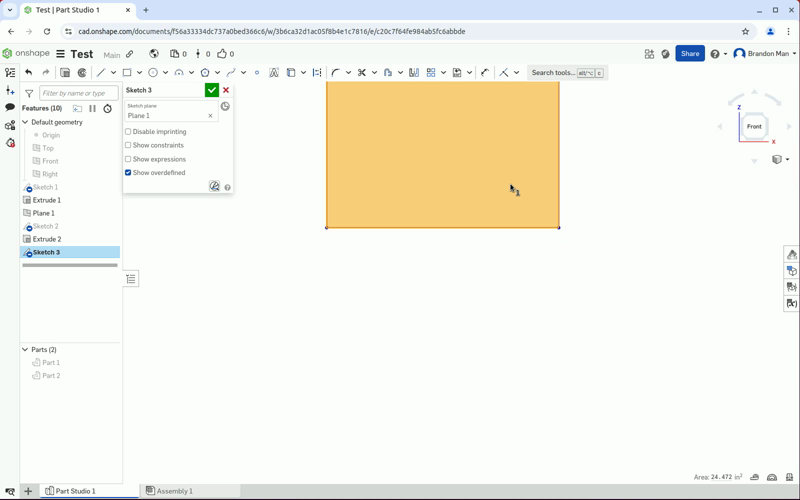
scroll(-6)
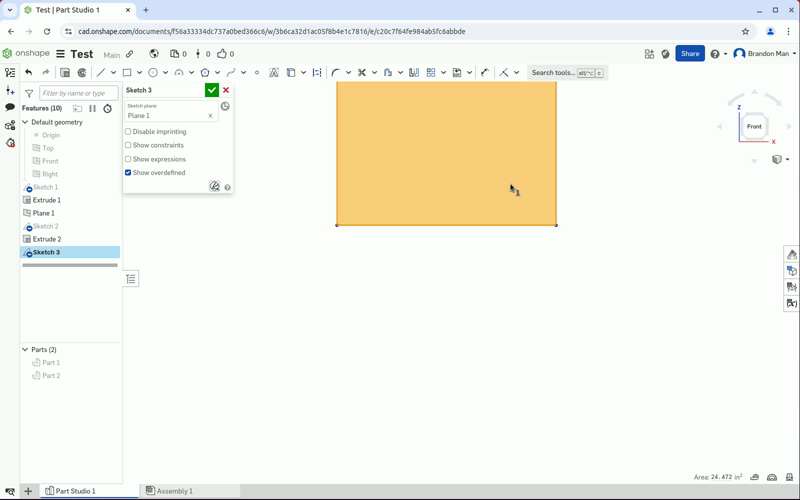
scroll(-6)
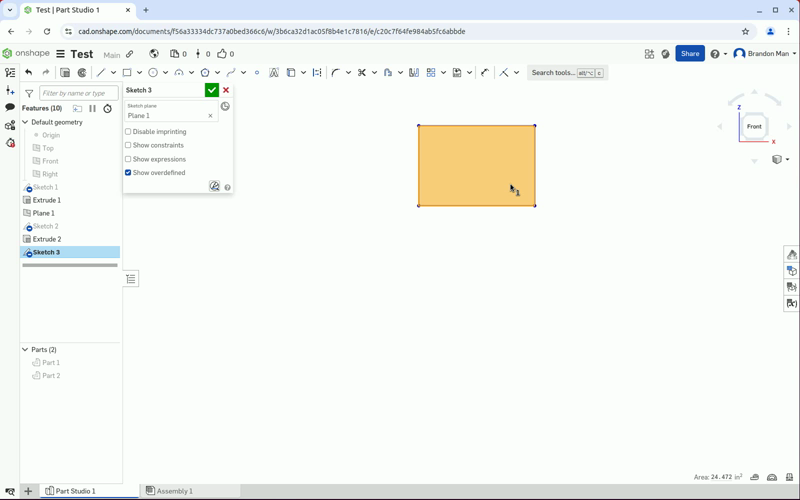
scroll(-6)
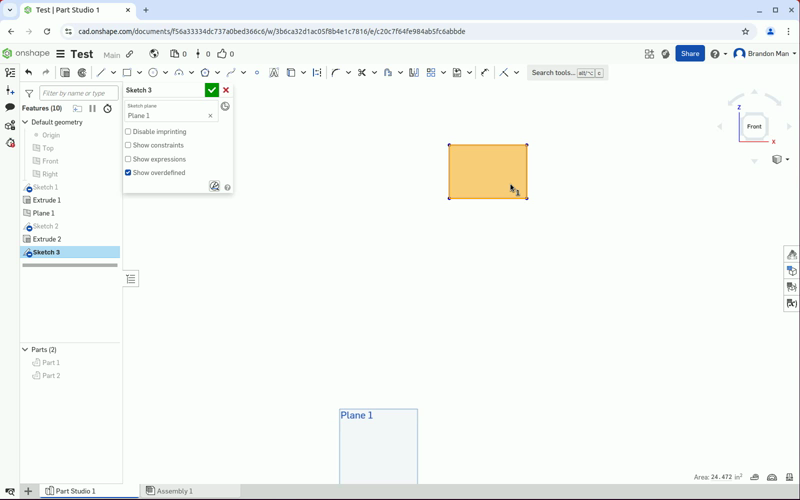
scroll(-6)
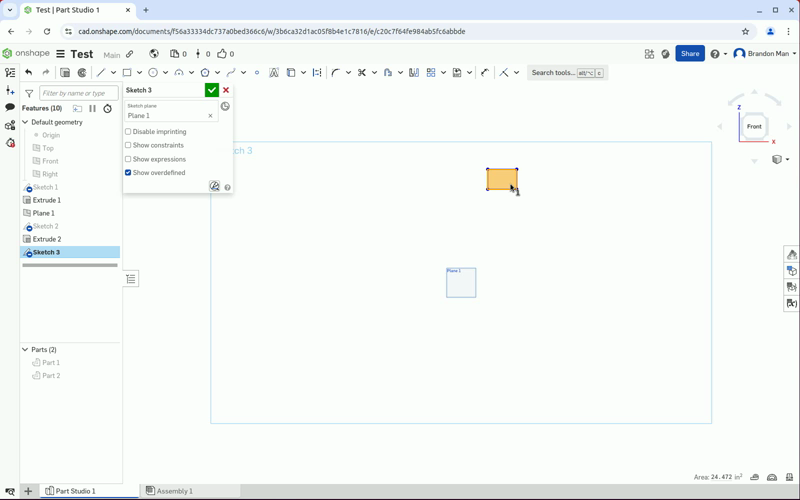
mouse_move(73, 352)
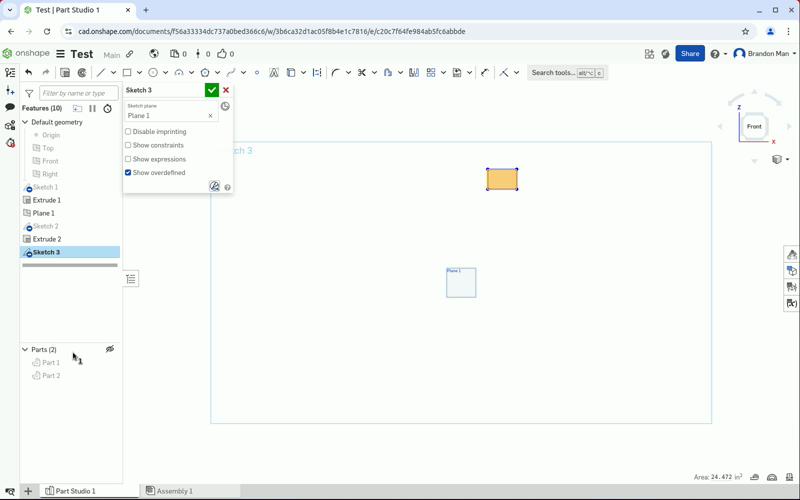
key(shift+y)
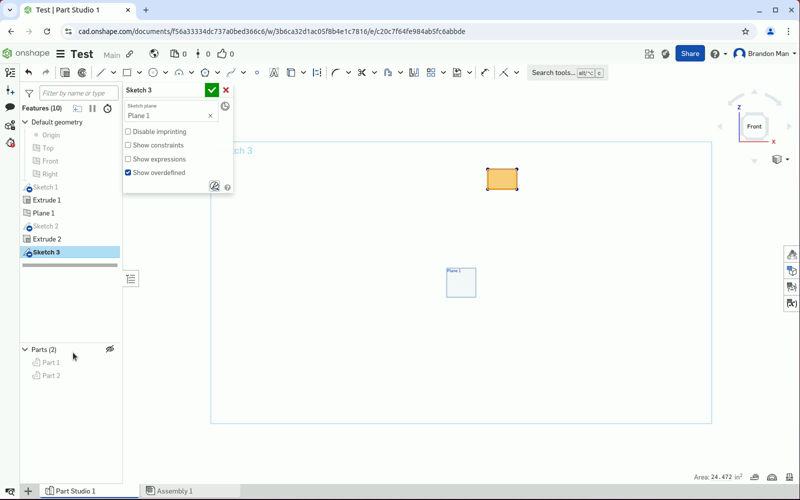
key(shift+e)
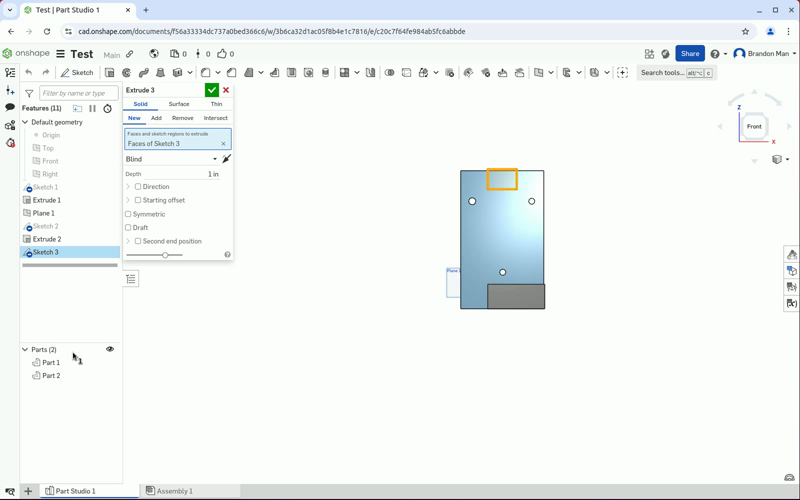
mouse_move(143, 106)
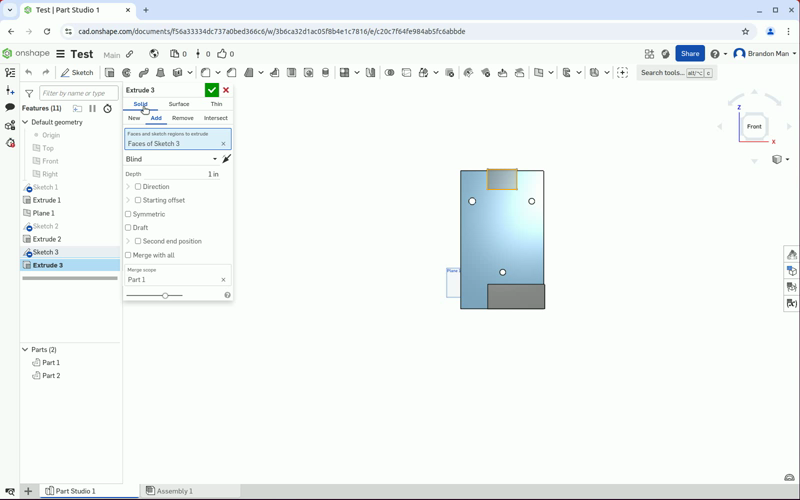
click(143, 106)
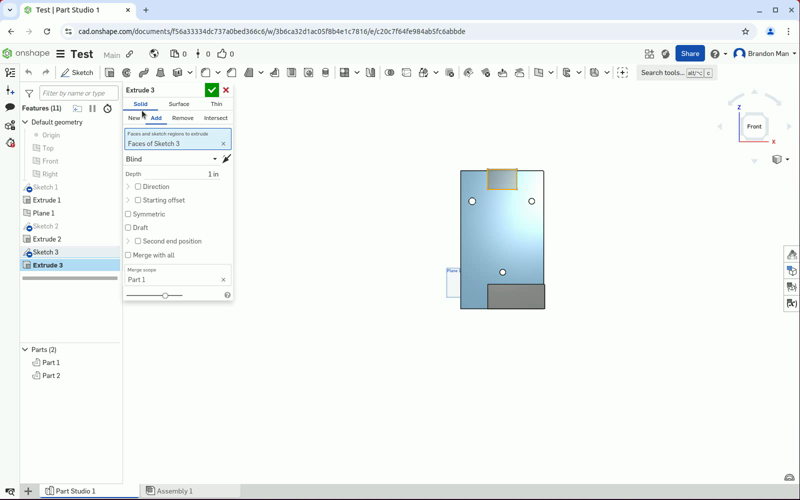
mouse_move(137, 120)
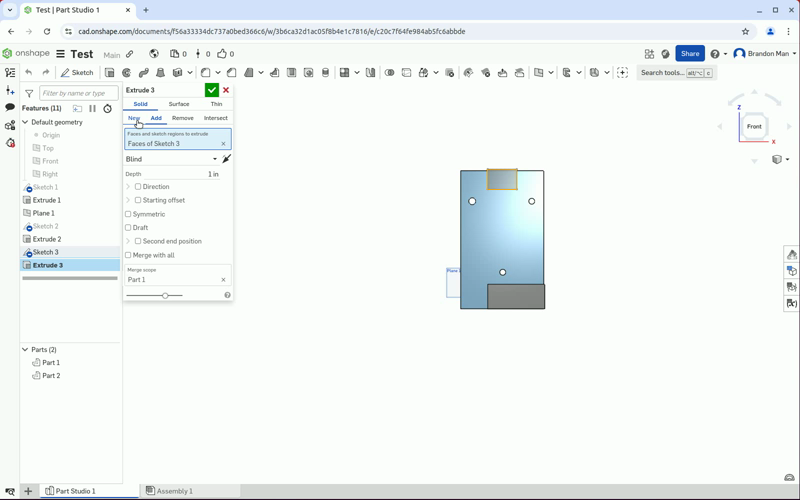
click(137, 120)
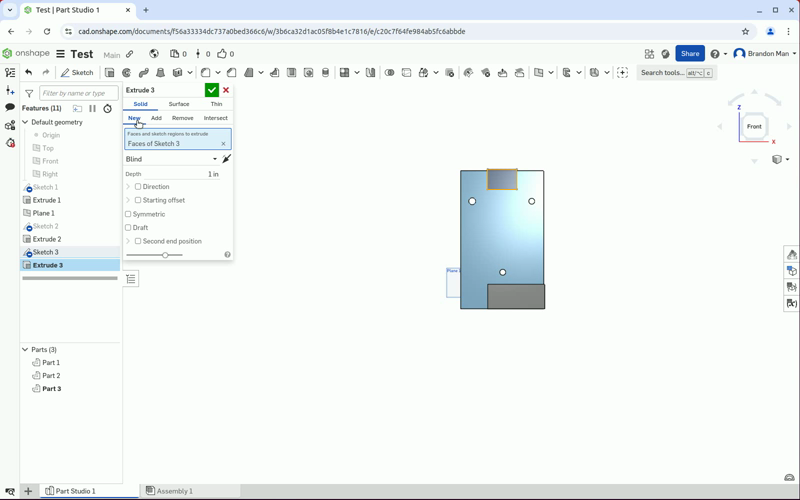
key(tab, 4)
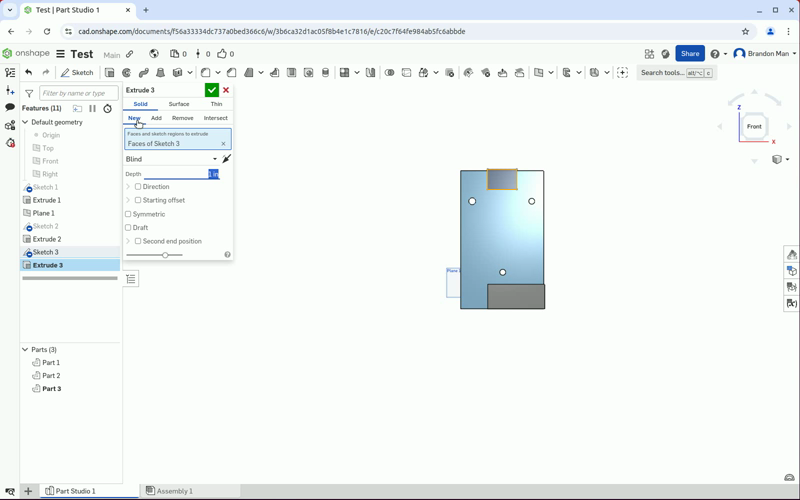
text(9.388)
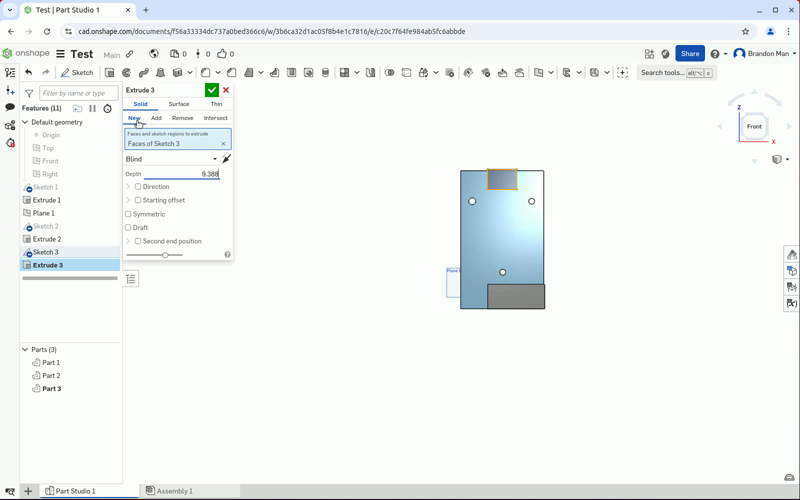
key(enter)
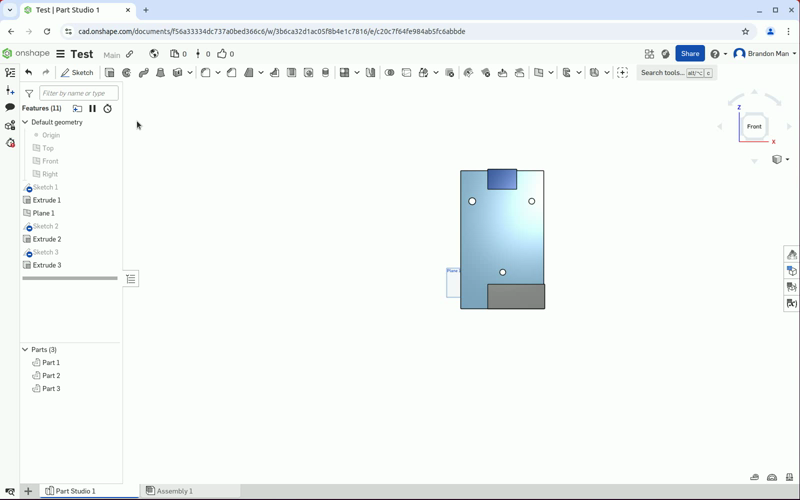
key(shift+h)
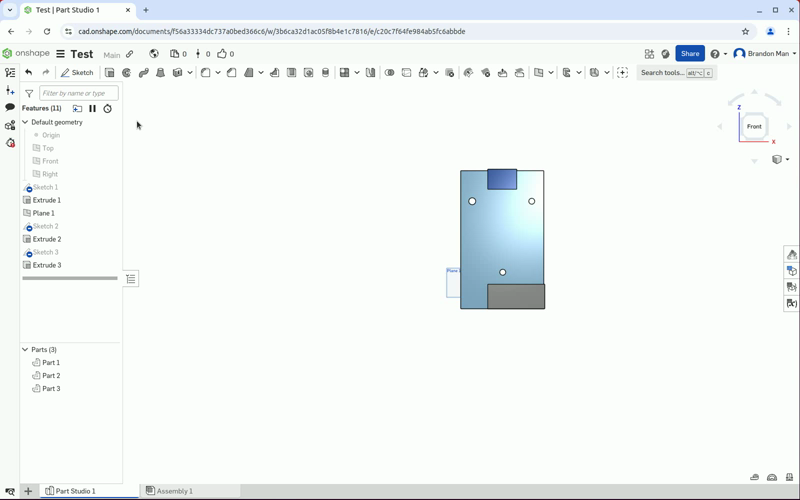
key(shift+h)
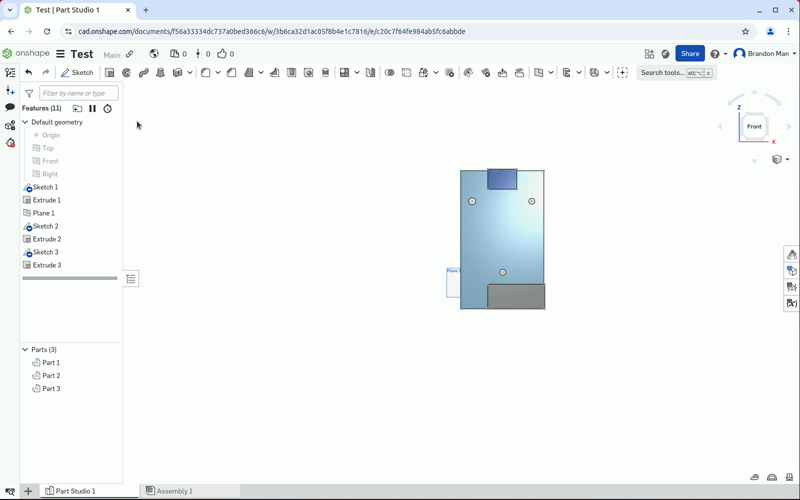
key(shift+7)
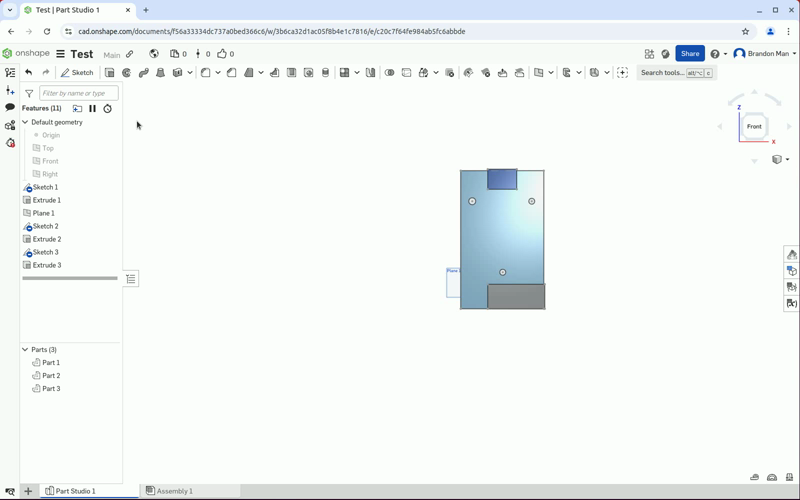
key(left, 2)
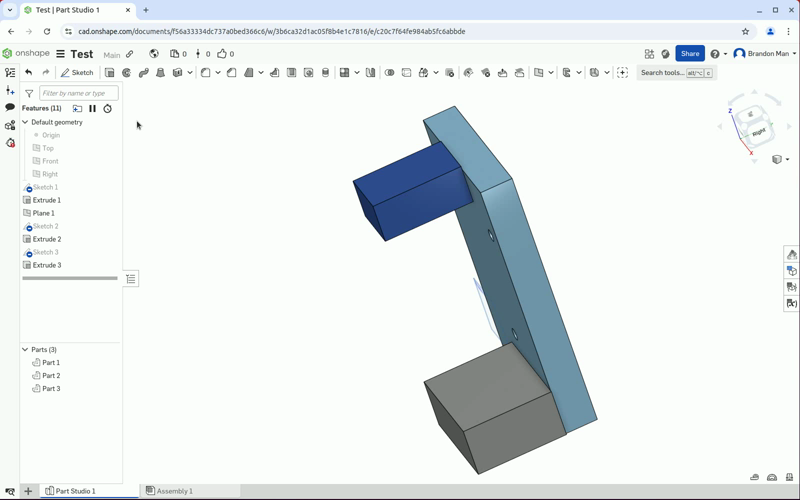
key(down, 2)
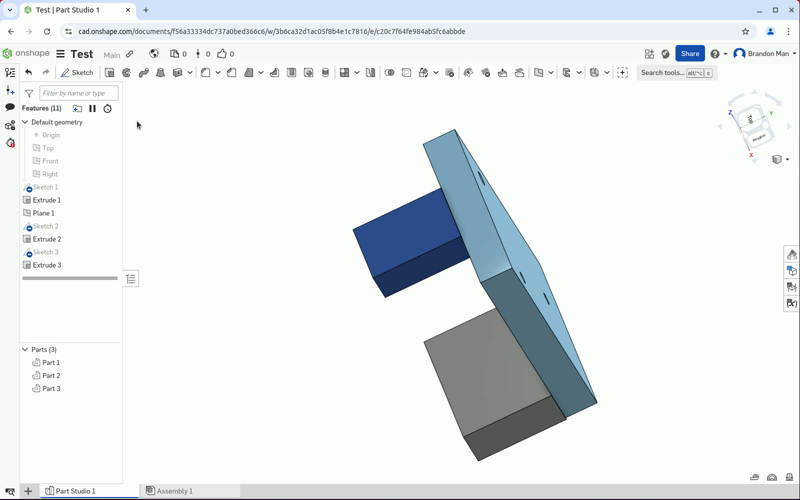
key(up, 2)
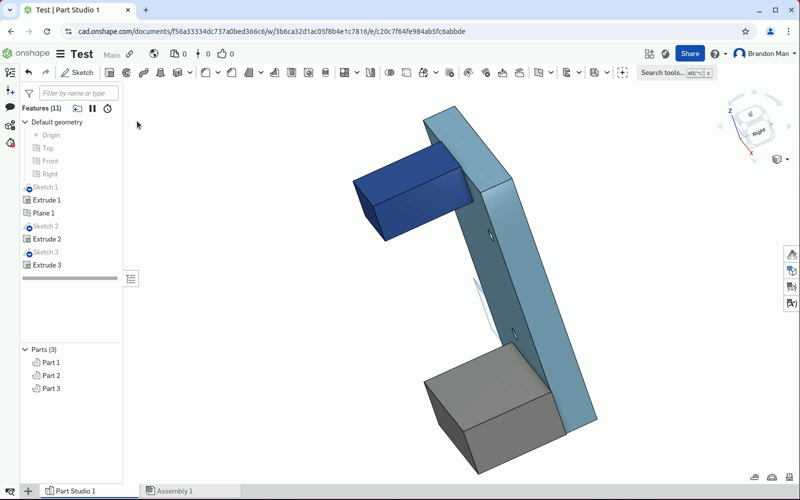
key(right, 2)
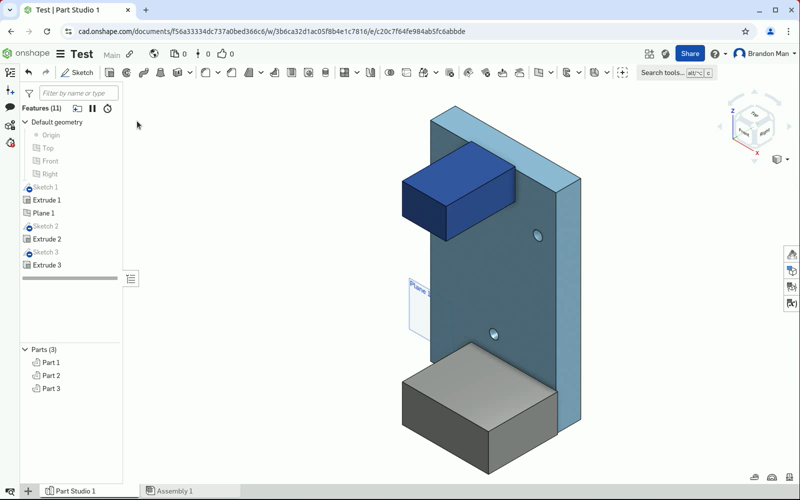
mouse_move(73, 189)
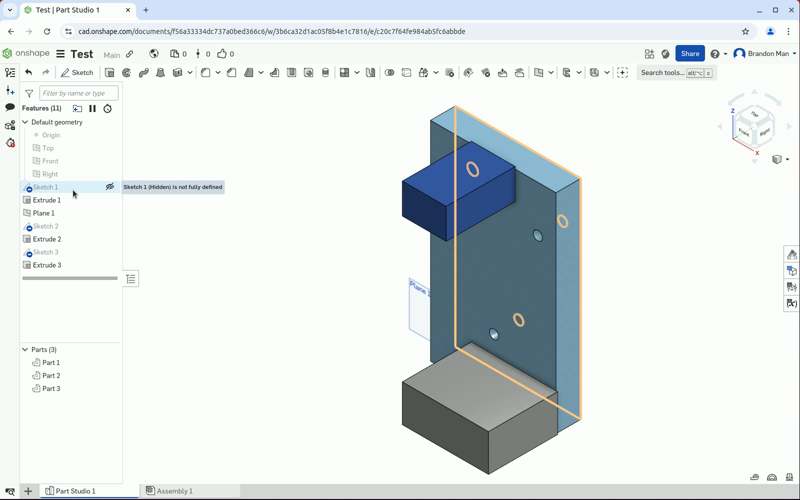
click(73, 189)